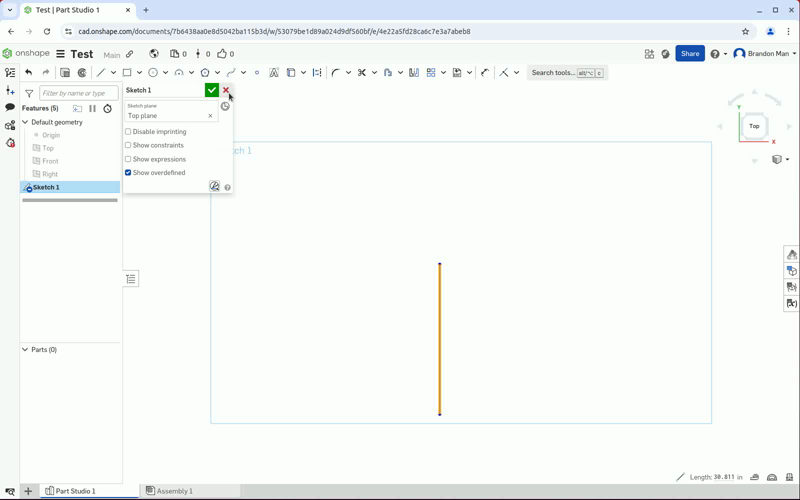
key(shift+h)
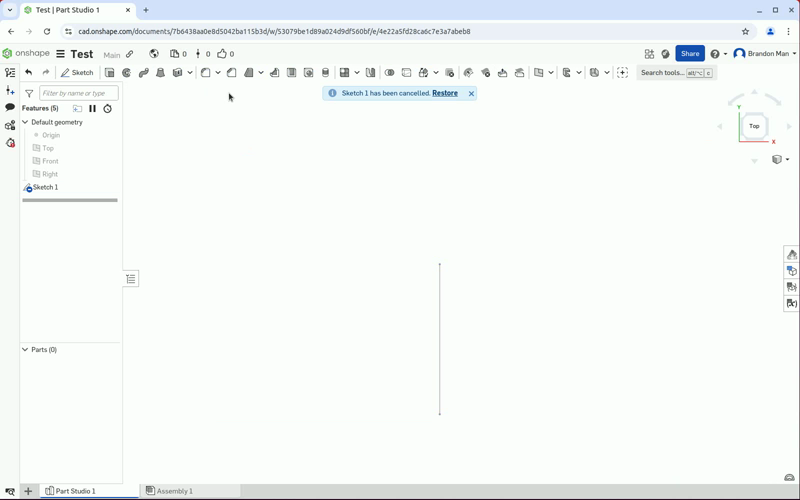
key(shift+s)
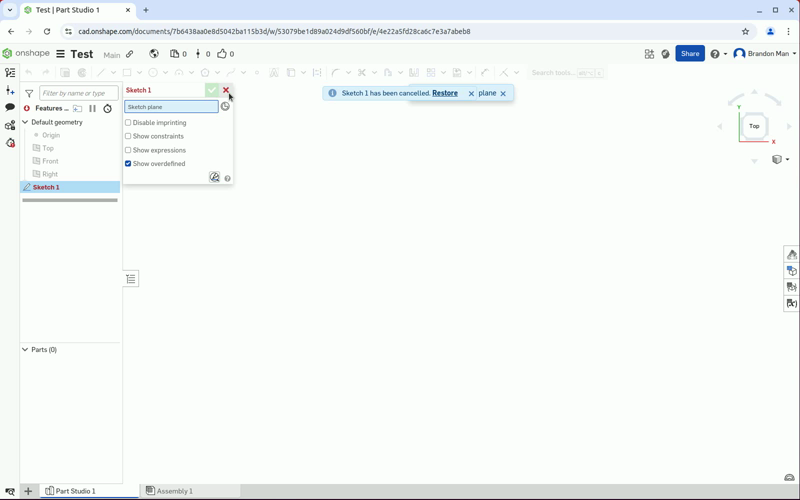
mouse_move(73, 150)
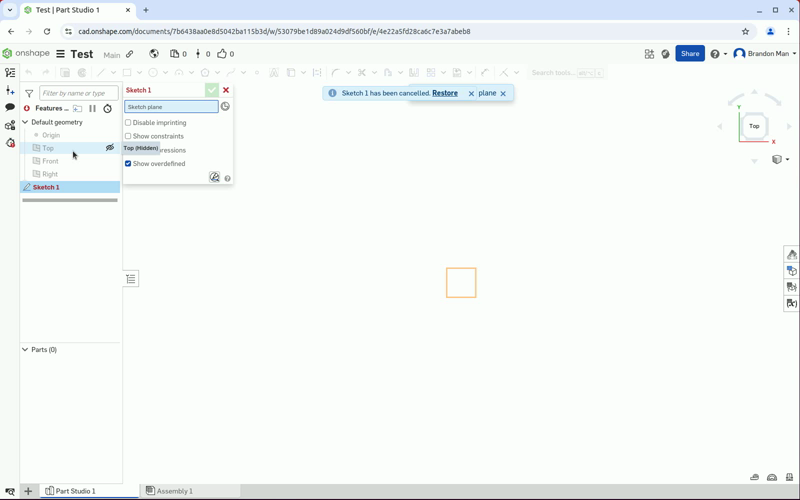
click(73, 150)
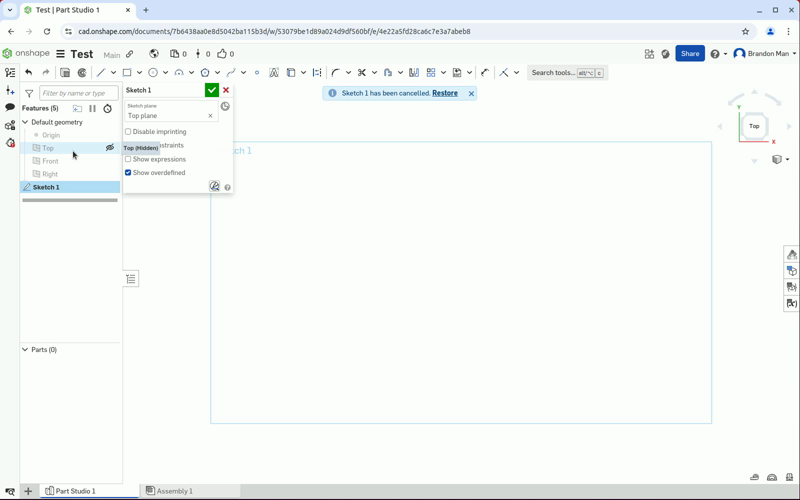
mouse_move(73, 352)
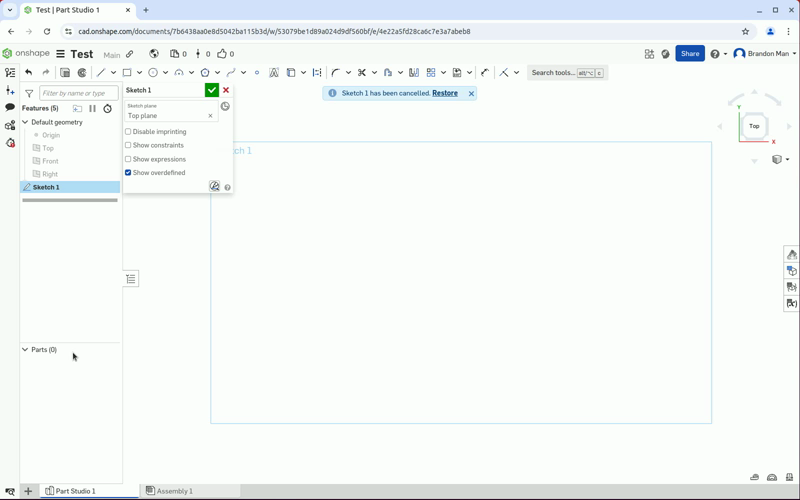
key(y)
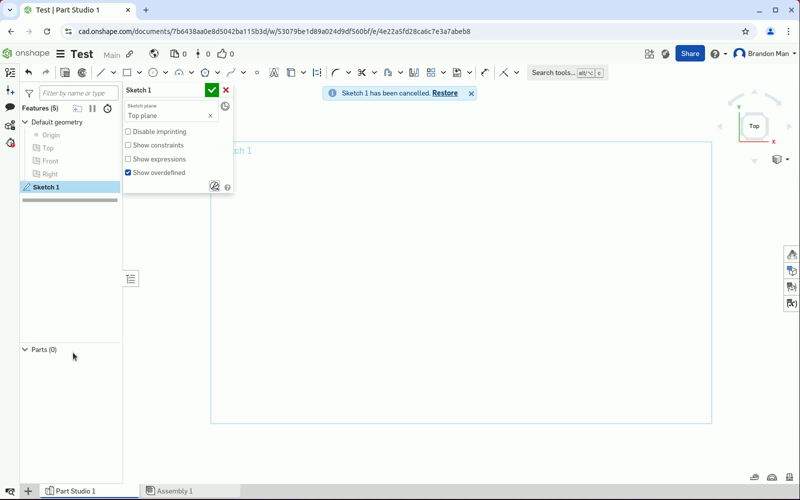
key(l)
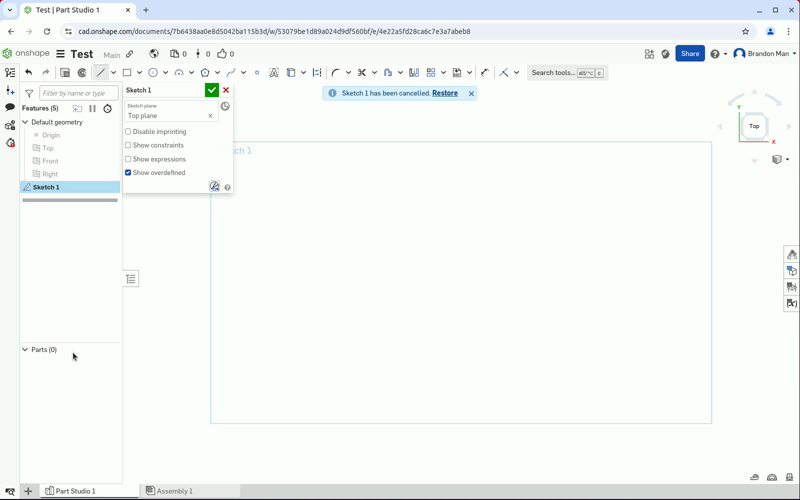
key_down(shift)
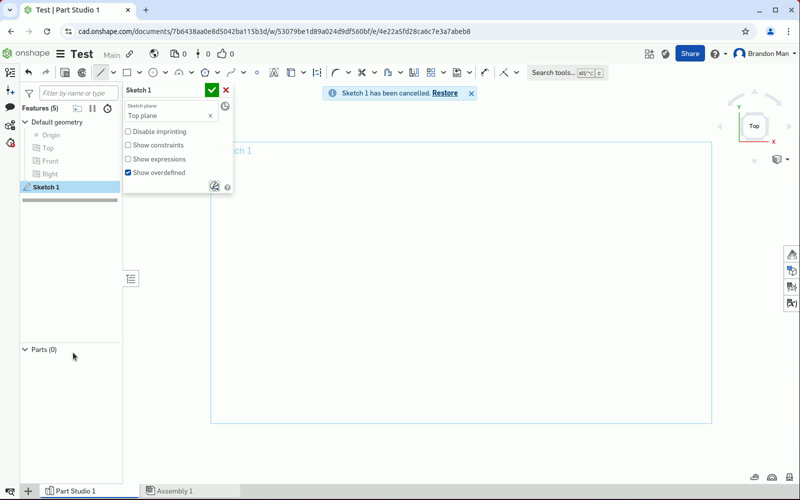
mouse_move(351, 354)
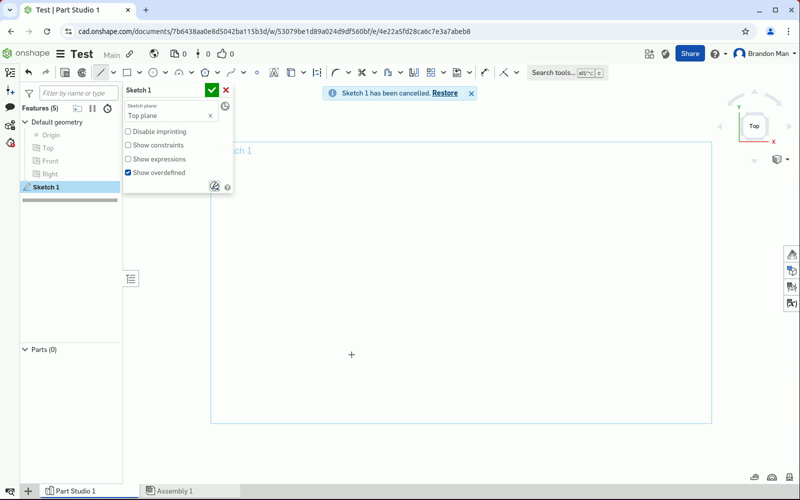
click(351, 354)
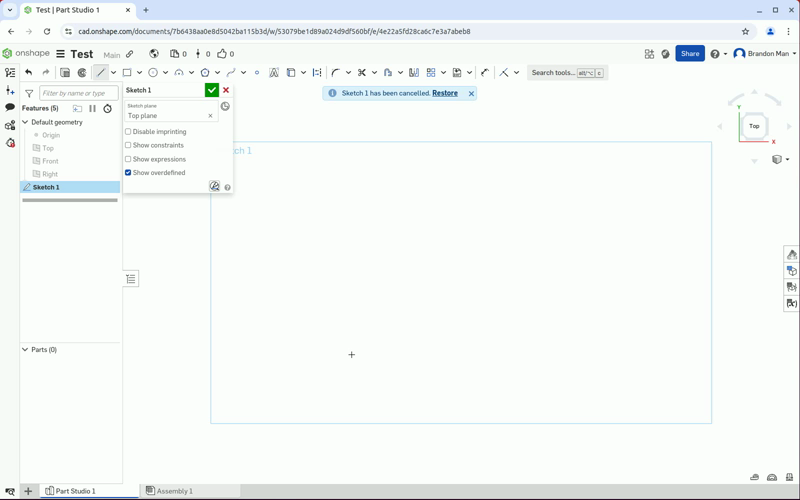
key_up(shift)
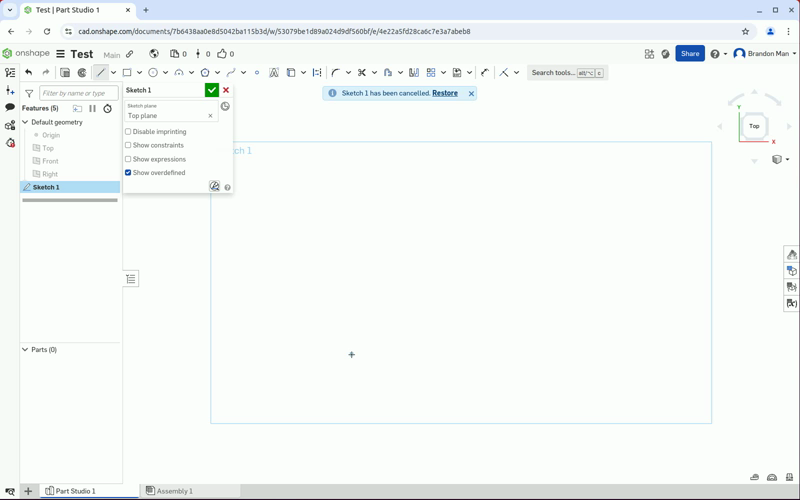
key_down(shift)
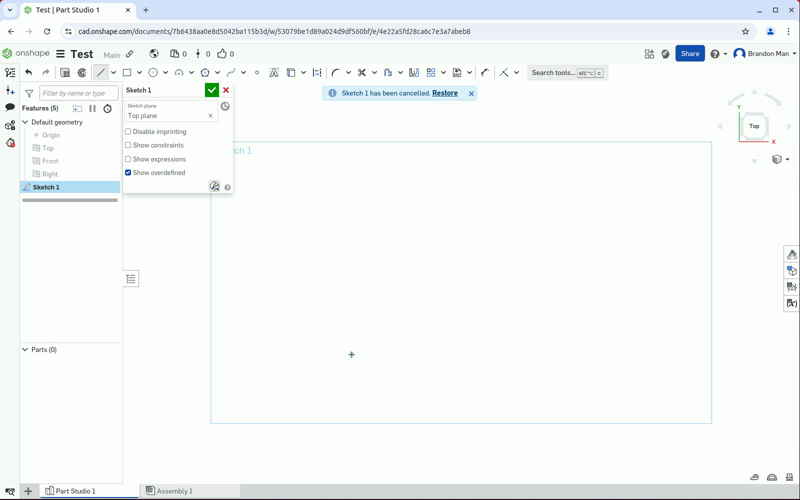
mouse_move(381, 354)
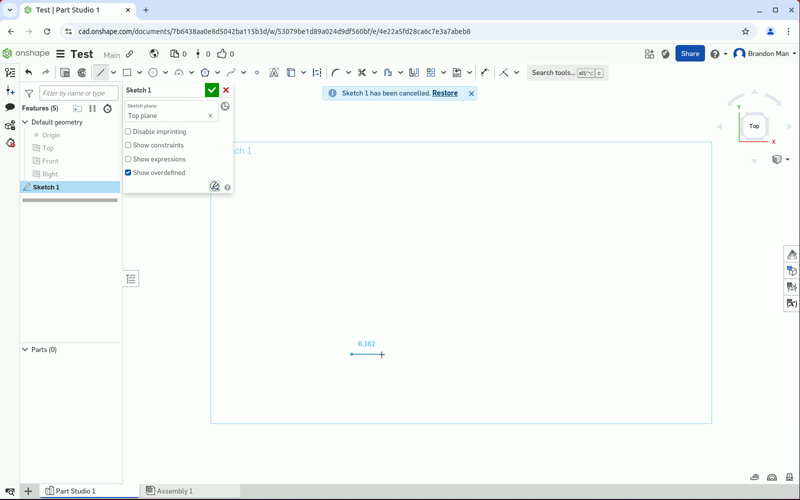
mouse_move(376, 354)
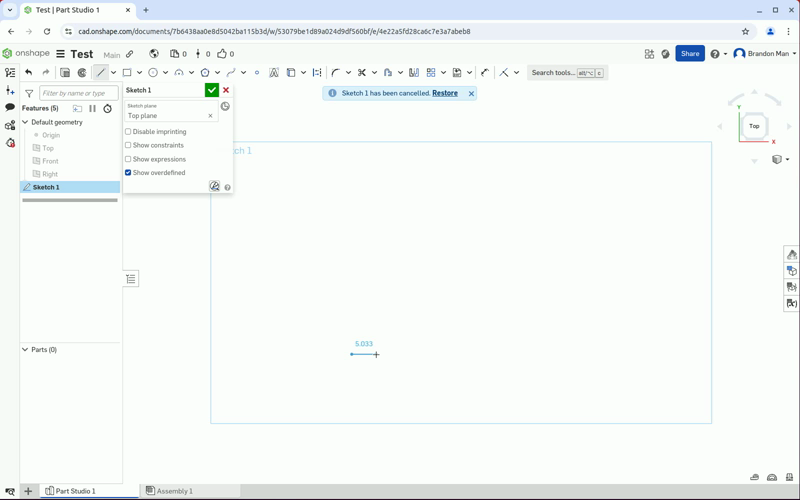
click(376, 354)
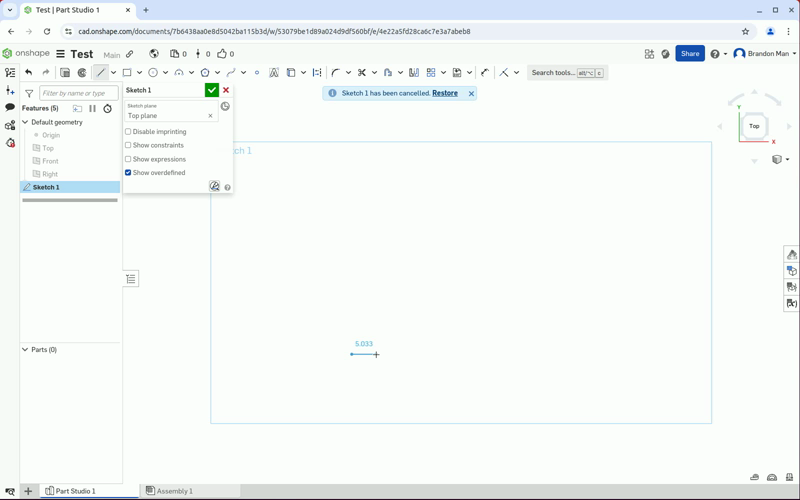
key_up(shift)
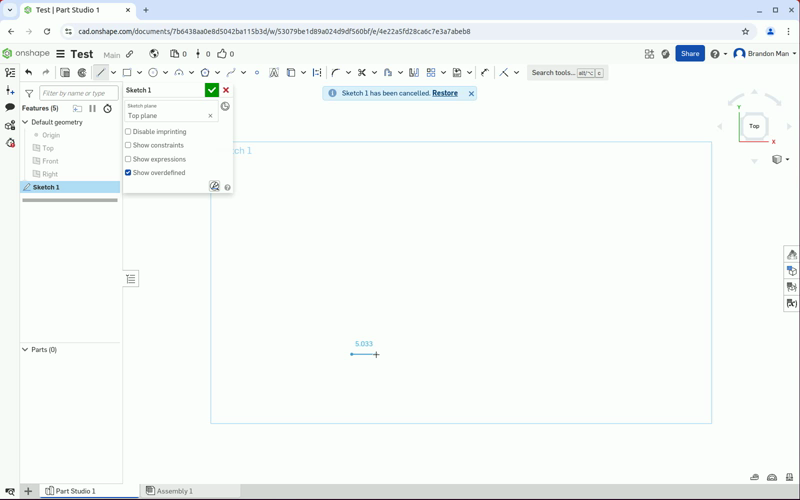
key_down(shift)
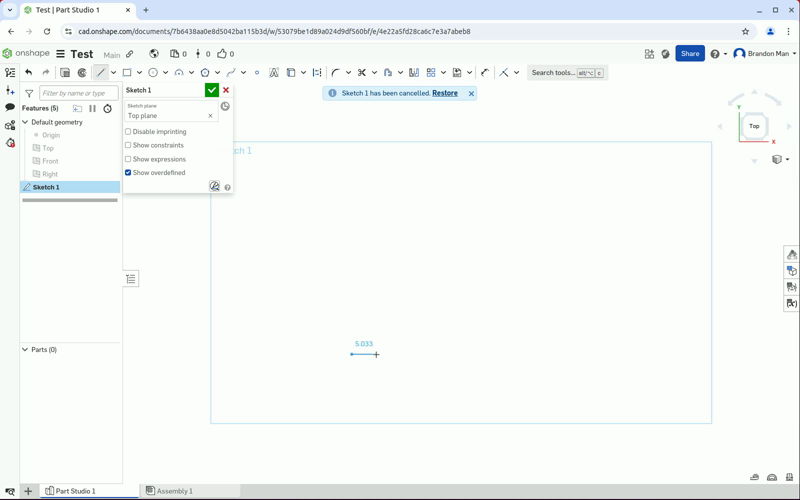
mouse_move(376, 231)
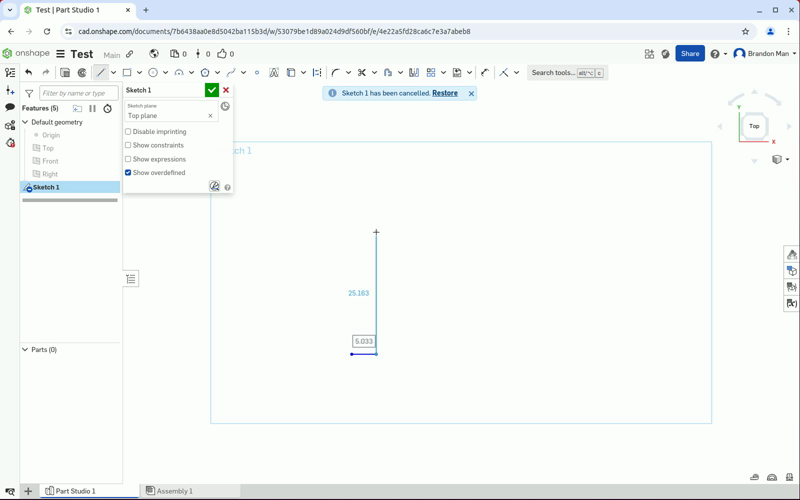
click(376, 231)
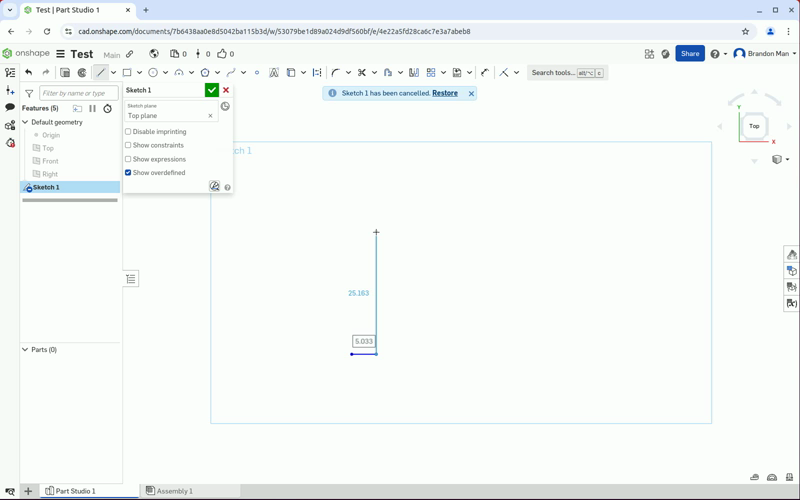
key_up(shift)
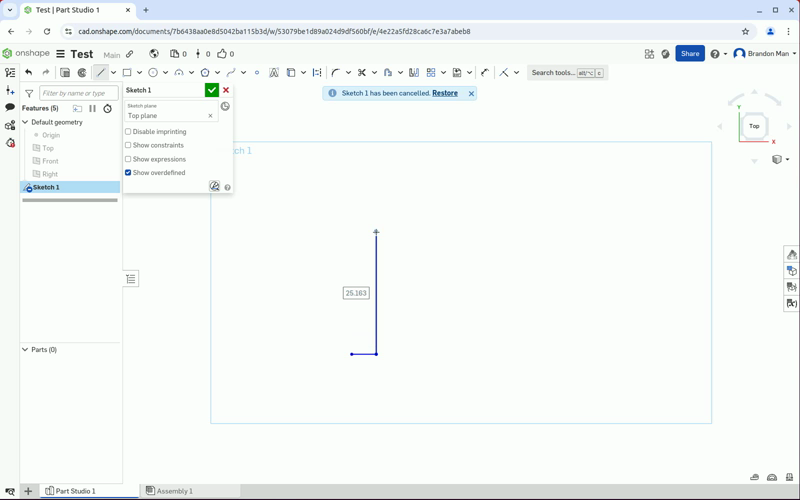
key_down(shift)
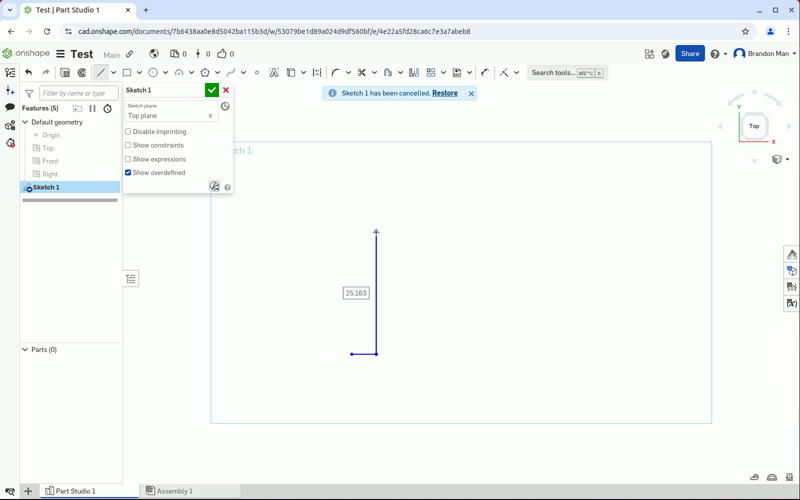
mouse_move(406, 231)
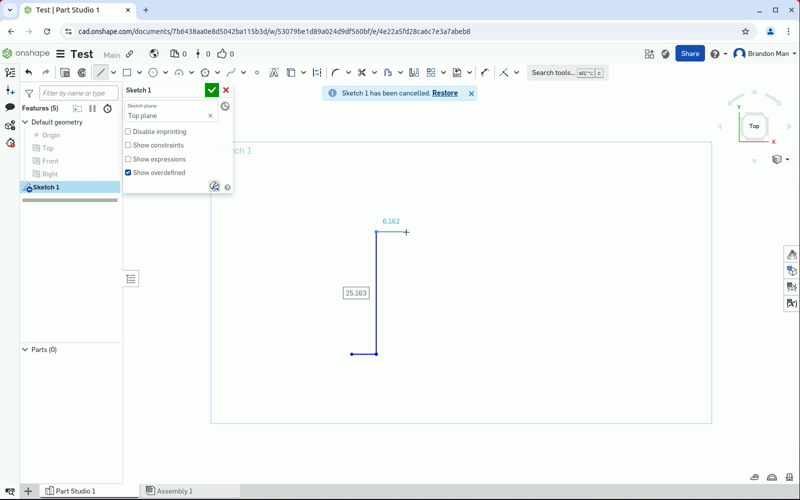
mouse_move(351, 231)
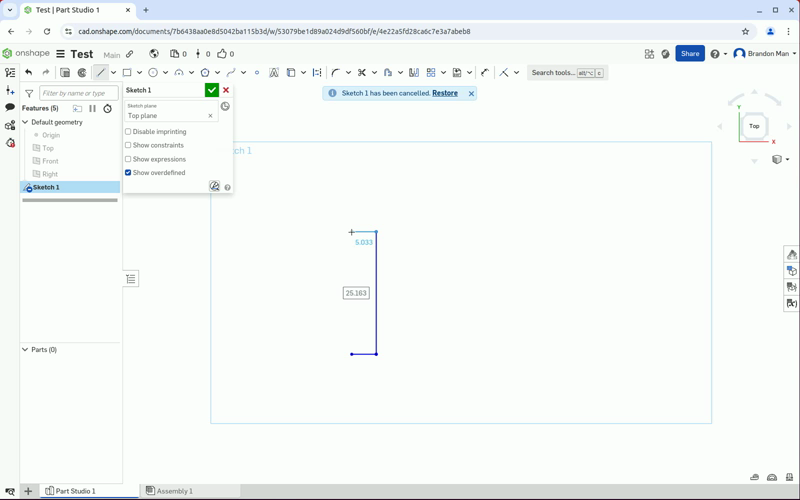
click(351, 231)
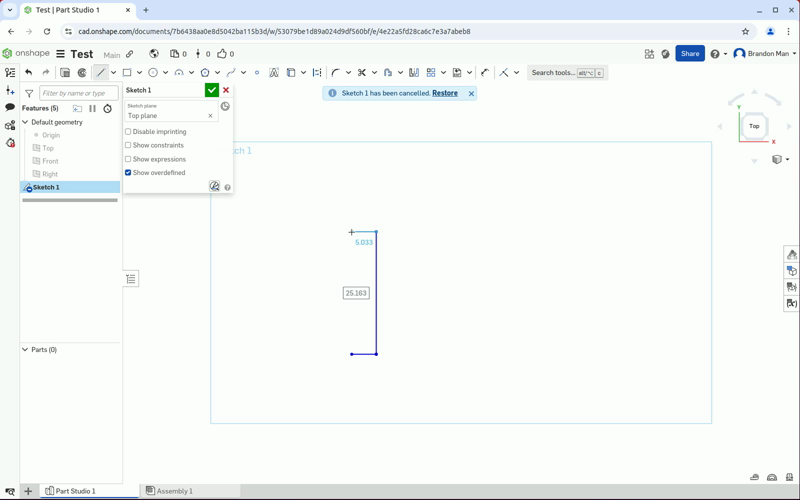
key_up(shift)
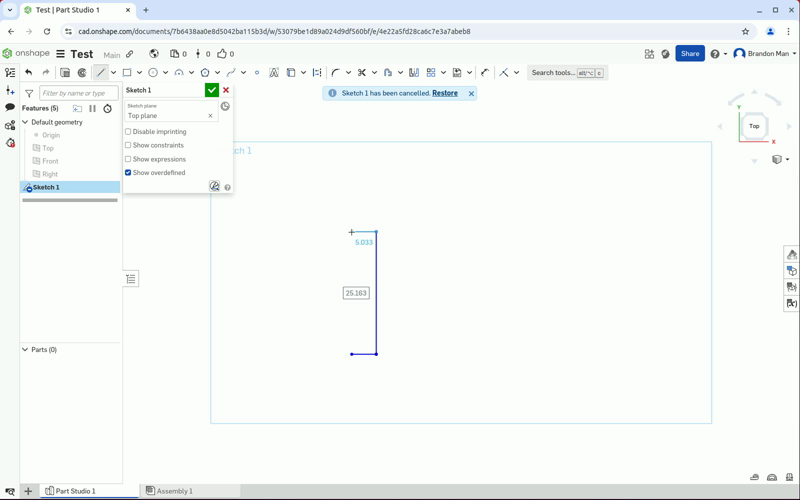
key_down(shift)
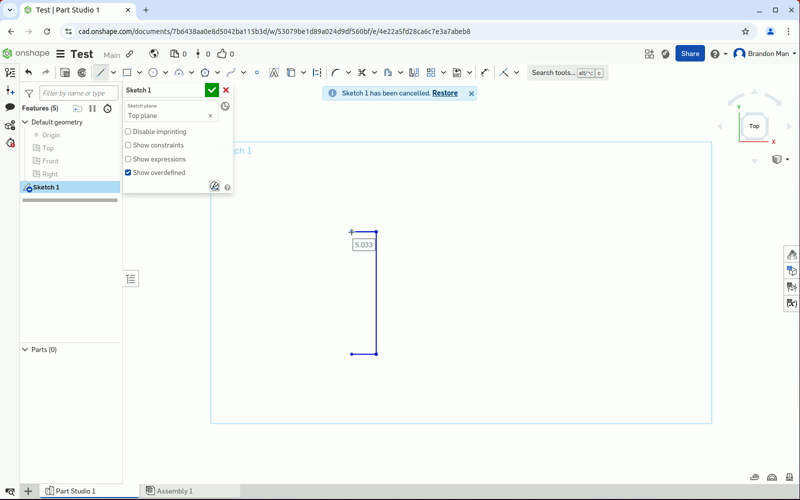
mouse_move(351, 354)
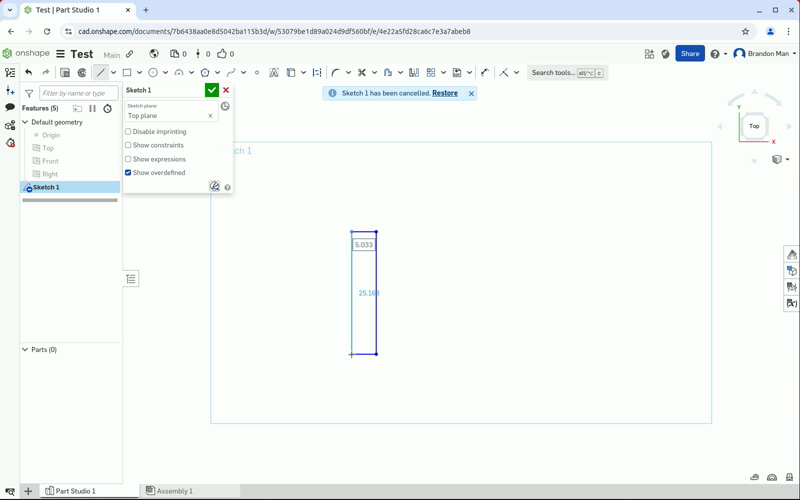
key_up(shift)
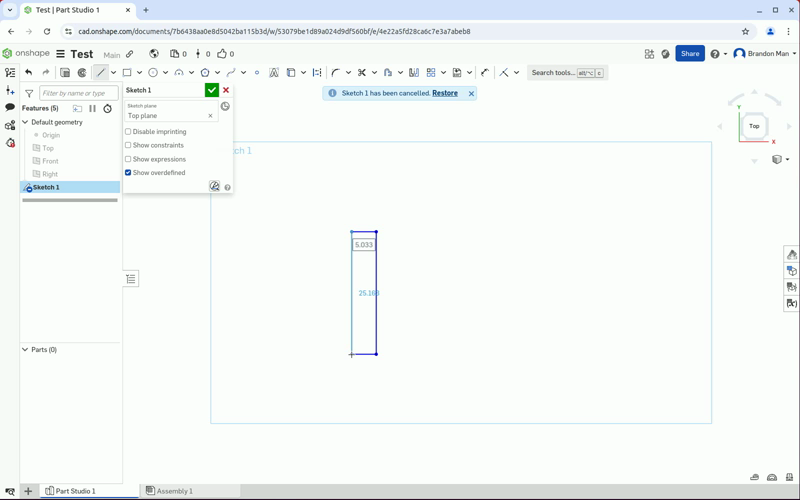
click(351, 354)
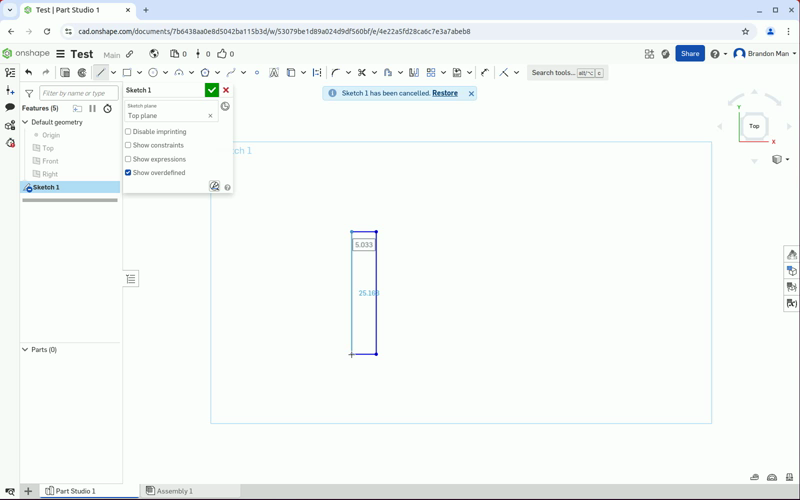
key(esc)
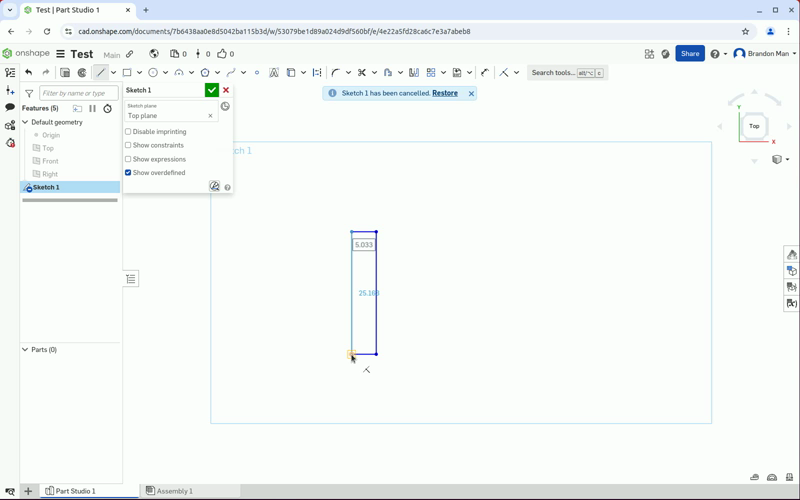
mouse_move(362, 263)
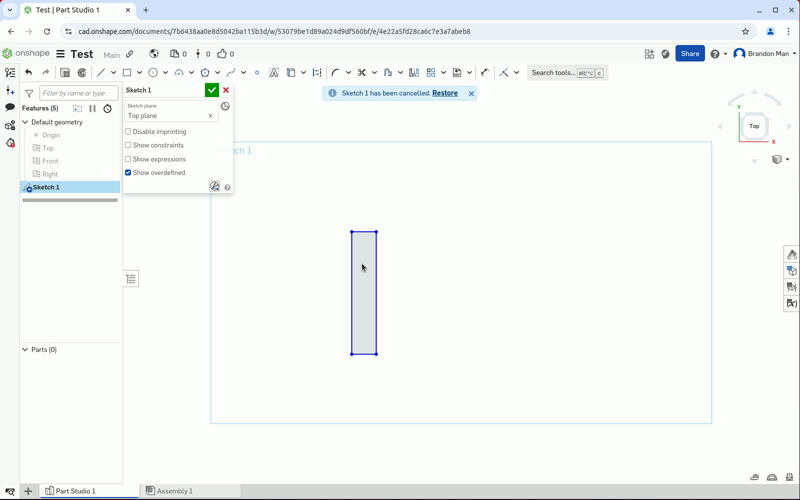
click(362, 263)
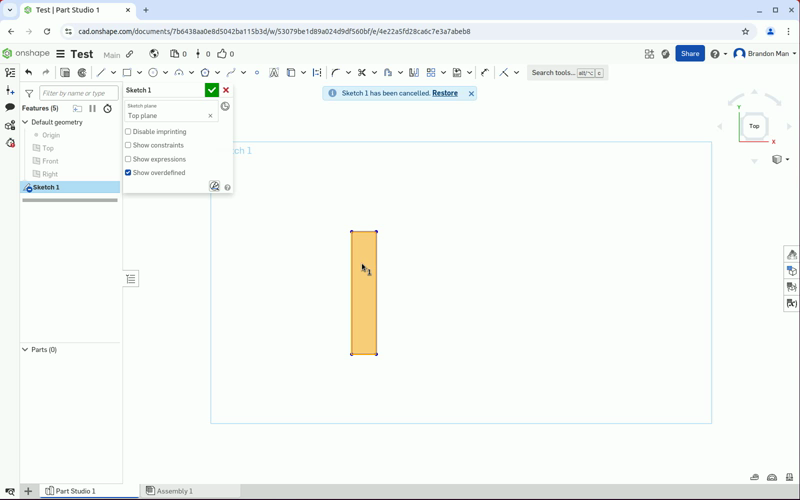
mouse_move(73, 352)
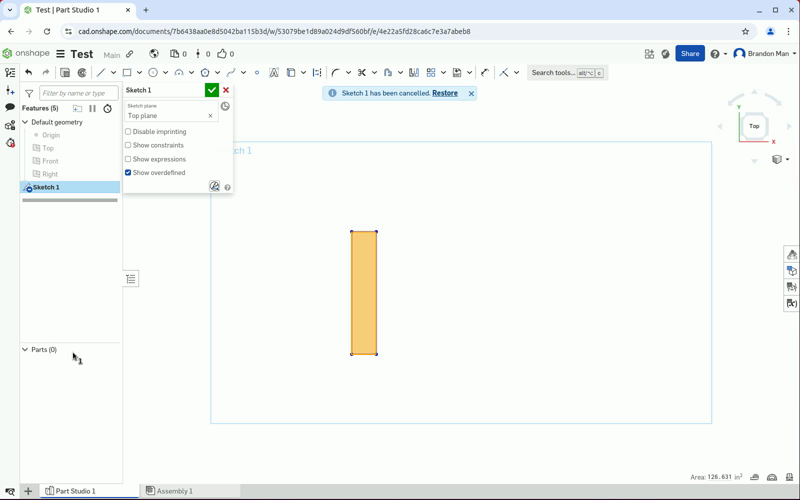
key(shift+y)
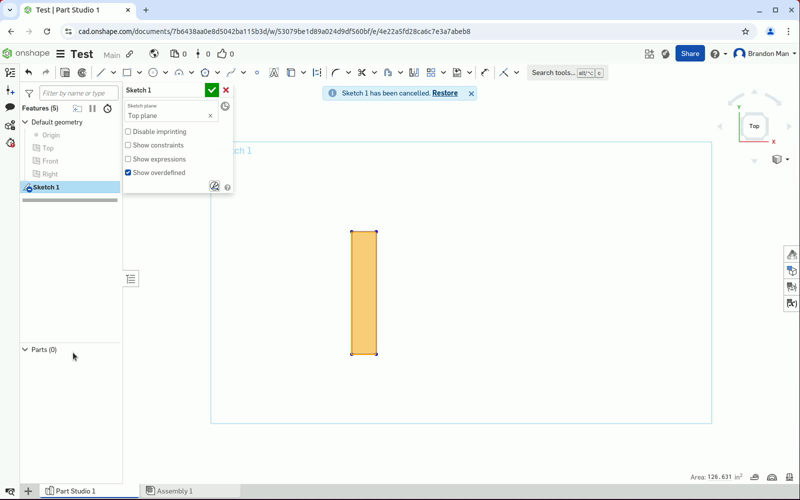
key(shift+e)
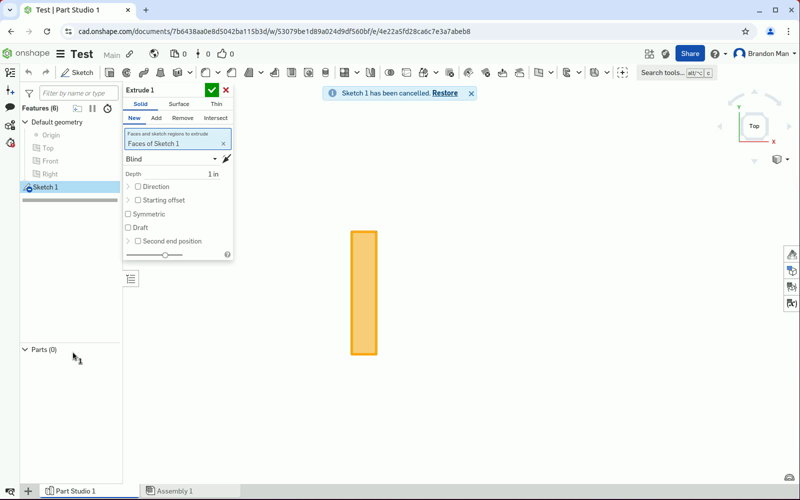
mouse_move(143, 106)
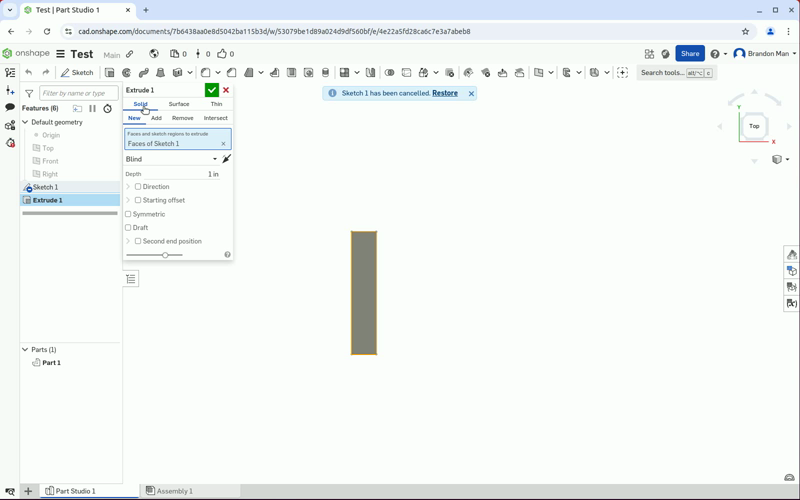
click(143, 106)
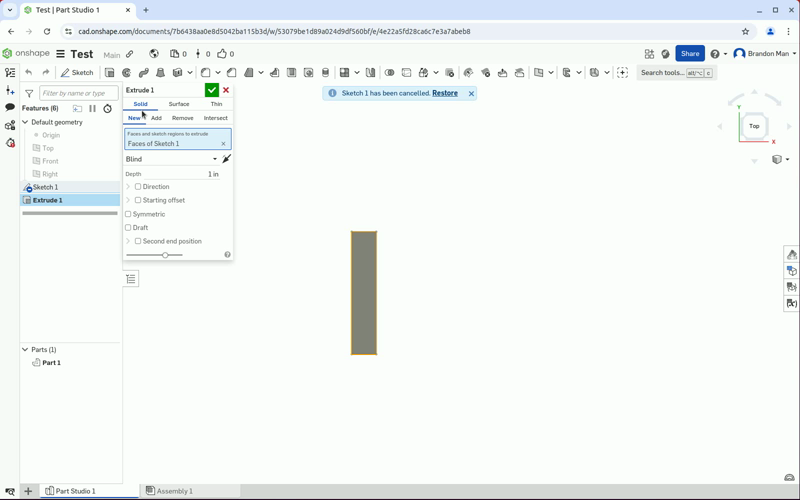
mouse_move(137, 120)
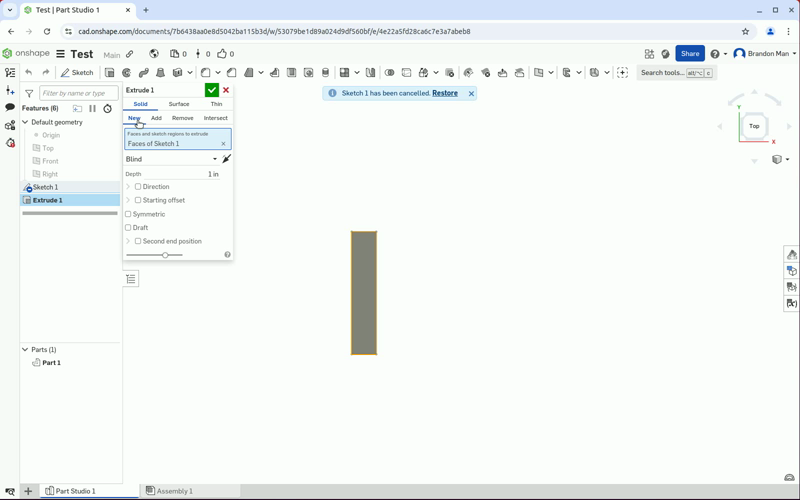
click(137, 120)
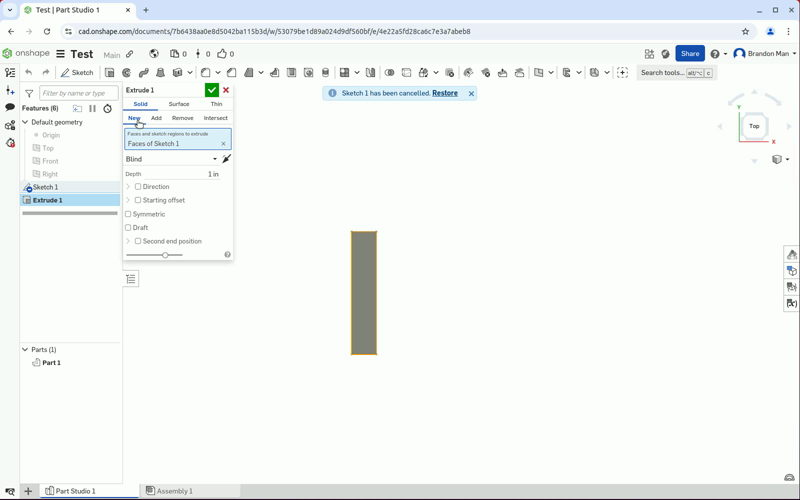
key(tab, 4)
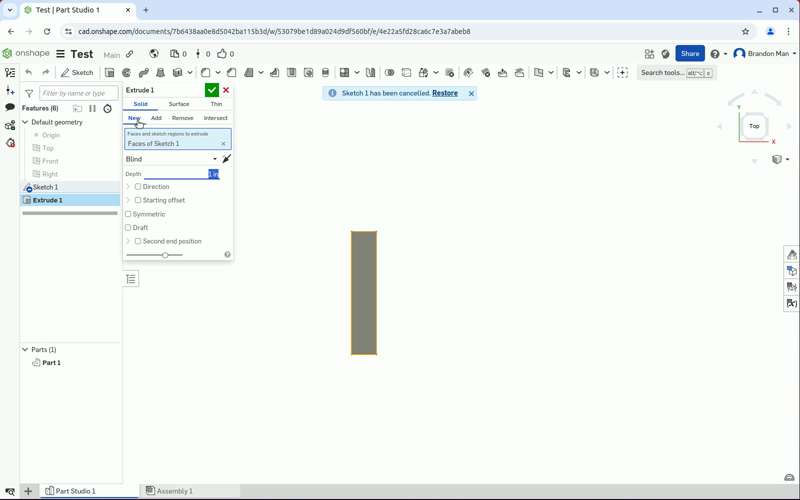
text(1.444)
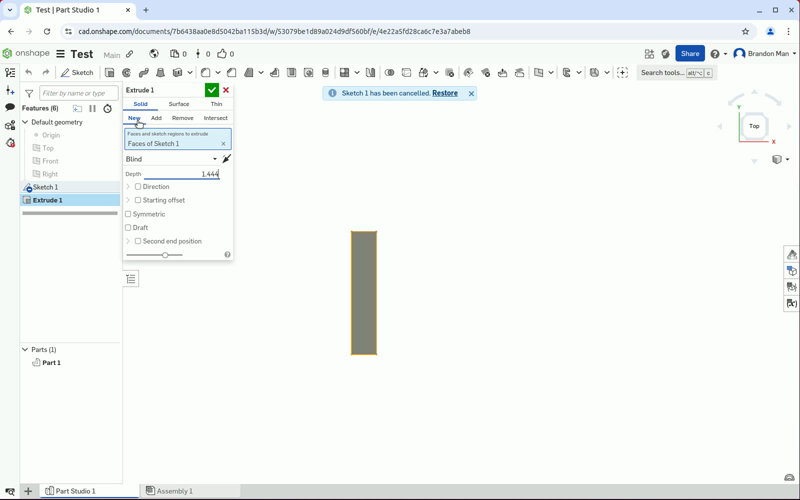
key(enter)
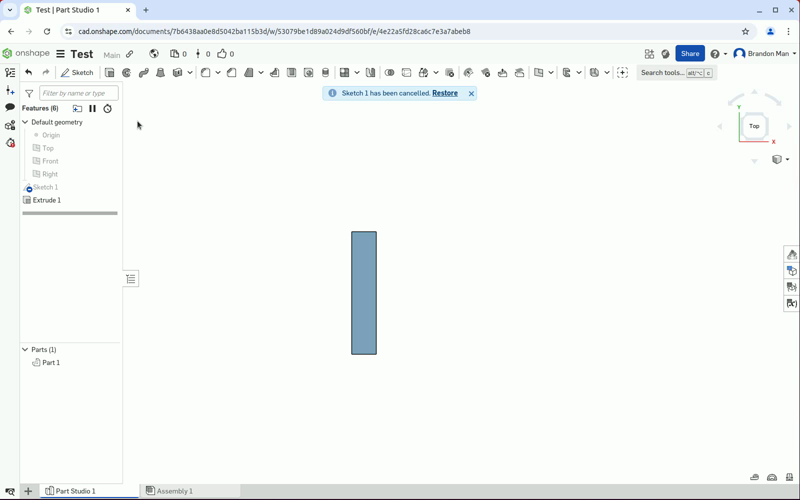
key(shift+h)
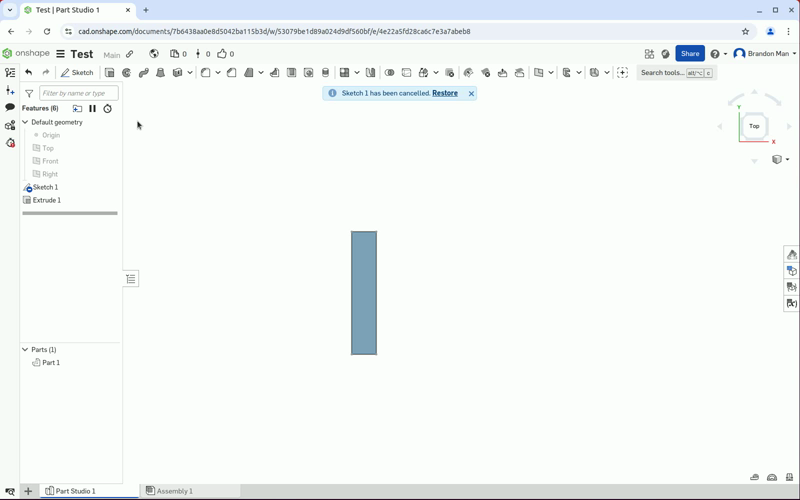
key(shift+h)
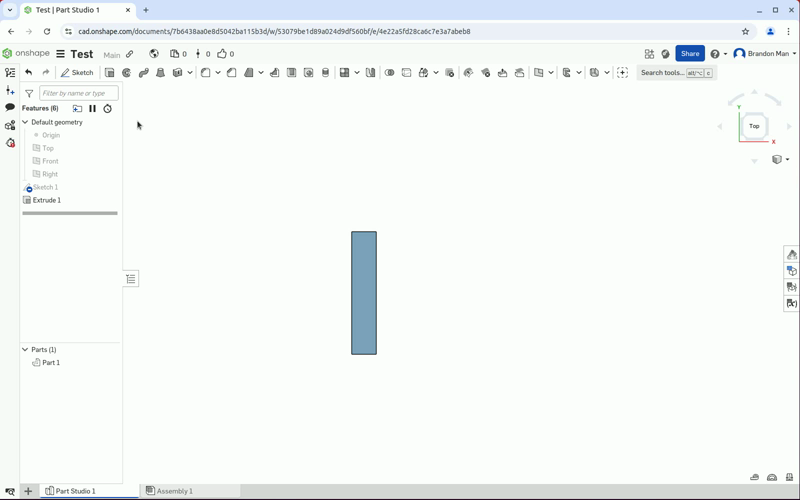
mouse_move(73, 189)
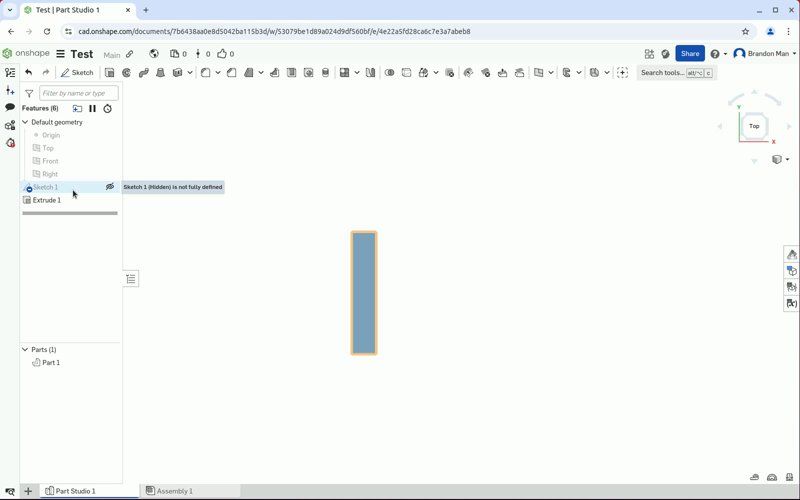
click(73, 189)
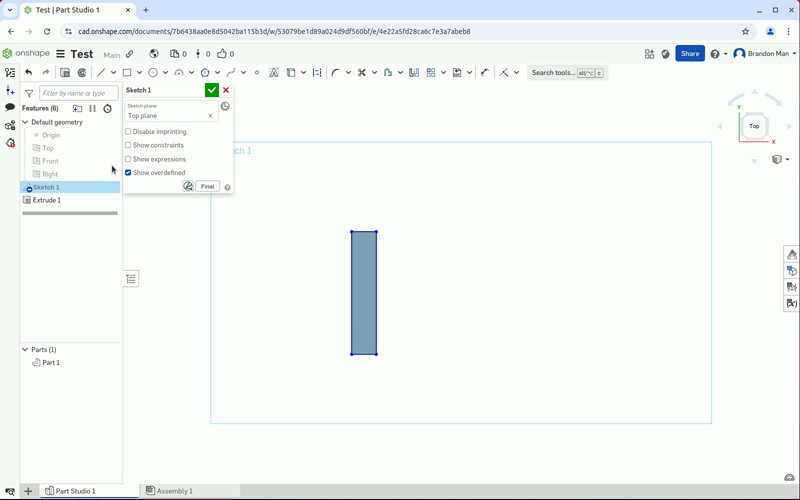
mouse_move(229, 92)
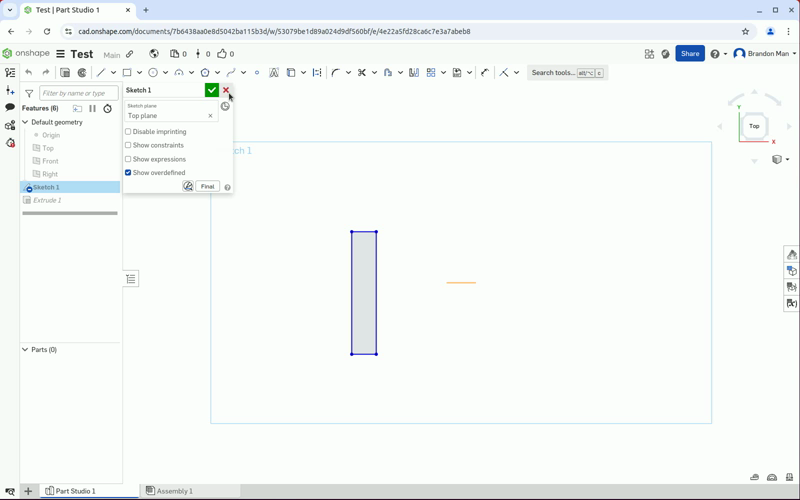
click(229, 92)
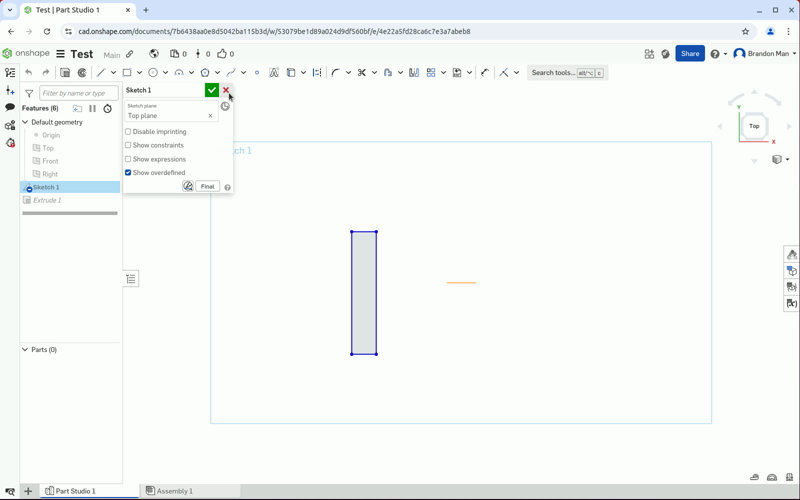
key(shift+s)
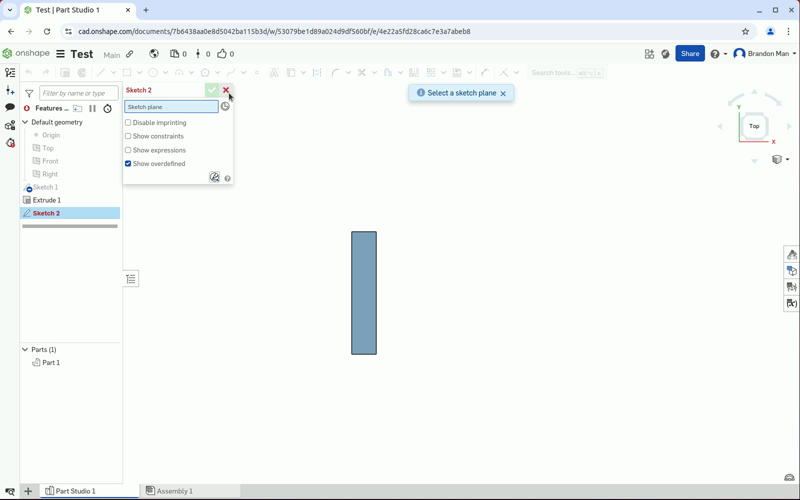
mouse_move(73, 150)
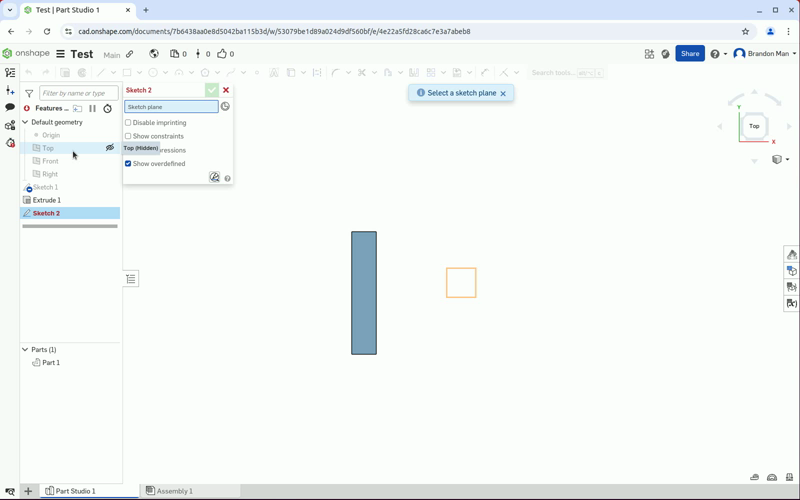
click(73, 150)
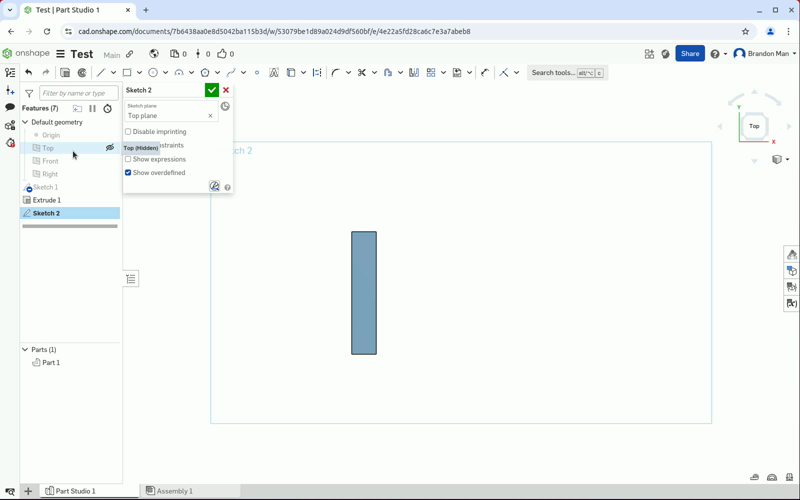
mouse_move(73, 352)
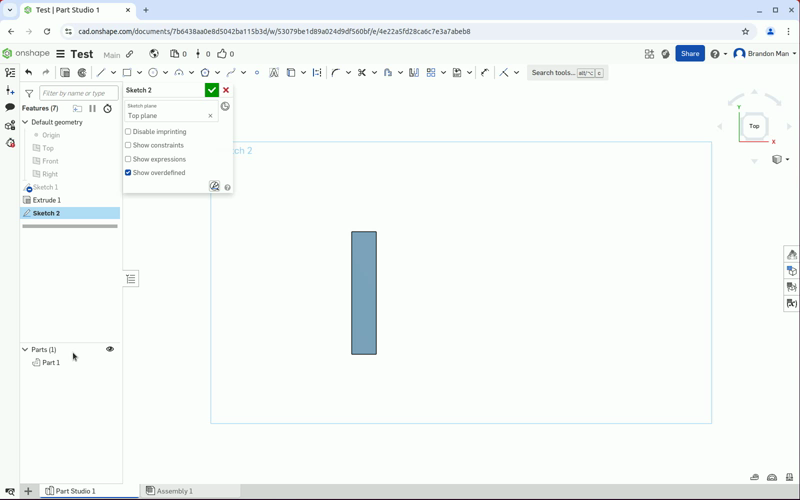
key(y)
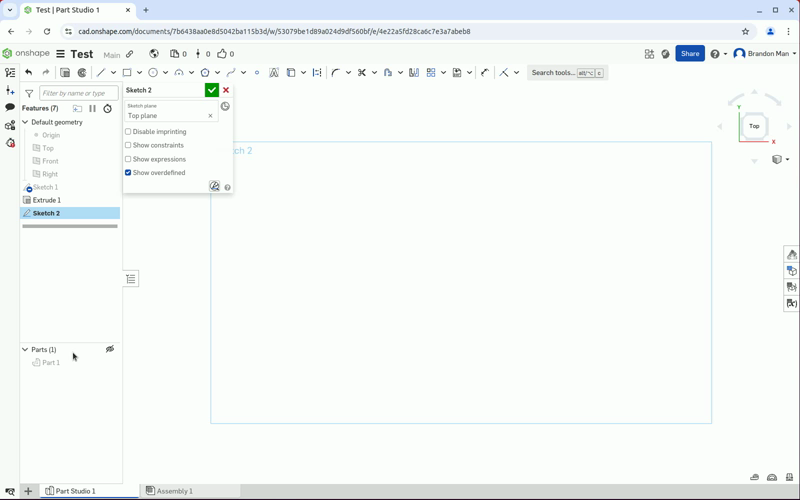
key(l)
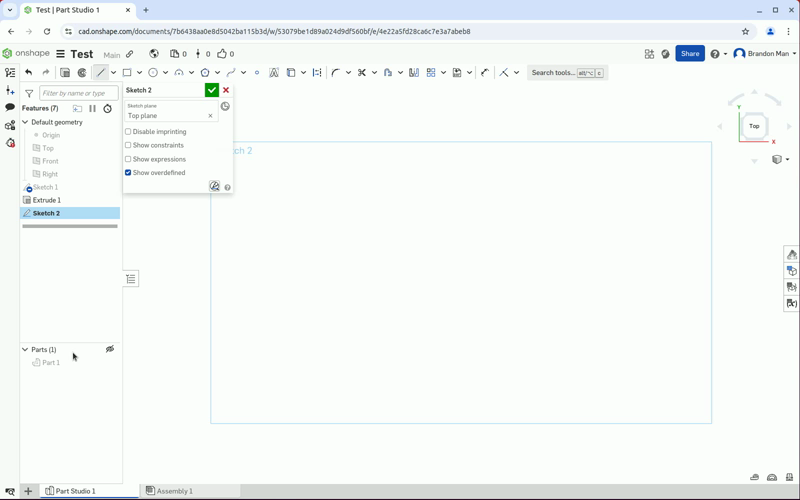
key_down(shift)
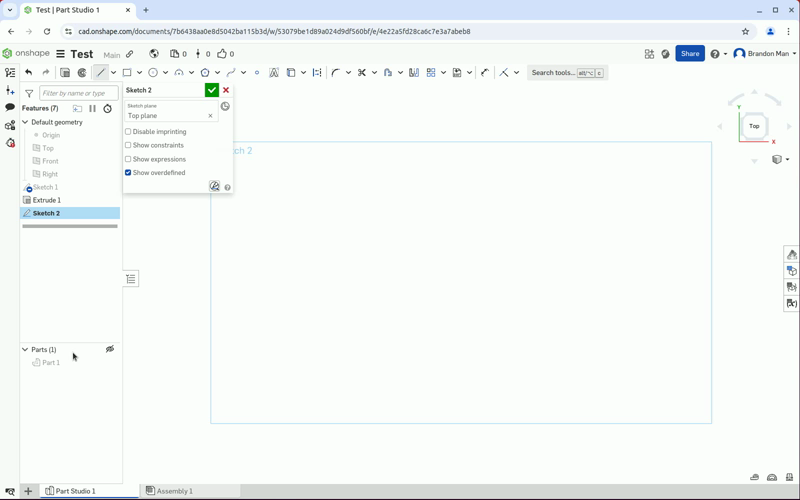
mouse_move(401, 354)
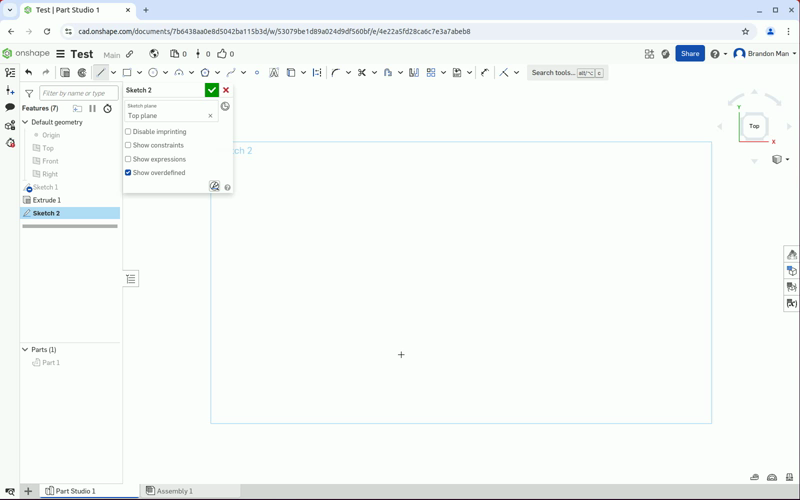
click(401, 354)
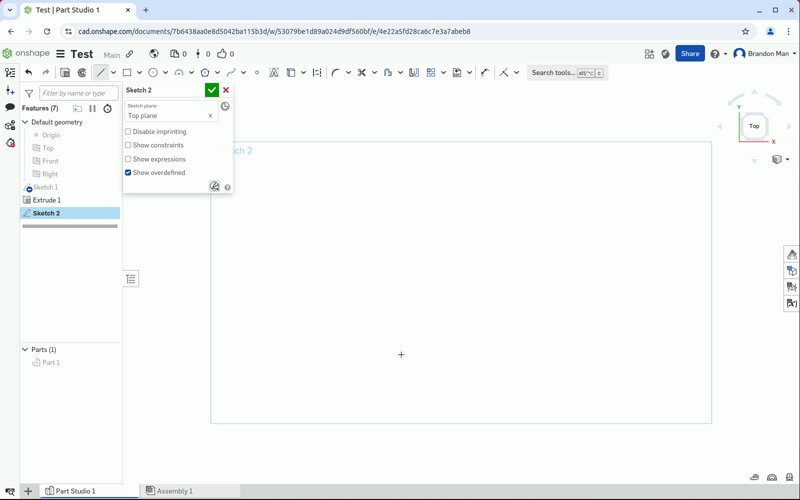
key_up(shift)
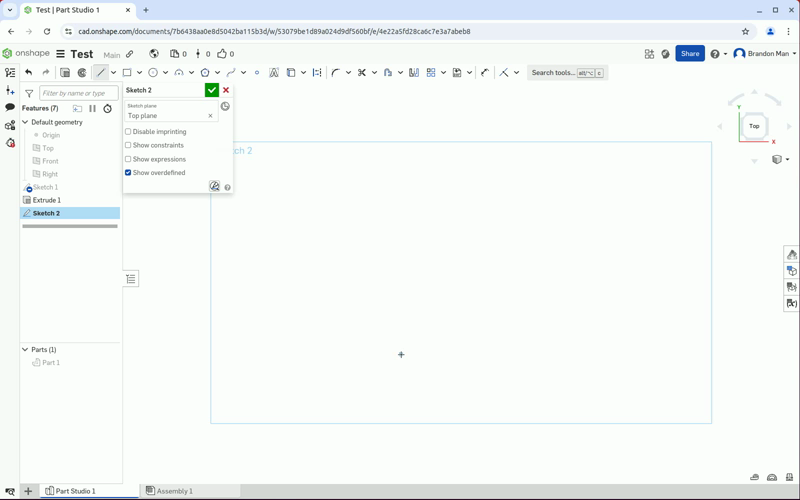
key_down(shift)
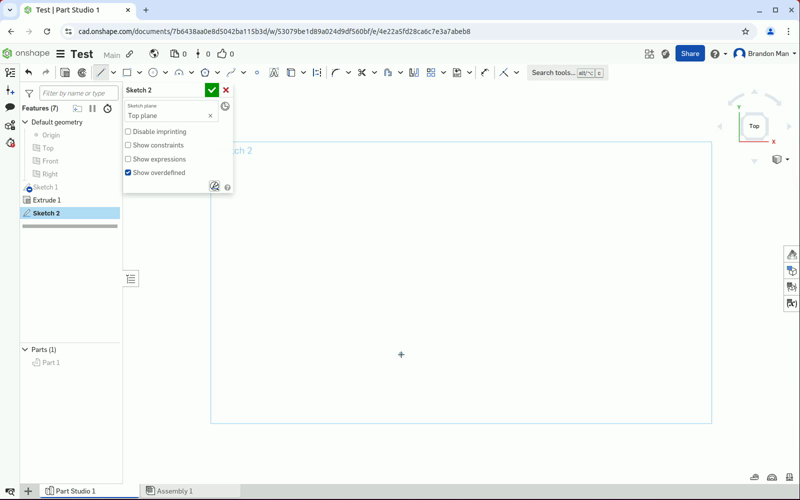
mouse_move(431, 354)
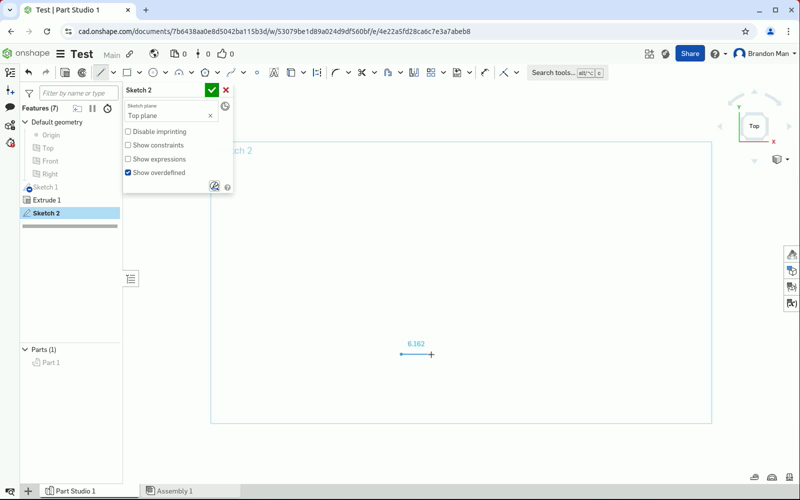
mouse_move(425, 354)
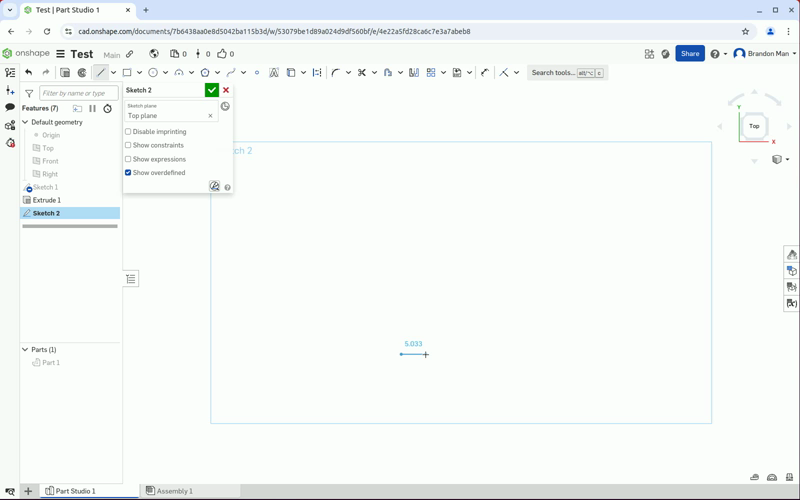
click(425, 354)
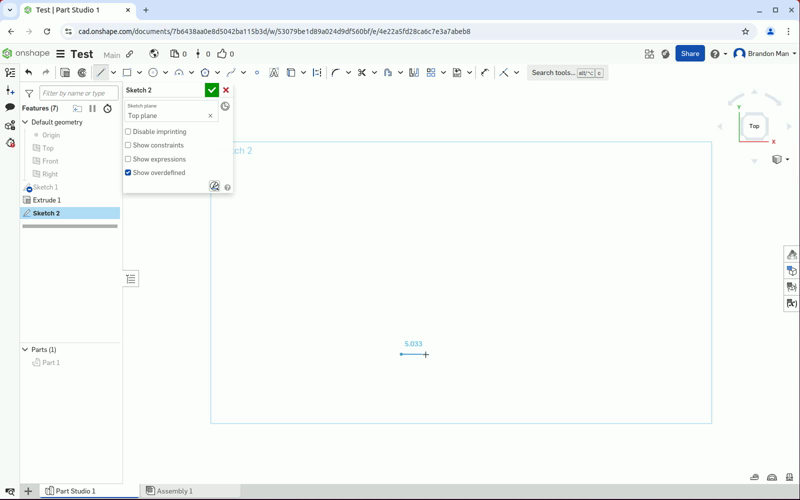
key_up(shift)
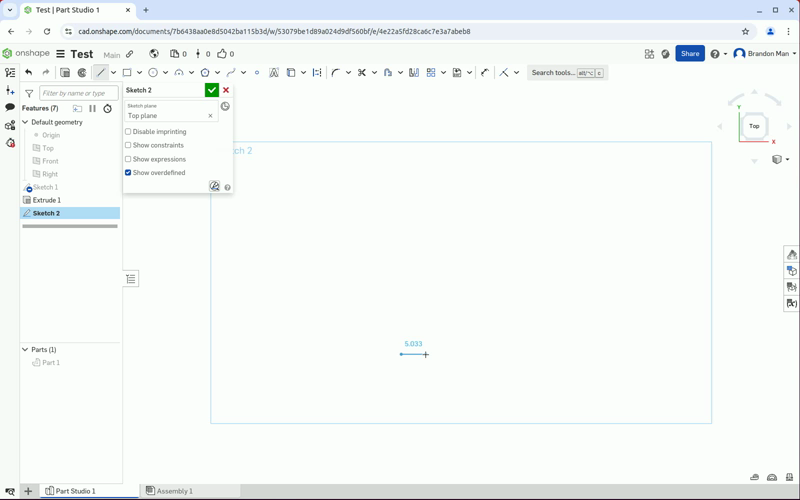
key_down(shift)
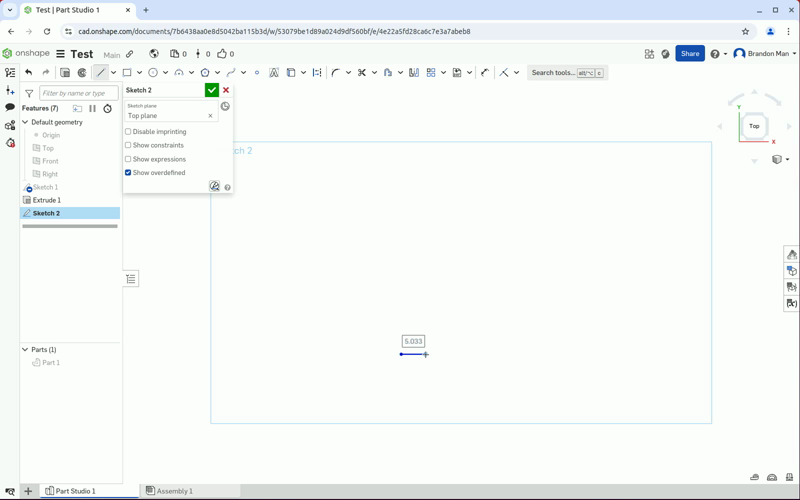
mouse_move(425, 231)
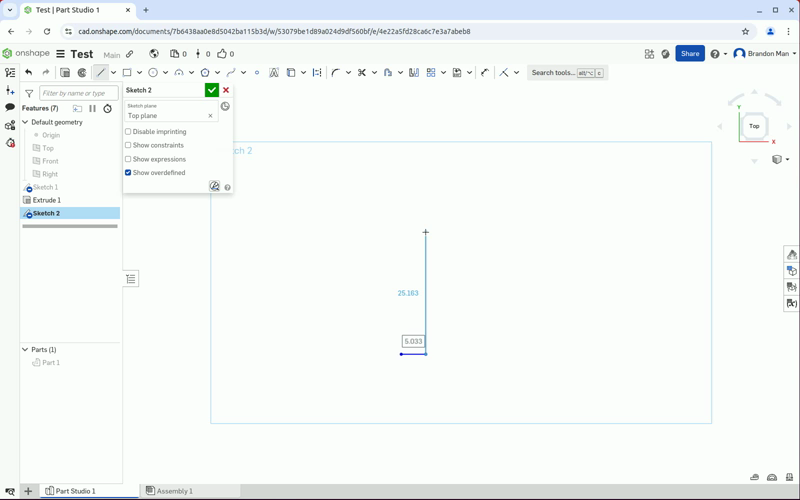
click(425, 231)
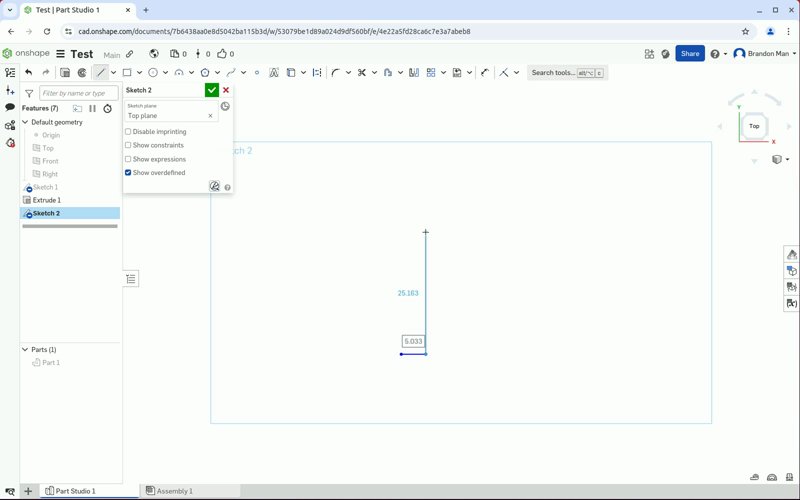
key_up(shift)
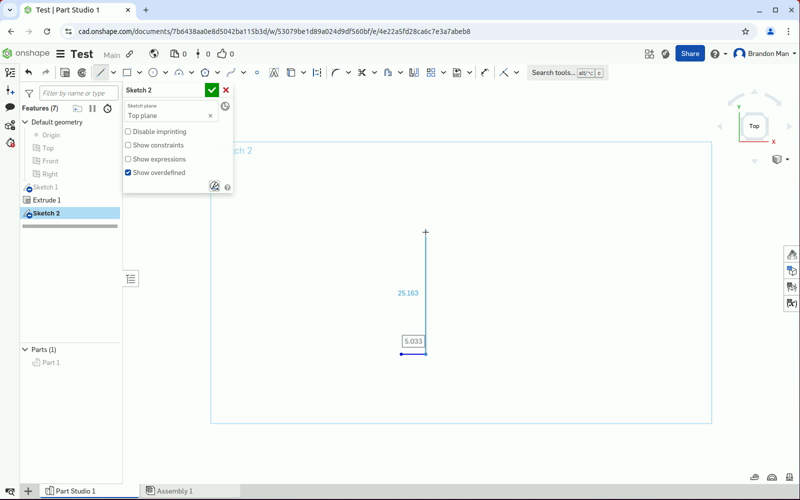
key_down(shift)
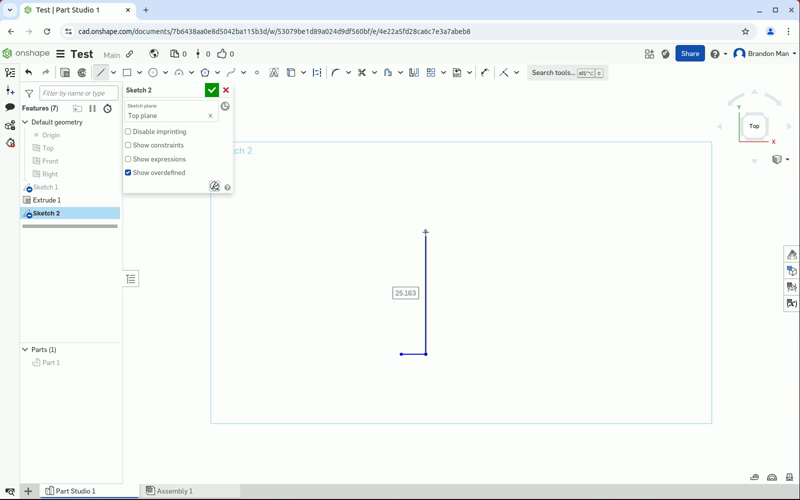
mouse_move(455, 231)
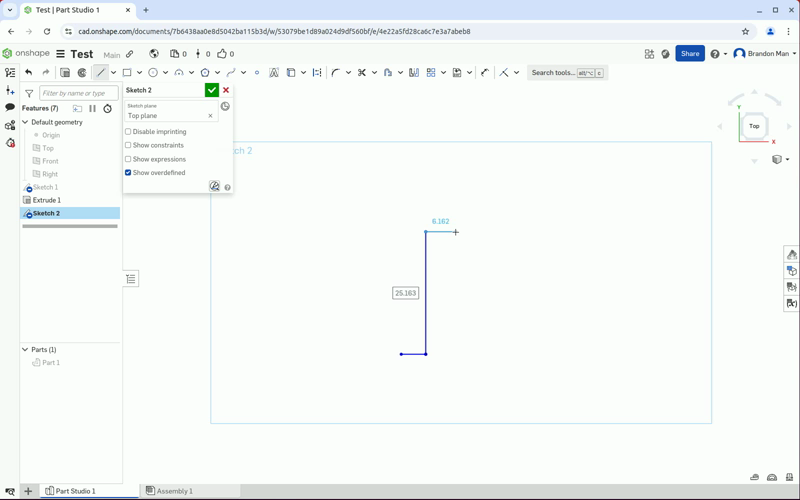
mouse_move(401, 231)
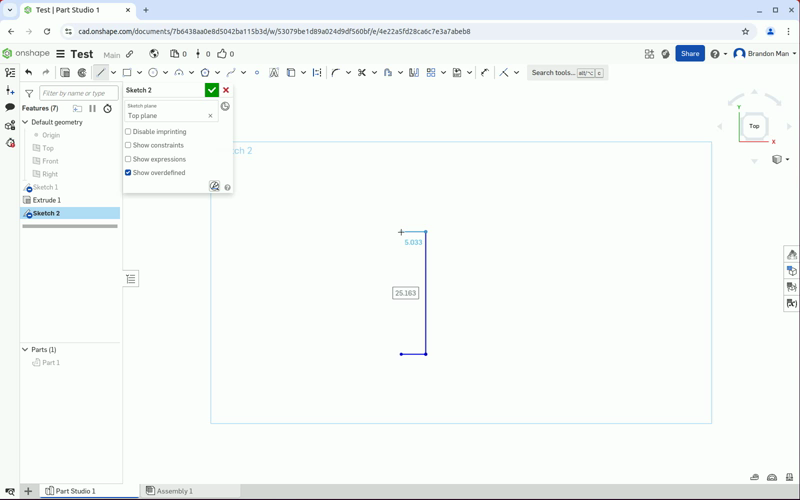
click(401, 231)
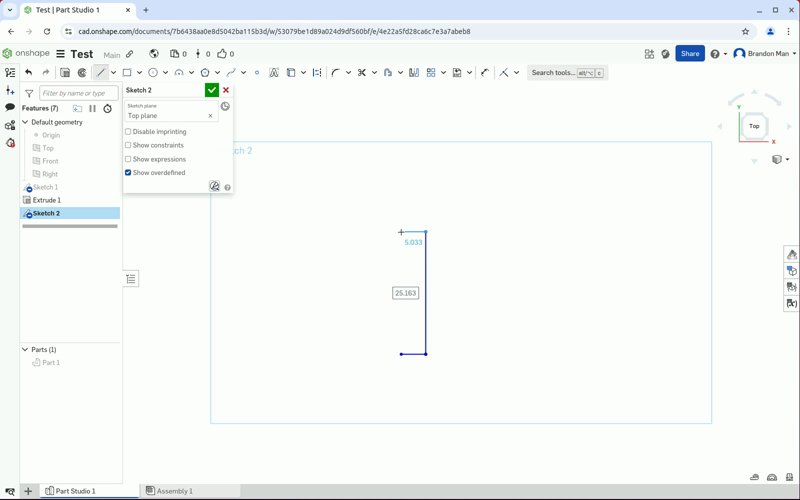
key_up(shift)
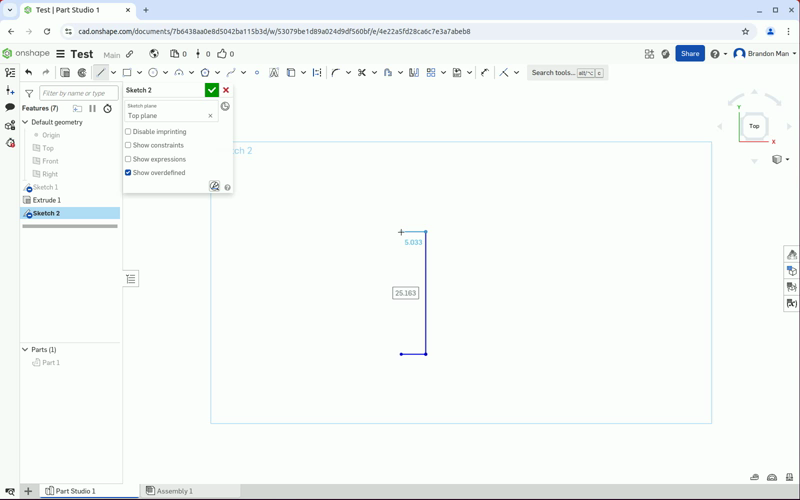
key_down(shift)
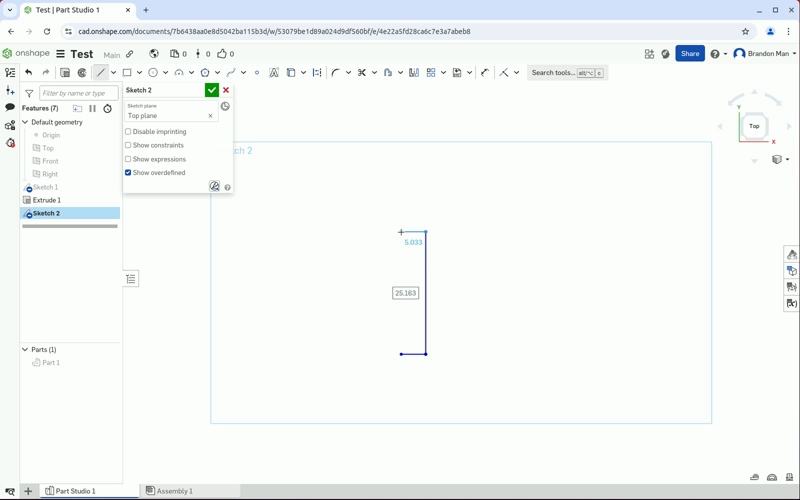
mouse_move(401, 354)
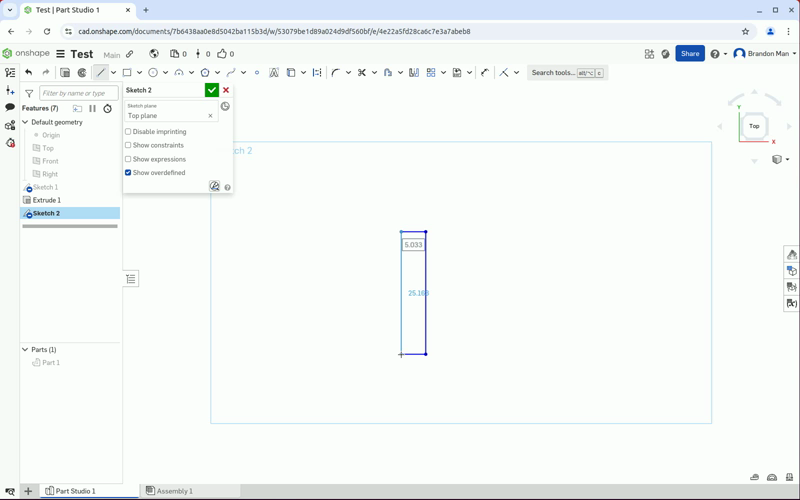
key_up(shift)
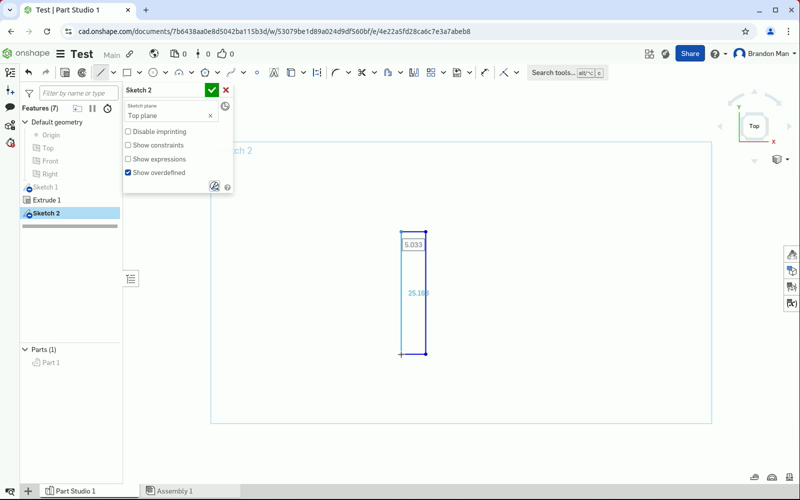
click(401, 354)
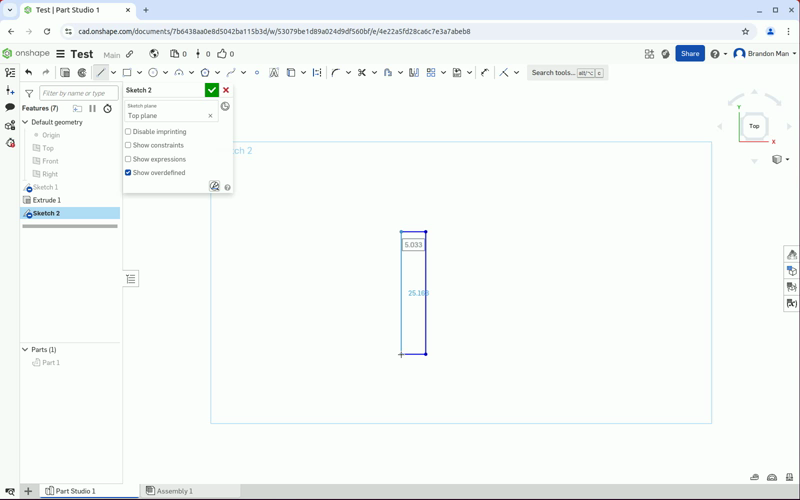
key(esc)
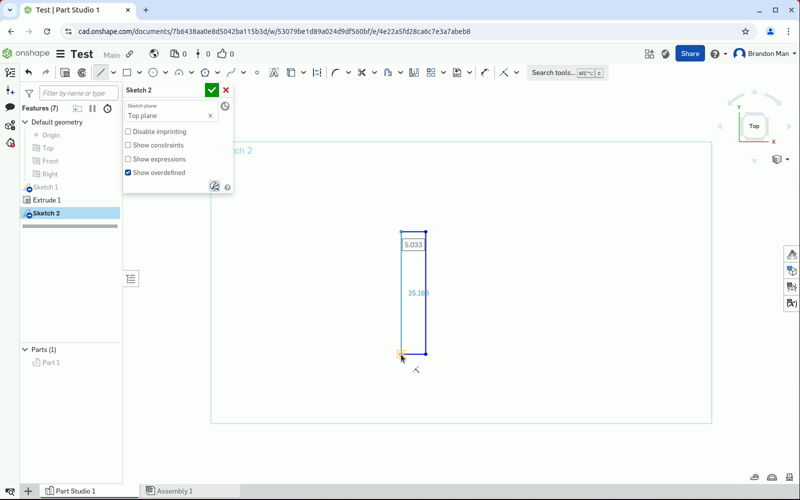
mouse_move(423, 309)
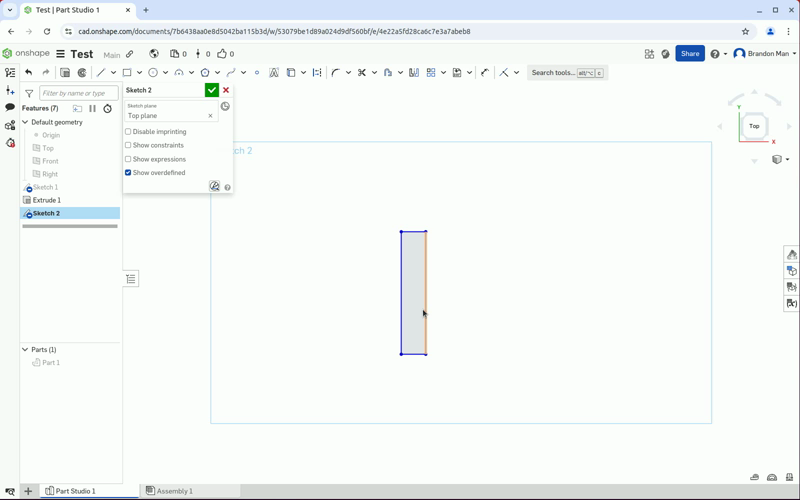
click(423, 309)
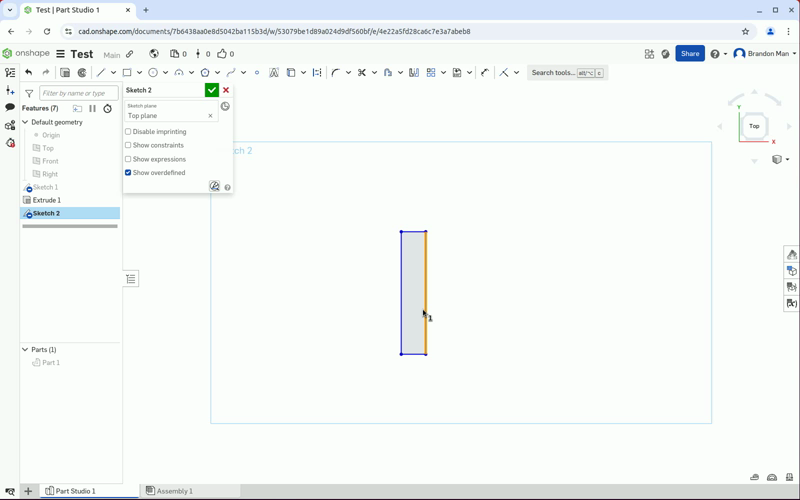
mouse_move(73, 352)
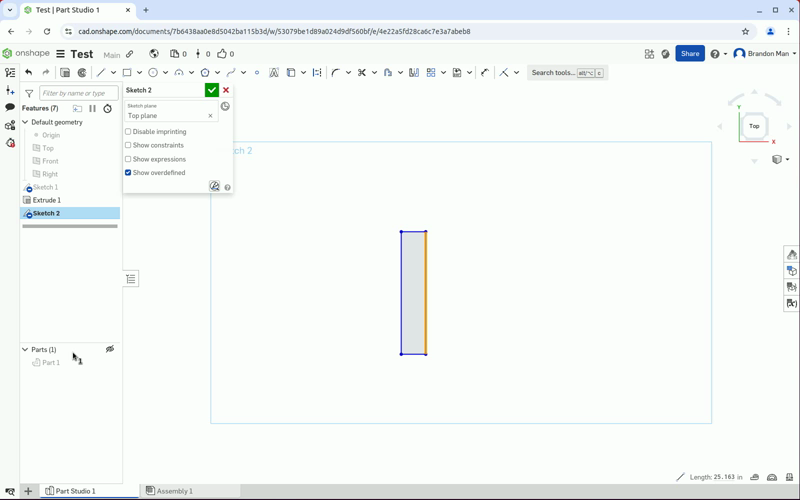
key(shift+y)
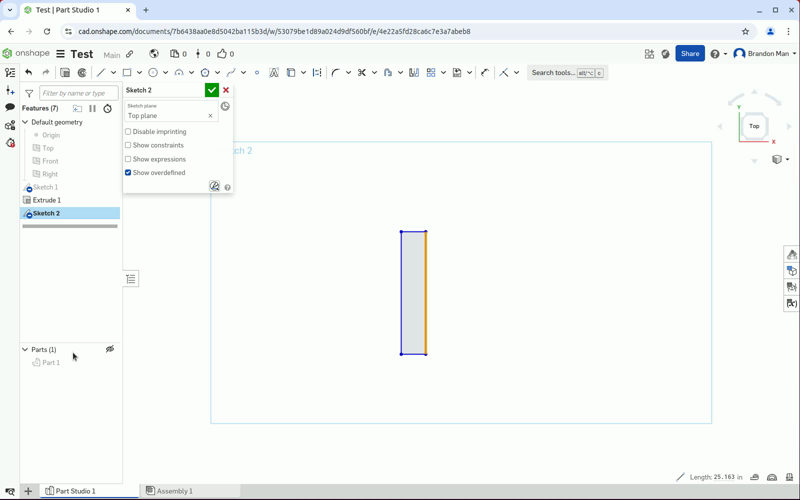
key(shift+e)
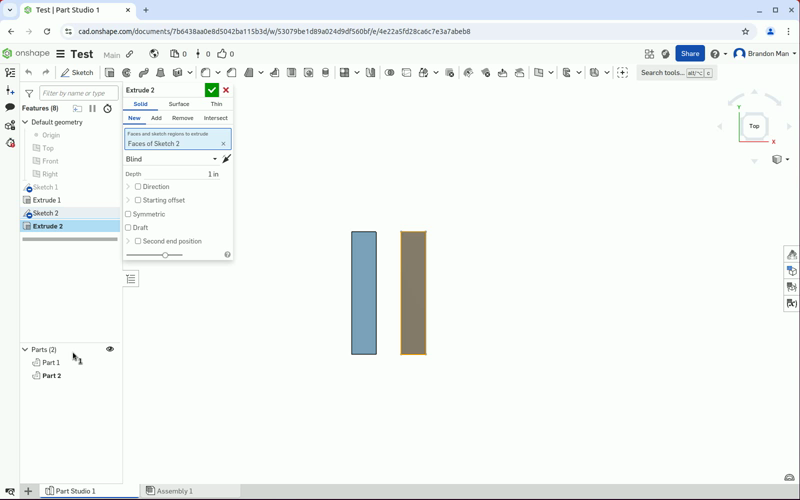
mouse_move(143, 106)
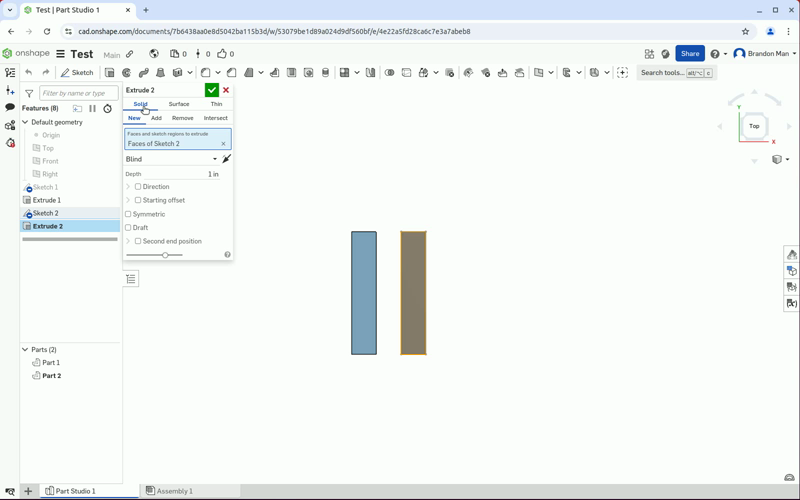
click(143, 106)
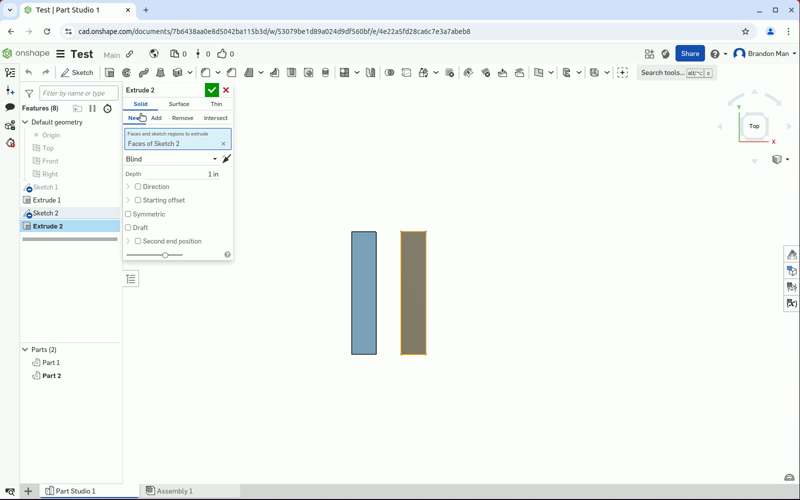
mouse_move(137, 120)
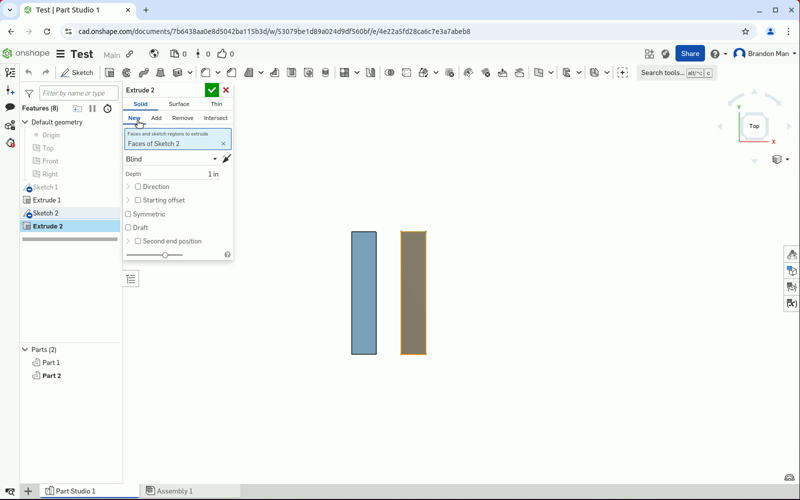
click(137, 120)
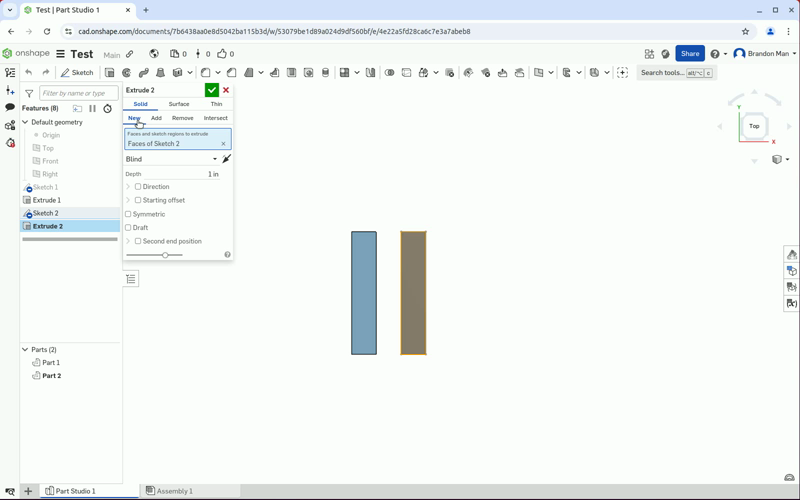
key(tab, 4)
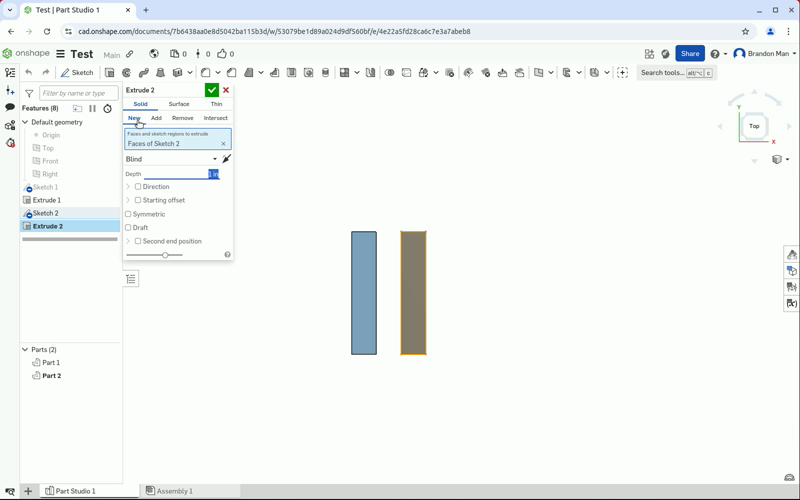
text(0.963)
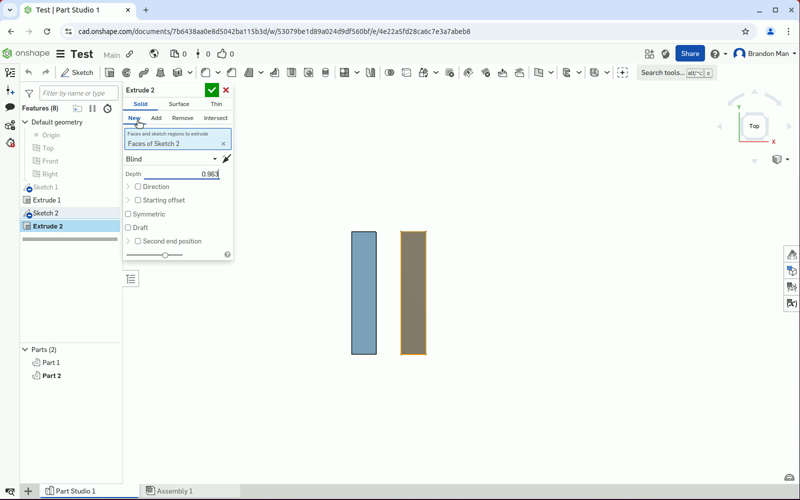
key(enter)
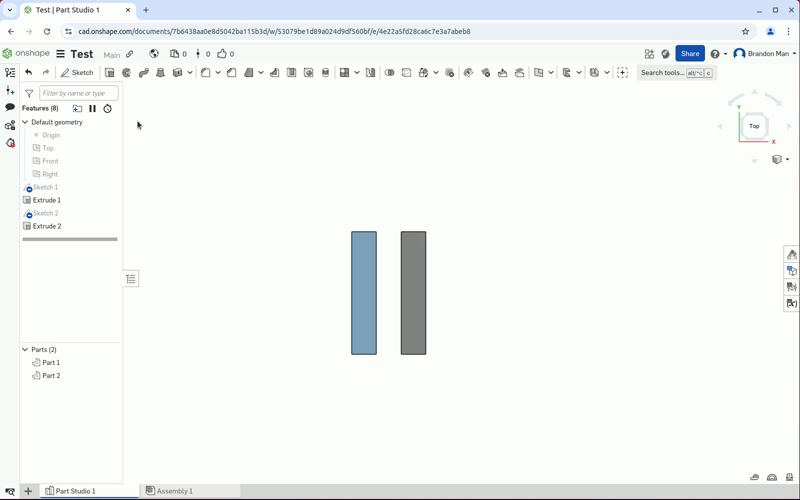
key(shift+h)
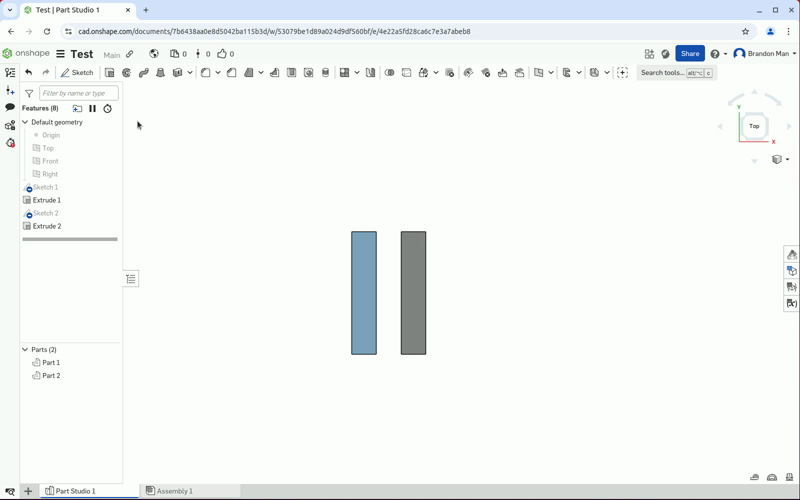
key(shift+h)
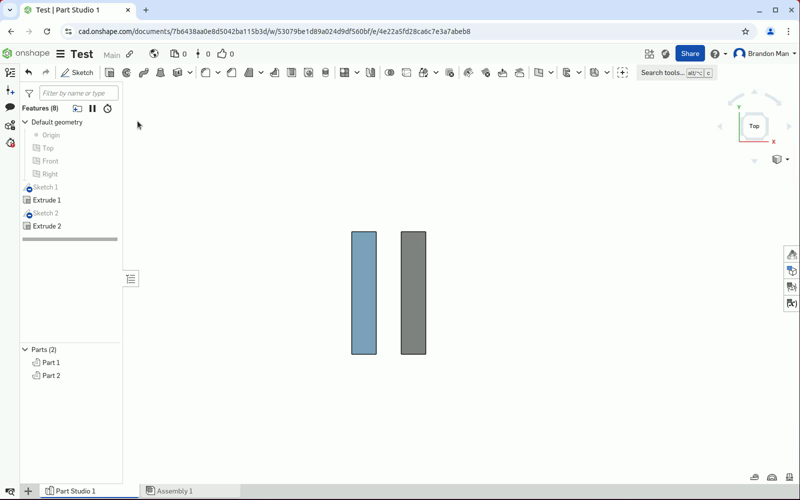
mouse_move(73, 189)
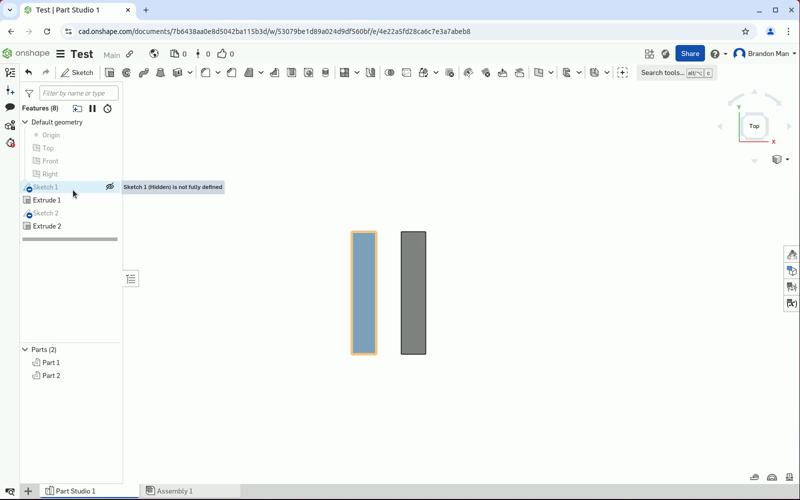
click(73, 189)
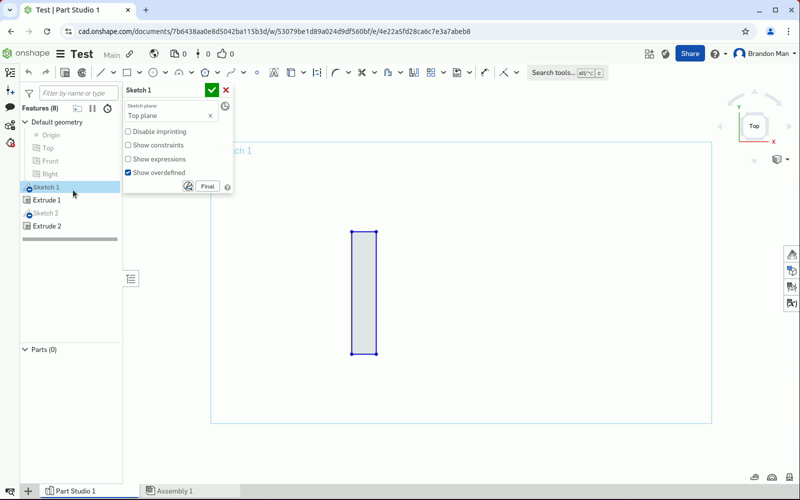
mouse_move(229, 92)
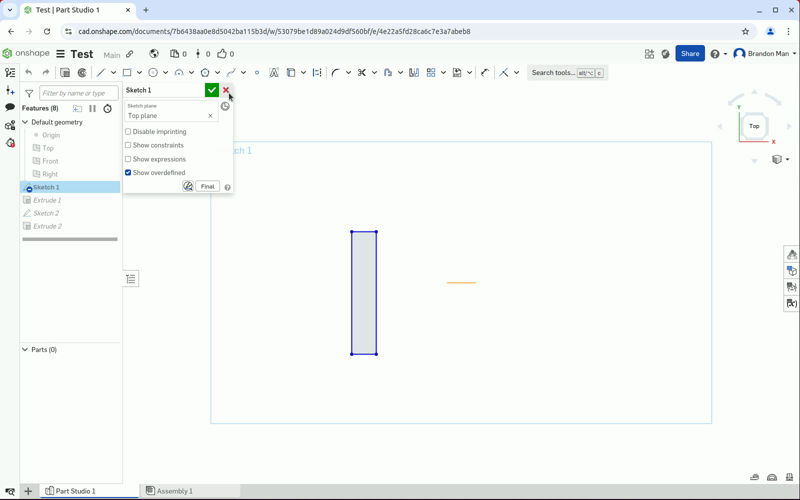
click(229, 92)
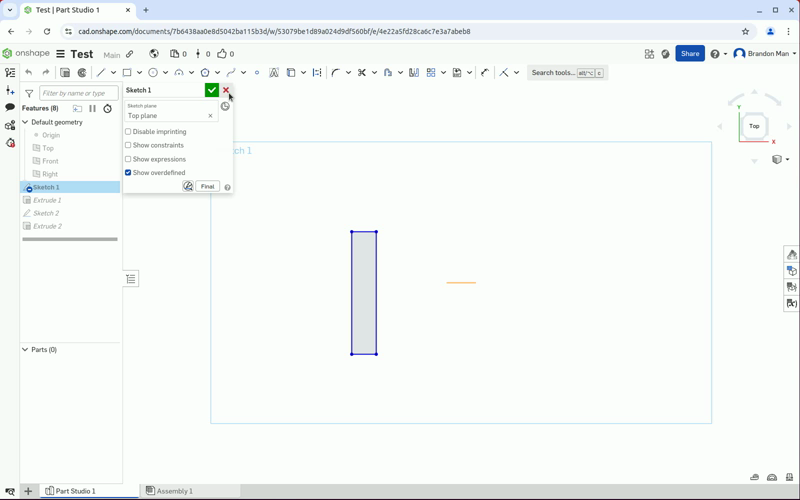
key(shift+s)
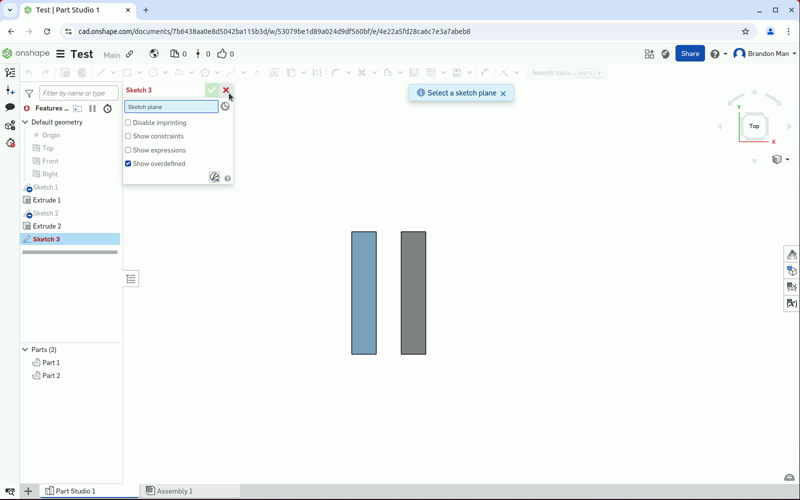
mouse_move(73, 150)
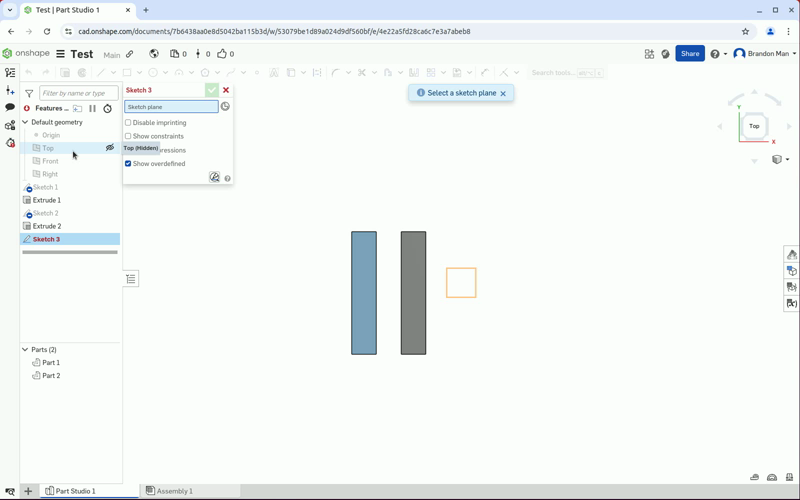
click(73, 150)
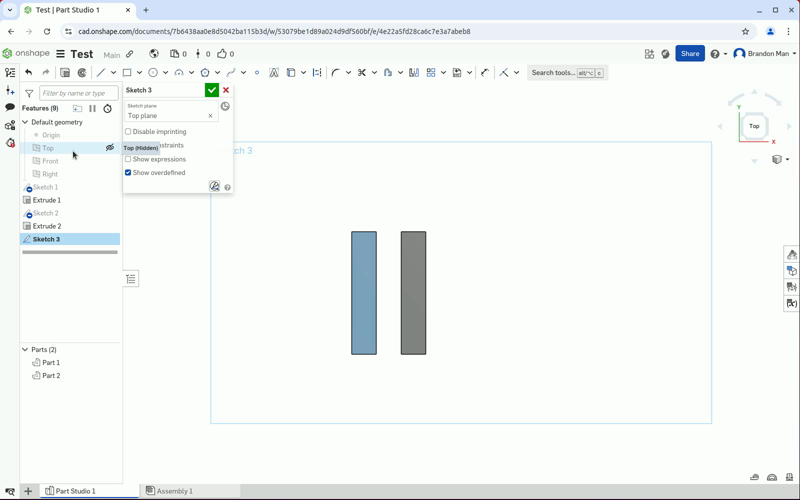
mouse_move(73, 352)
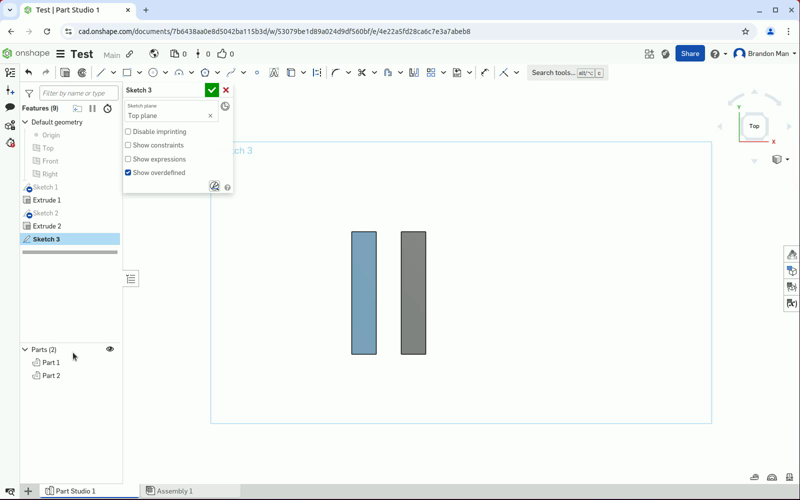
key(y)
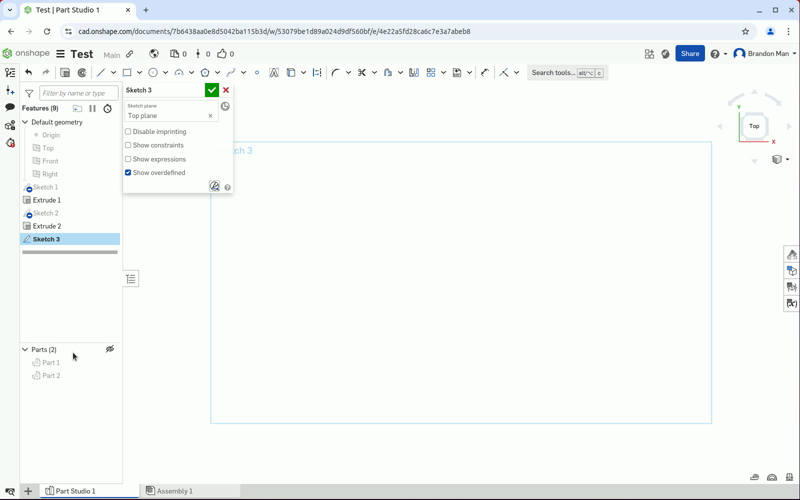
key(l)
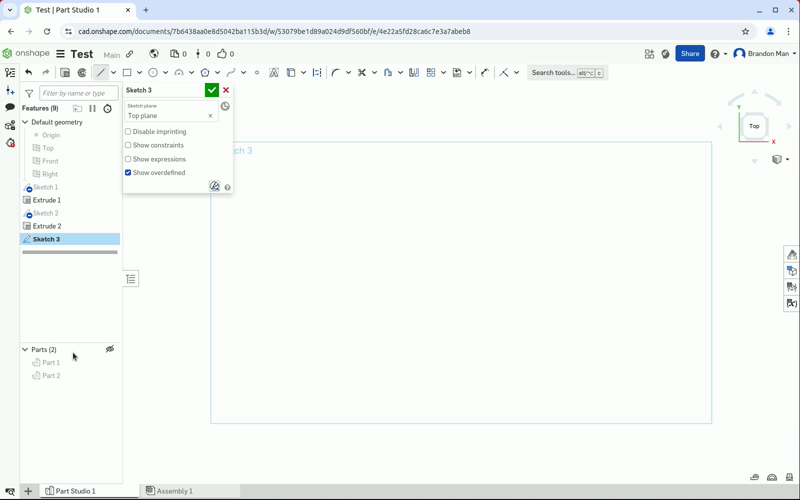
key_down(shift)
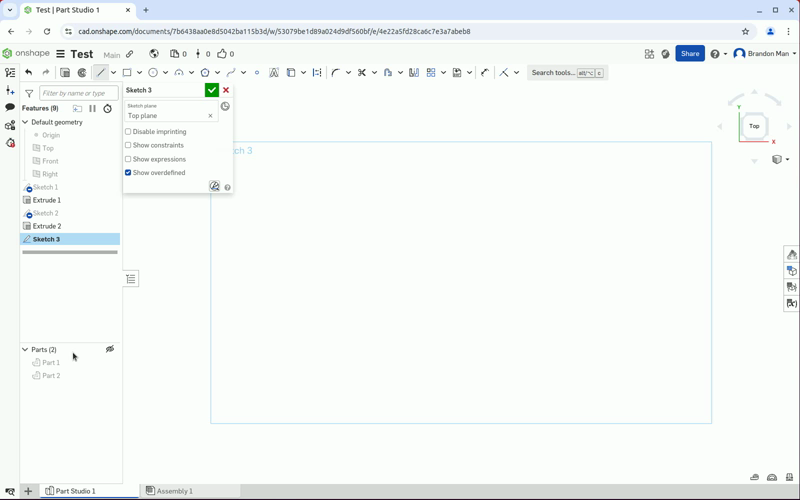
mouse_move(450, 354)
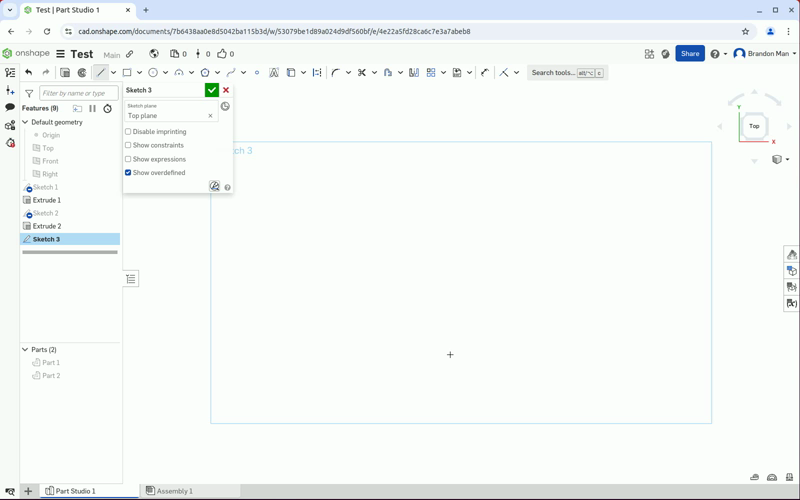
click(450, 354)
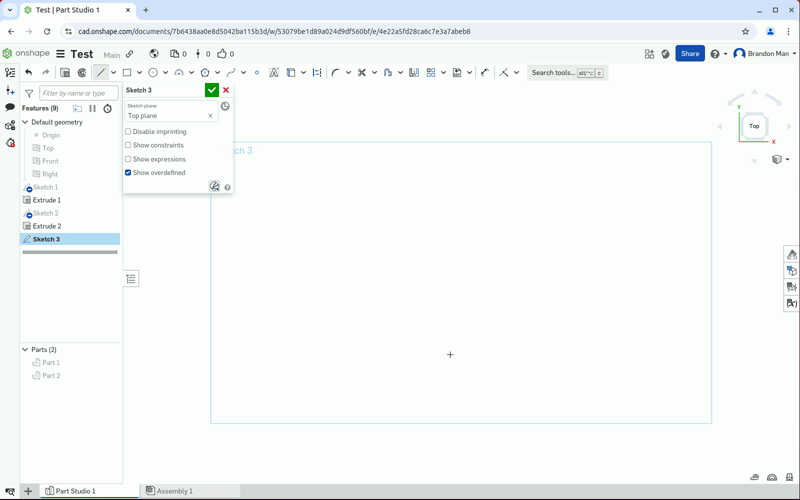
key_up(shift)
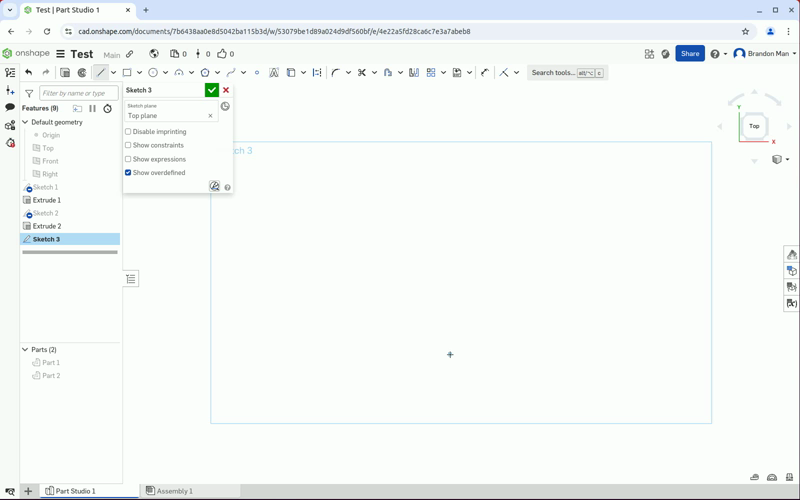
key_down(shift)
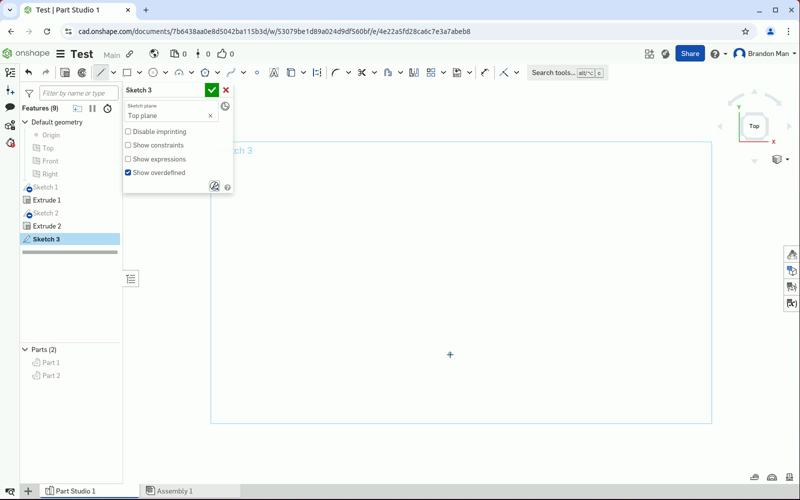
mouse_move(480, 354)
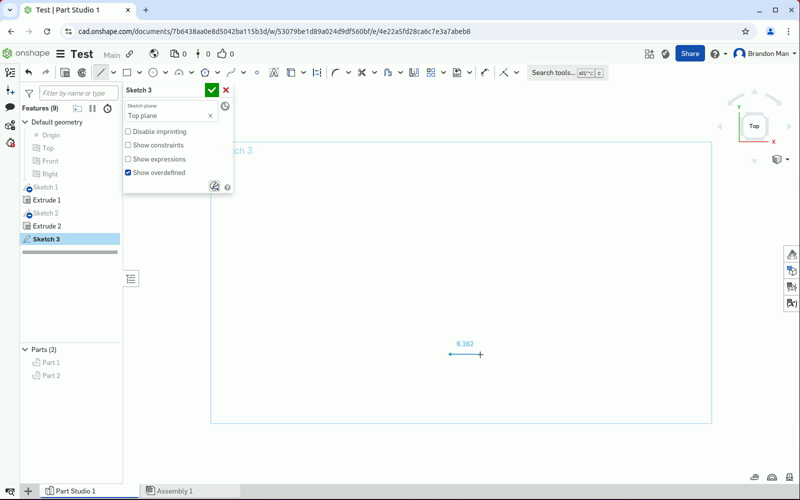
mouse_move(474, 354)
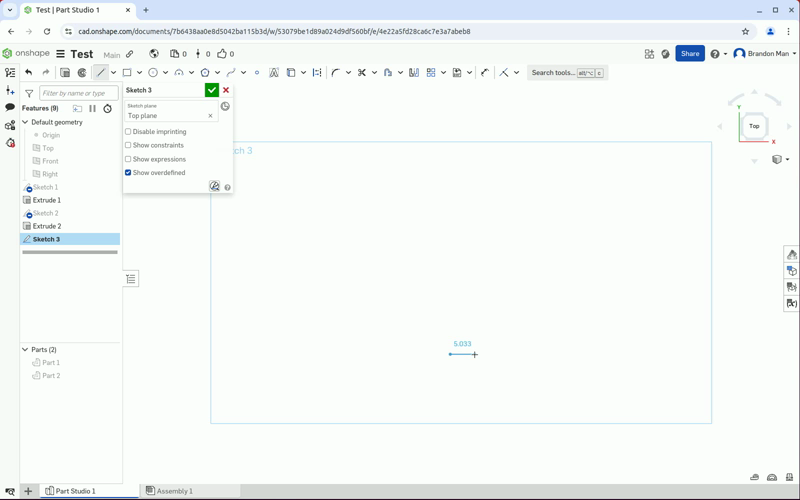
click(474, 354)
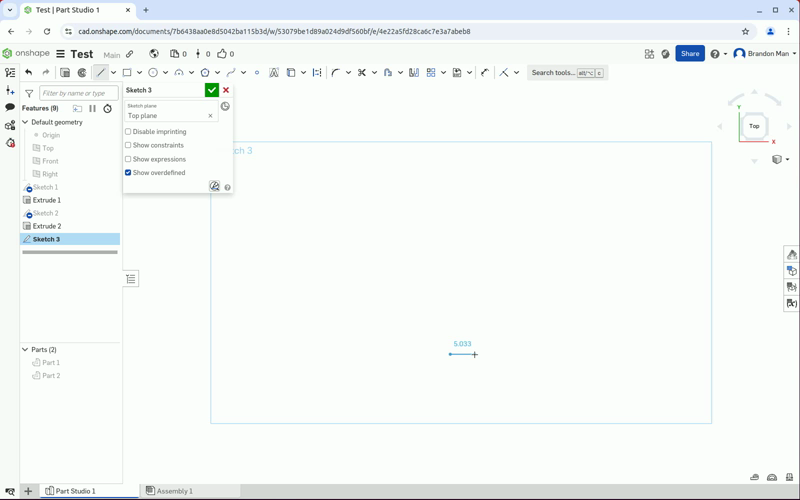
key_up(shift)
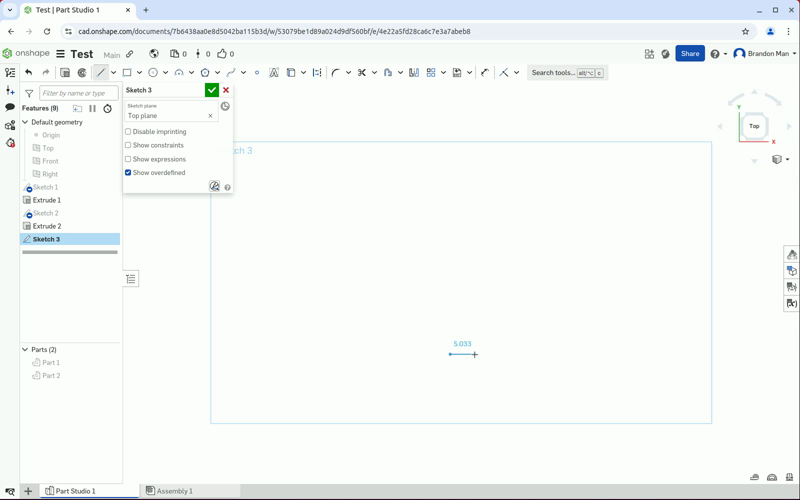
key_down(shift)
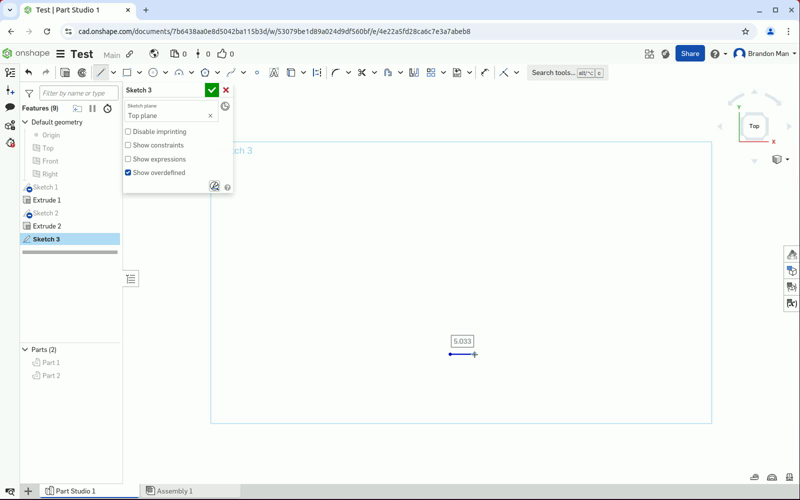
mouse_move(474, 231)
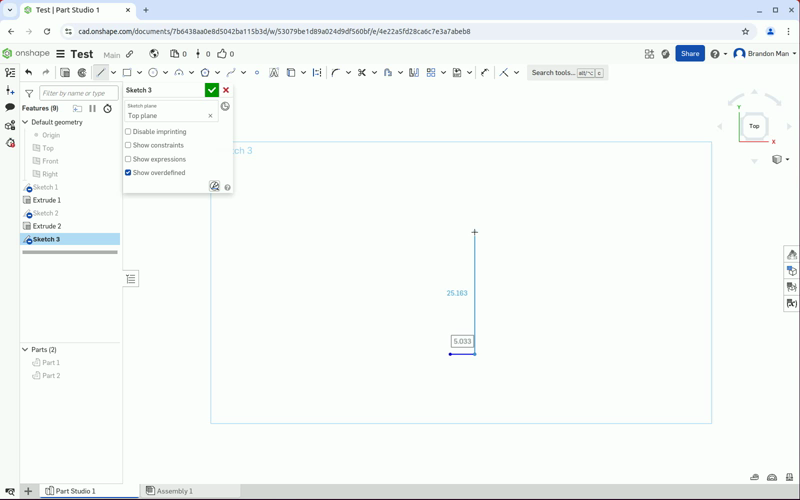
click(474, 231)
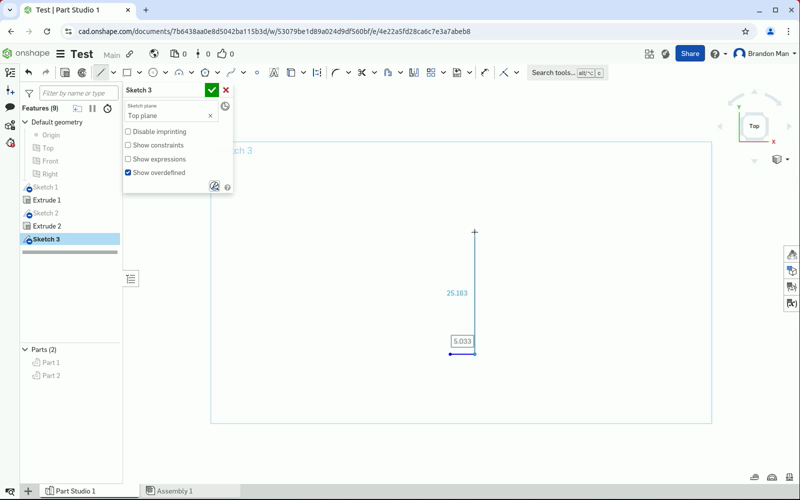
key_up(shift)
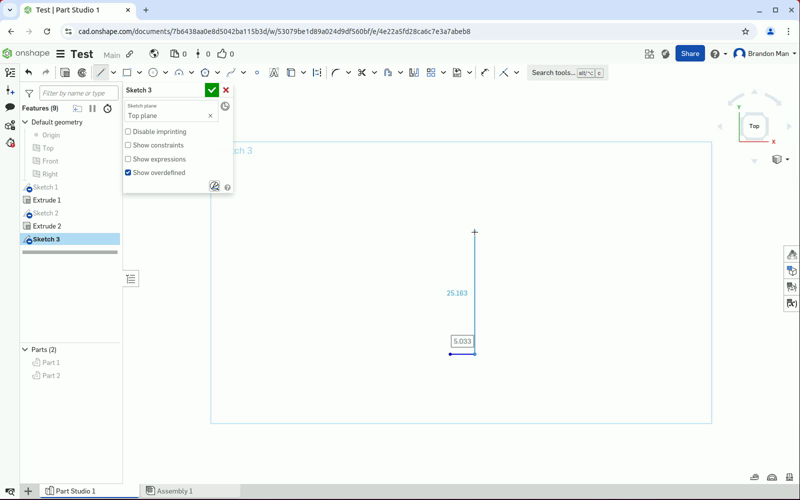
key_down(shift)
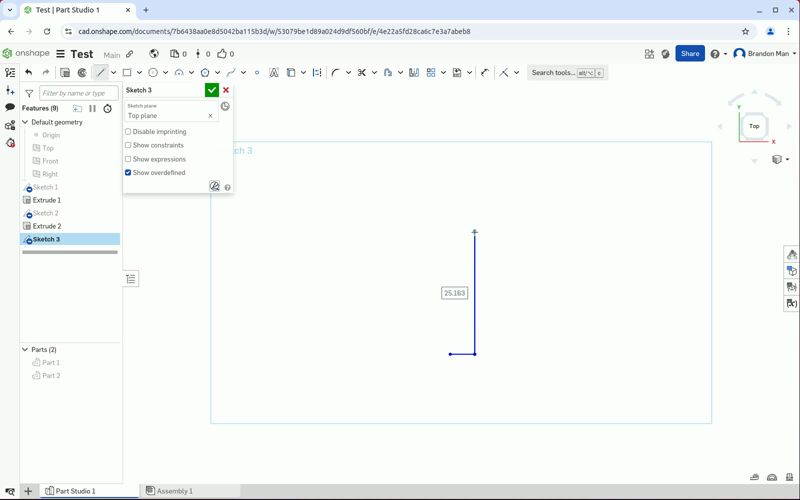
mouse_move(504, 231)
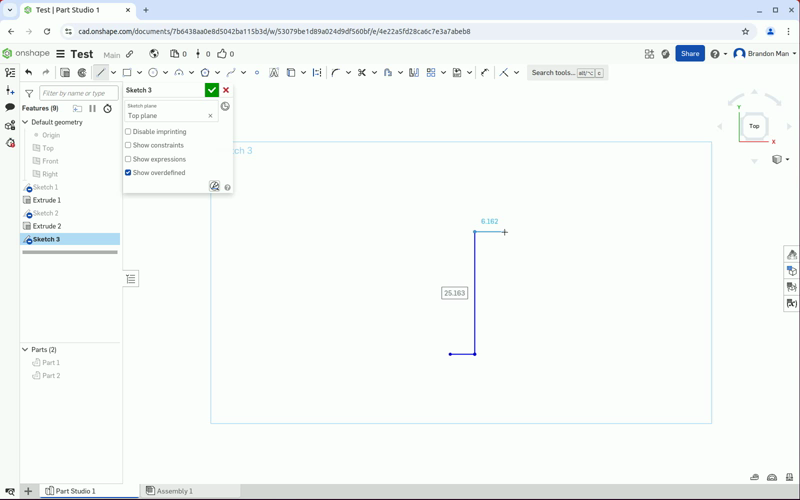
mouse_move(450, 231)
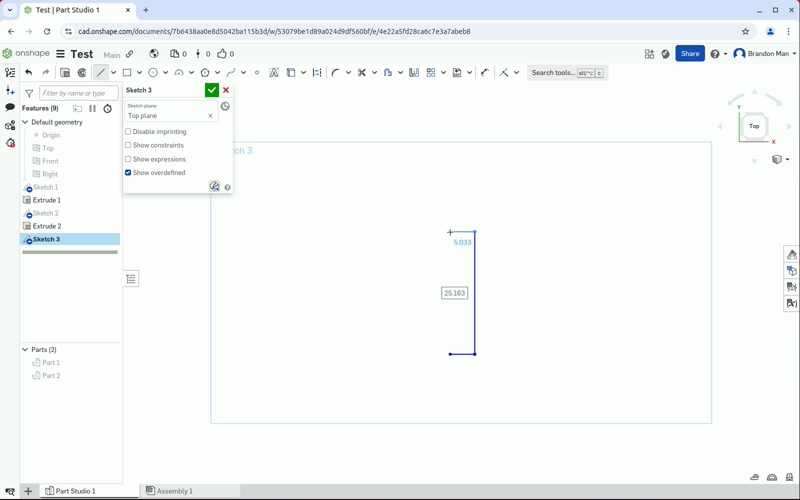
click(450, 231)
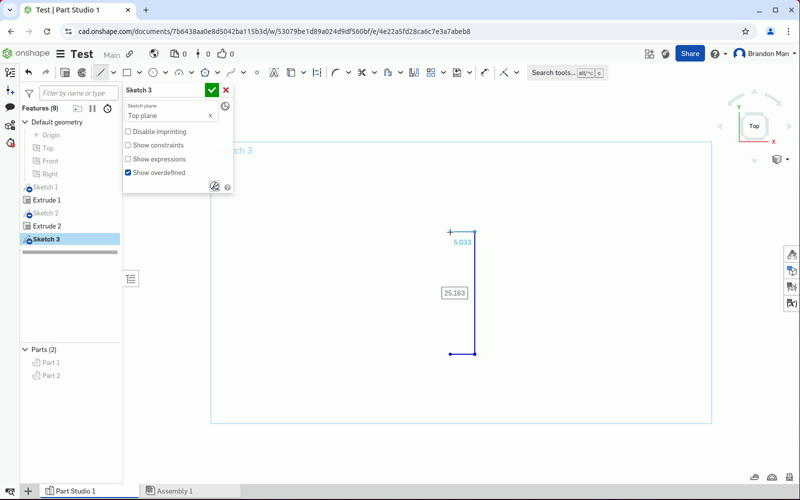
key_up(shift)
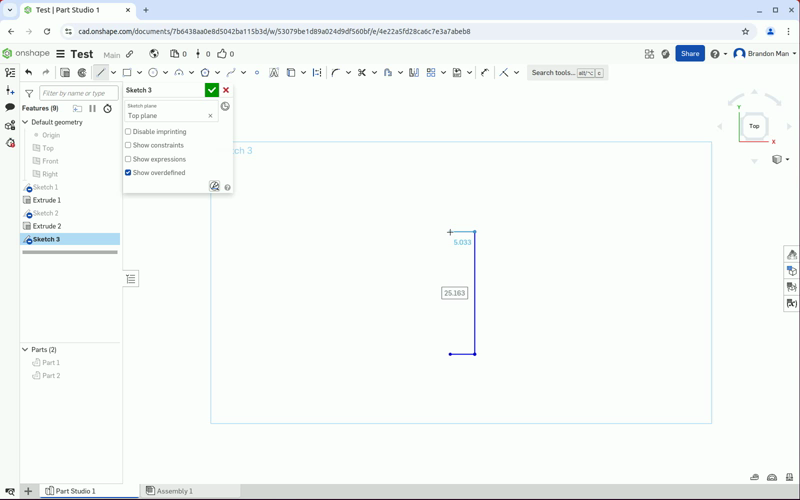
key_down(shift)
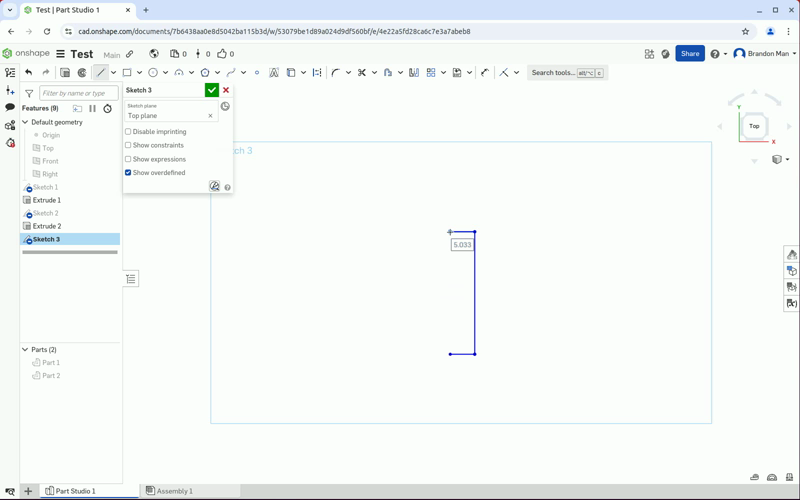
mouse_move(450, 354)
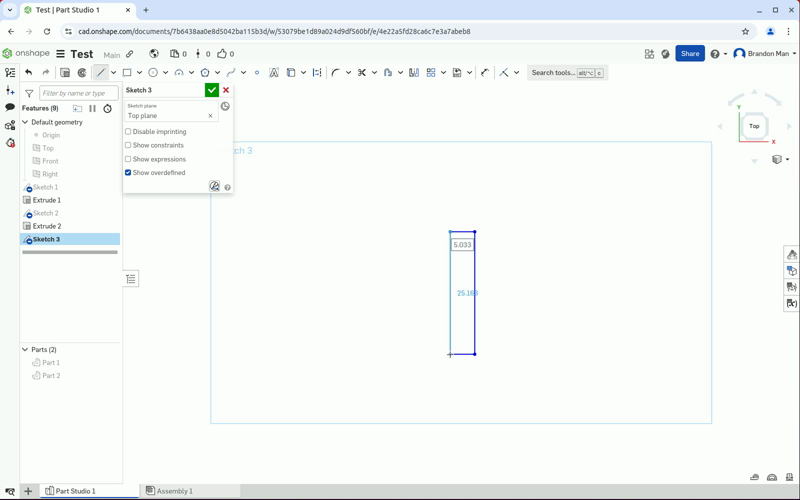
key_up(shift)
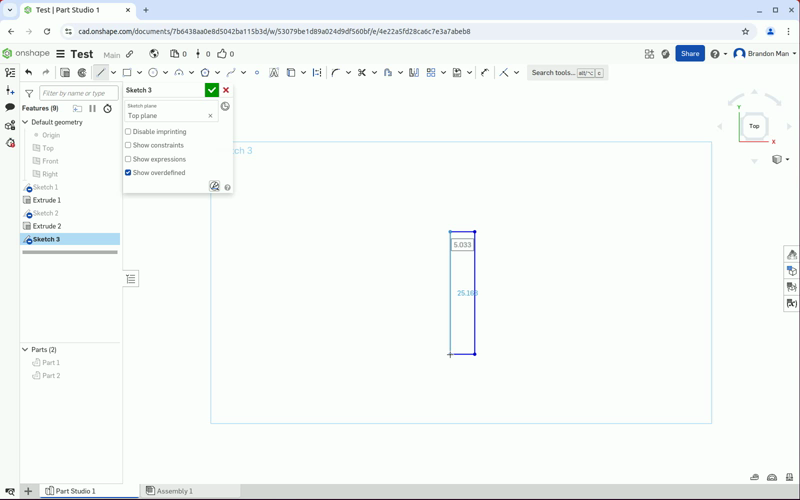
click(450, 354)
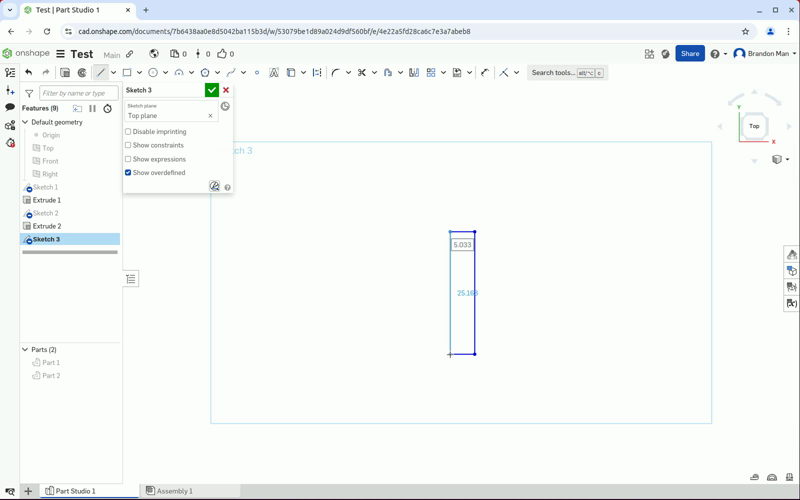
key(esc)
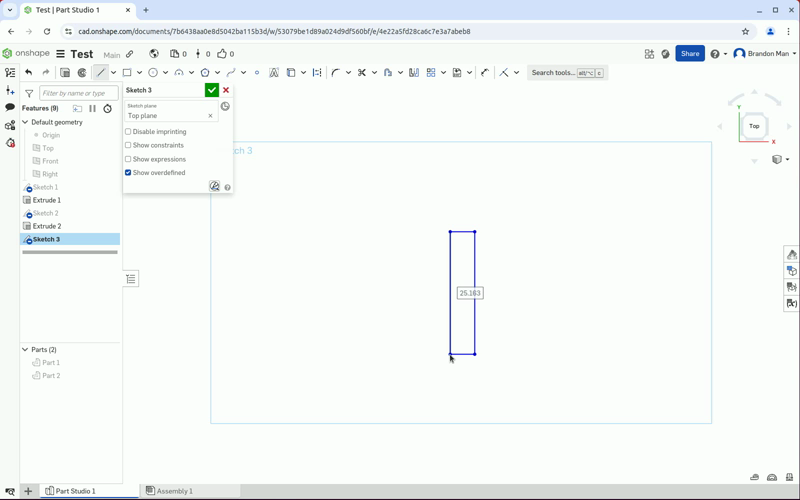
mouse_move(455, 324)
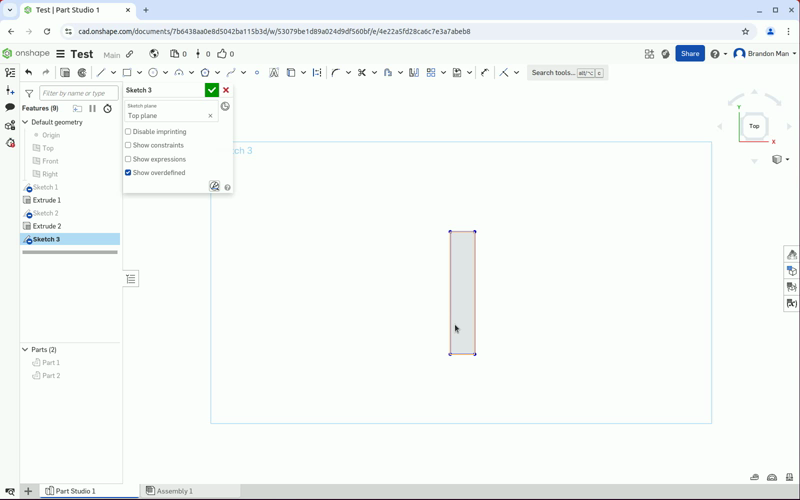
click(455, 324)
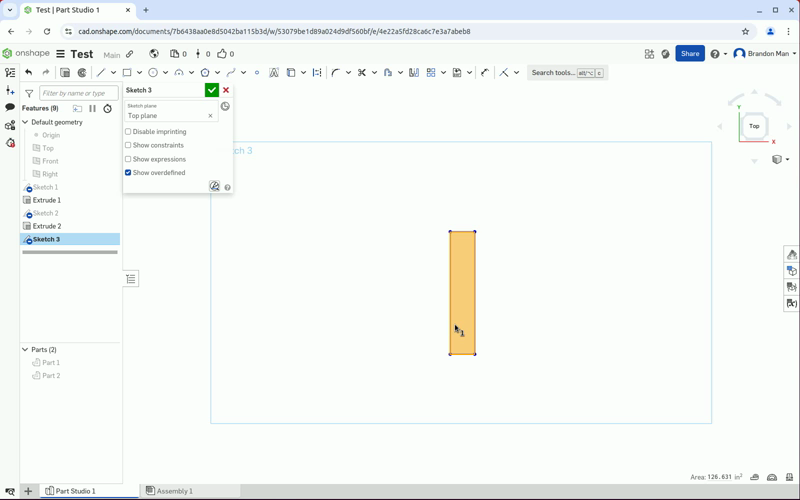
mouse_move(73, 352)
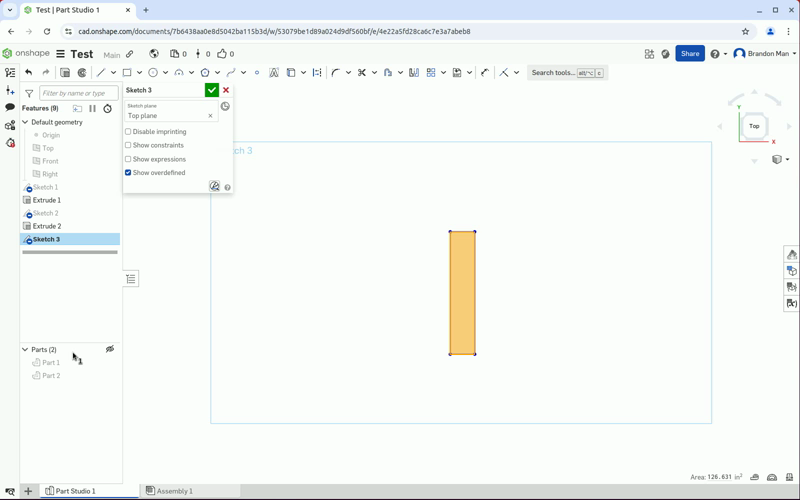
key(shift+y)
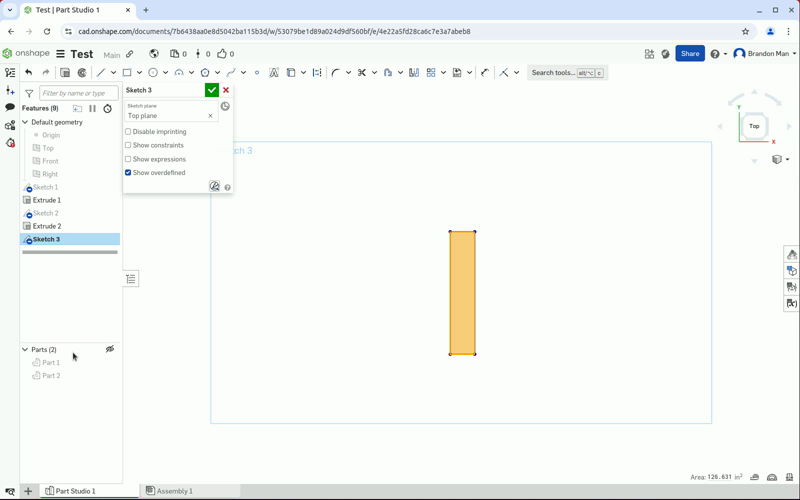
key(shift+e)
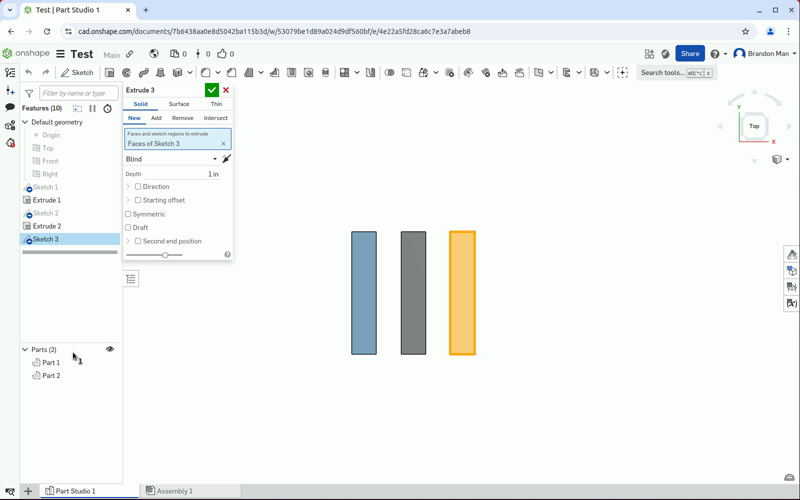
mouse_move(143, 106)
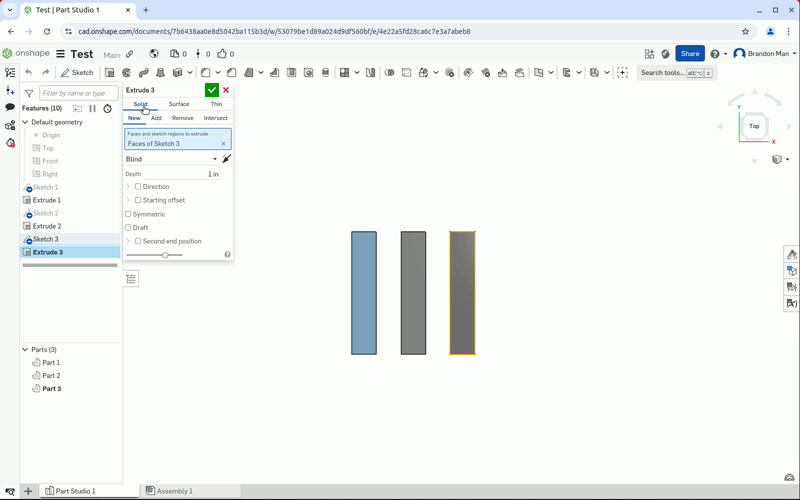
click(143, 106)
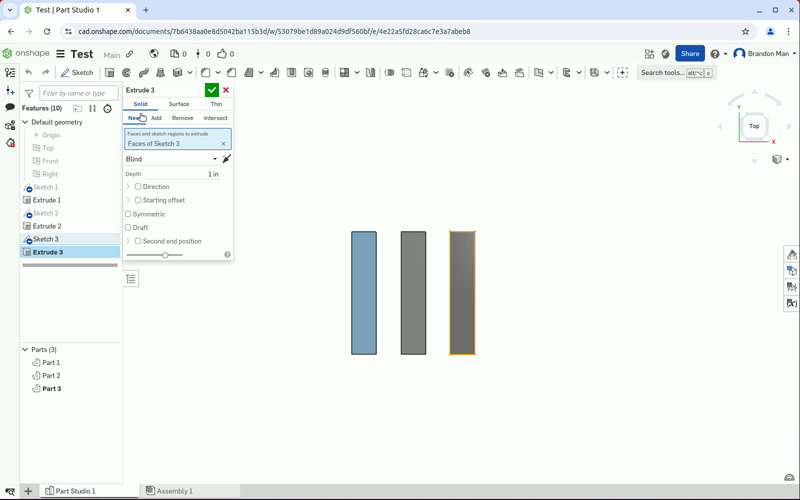
mouse_move(137, 120)
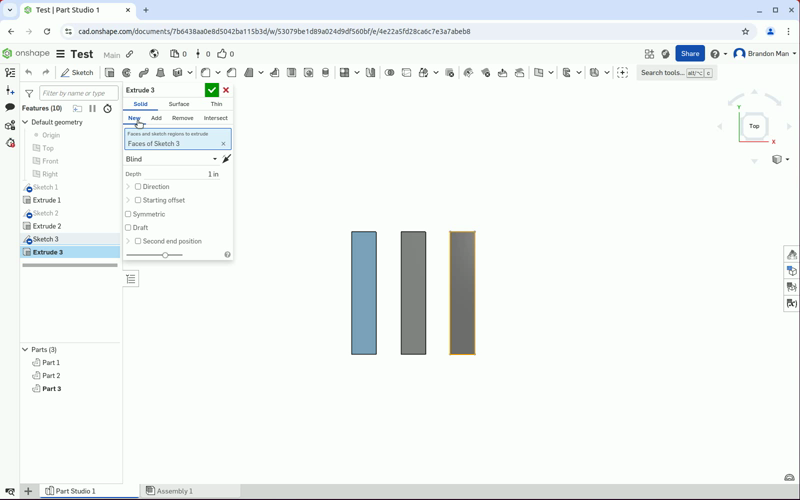
click(137, 120)
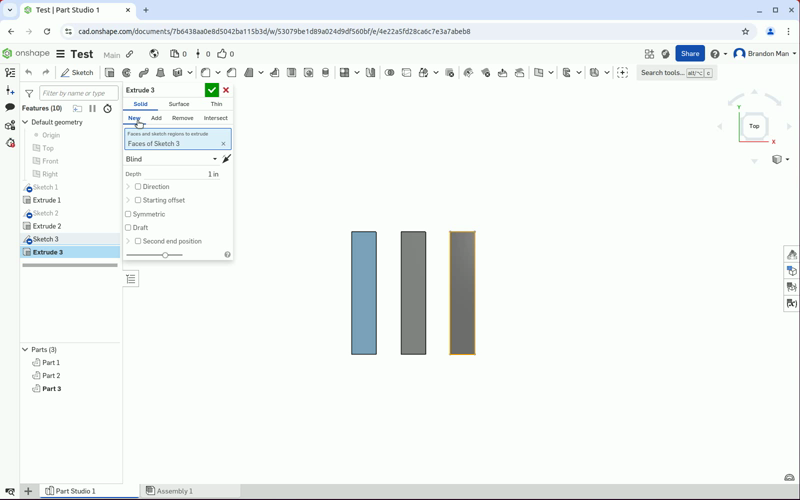
key(tab, 4)
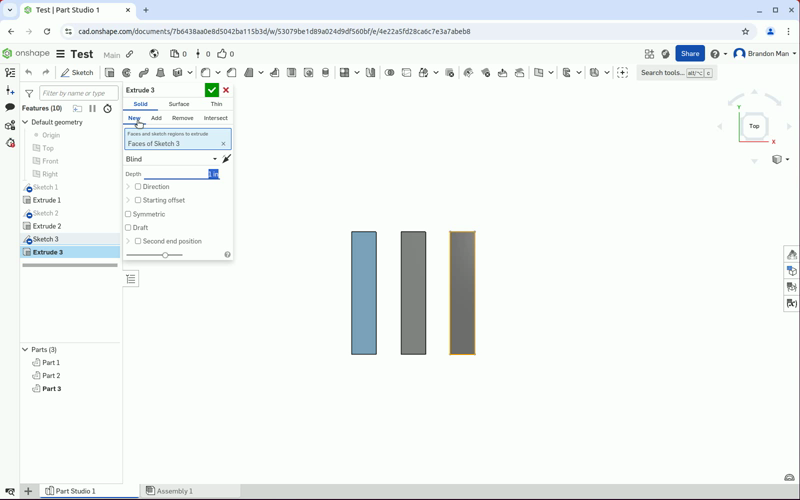
text(0.481)
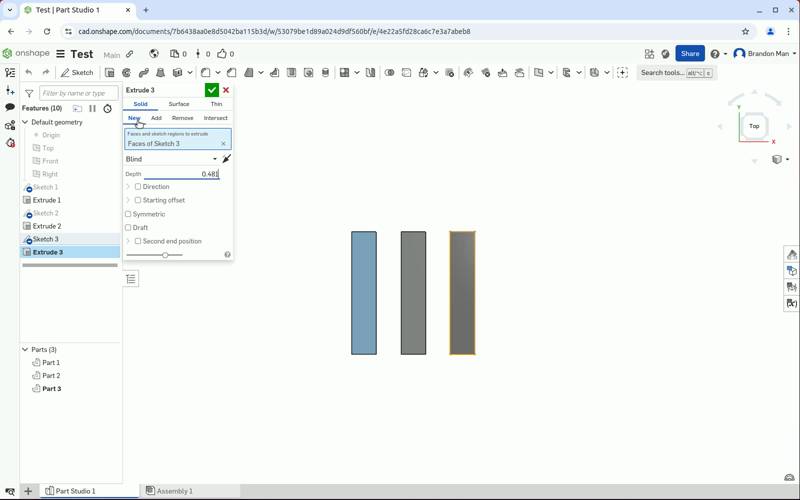
key(enter)
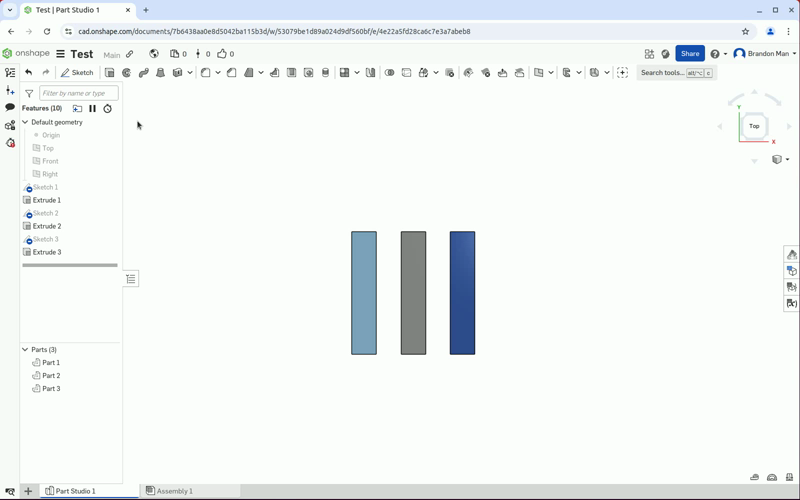
key(shift+h)
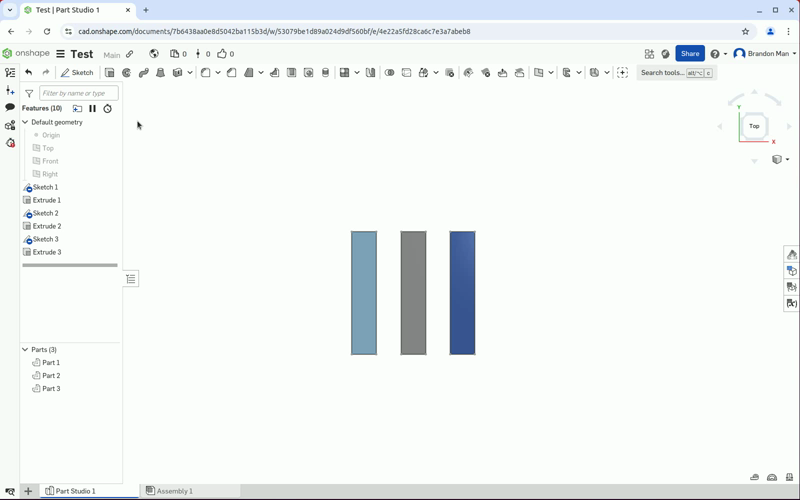
key(shift+h)
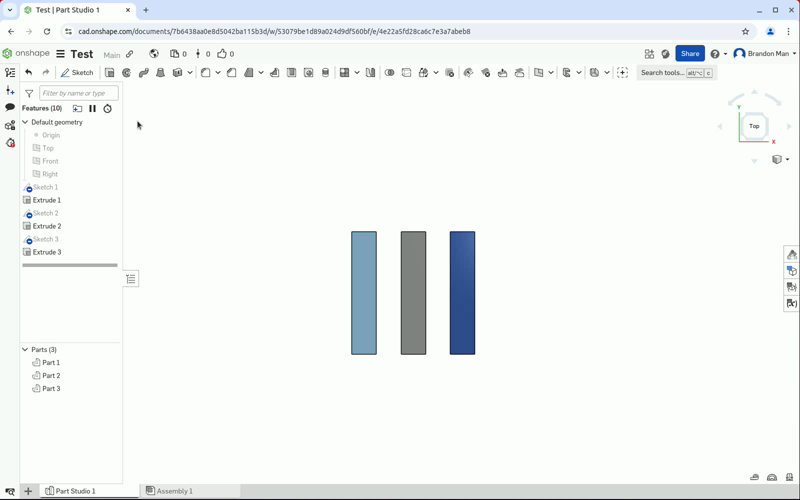
mouse_move(73, 189)
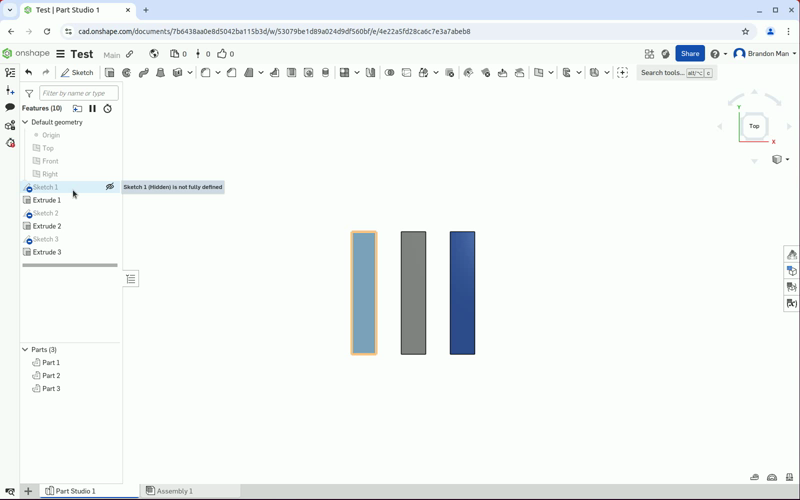
click(73, 189)
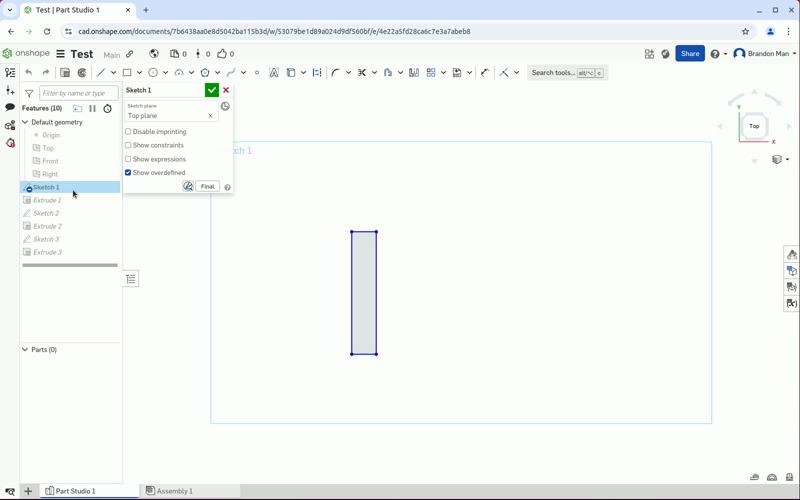
mouse_move(229, 92)
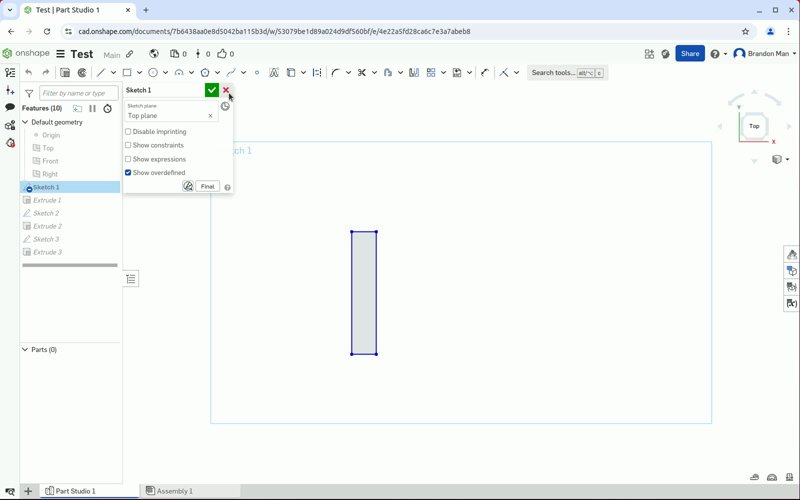
click(229, 92)
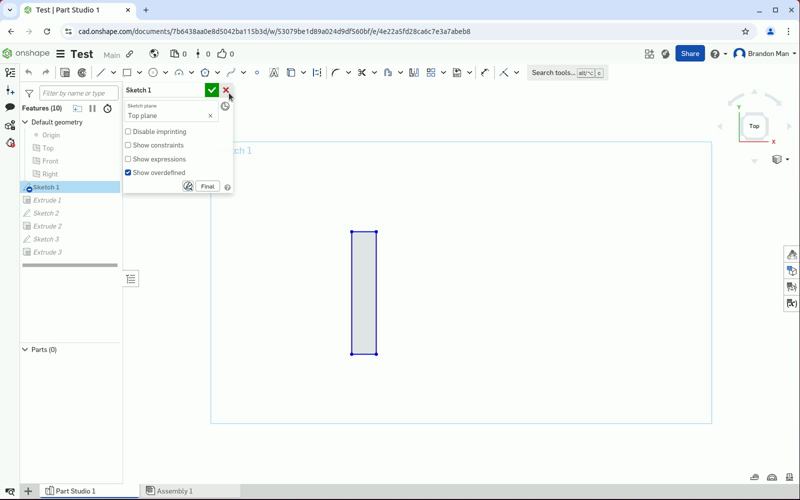
key(shift+s)
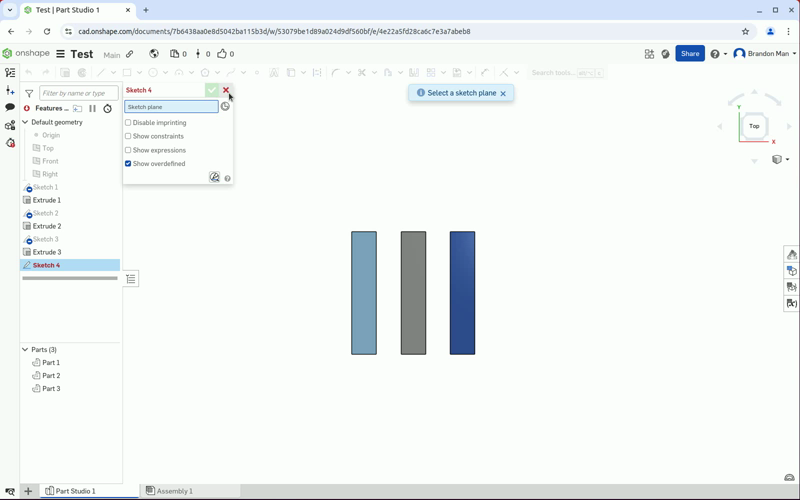
mouse_move(73, 150)
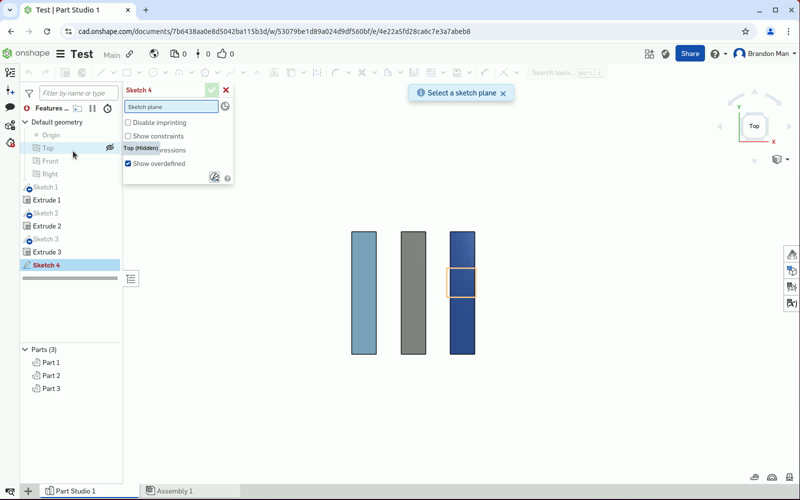
click(73, 150)
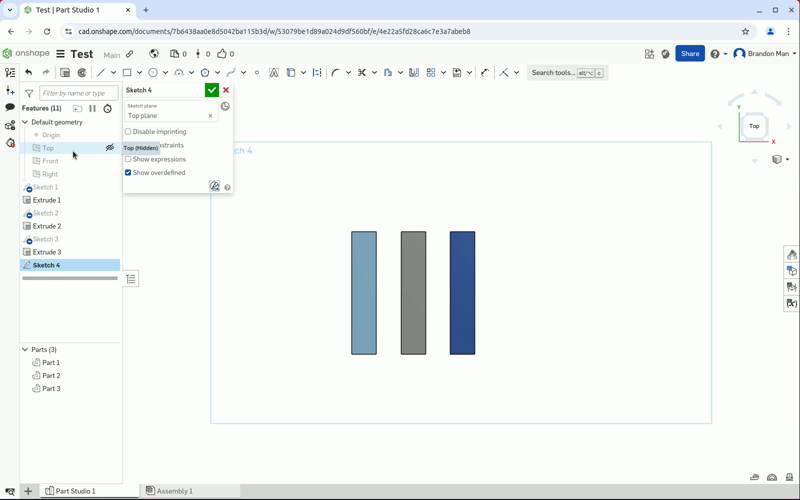
mouse_move(73, 352)
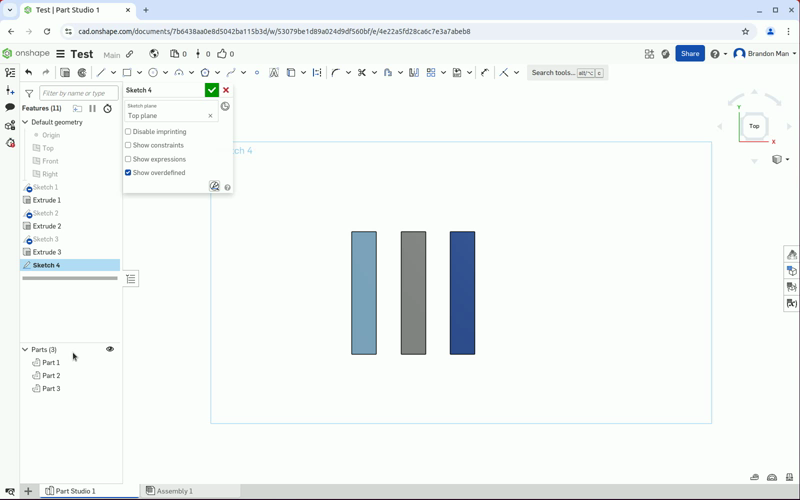
key(y)
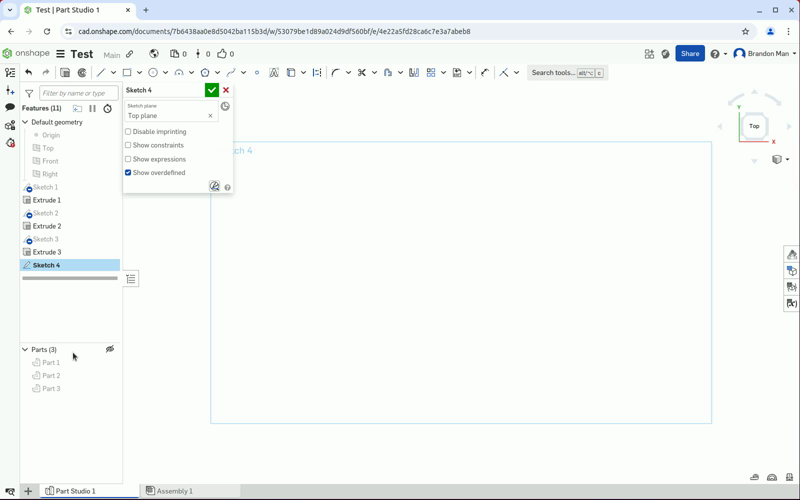
key(l)
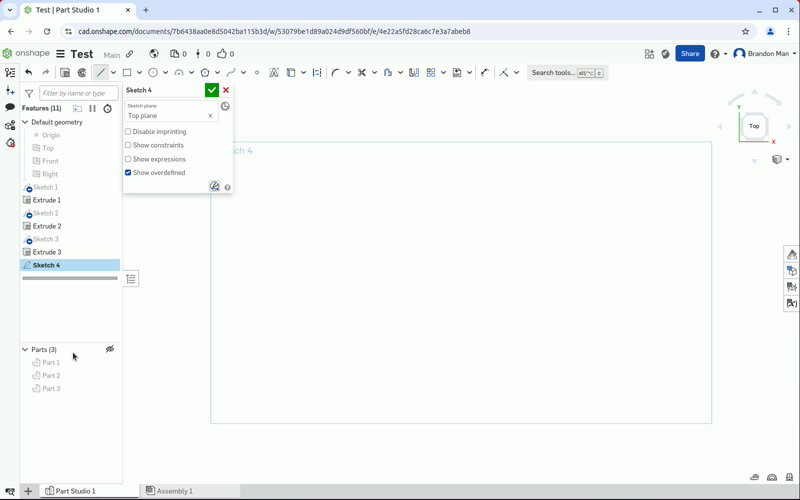
key_down(shift)
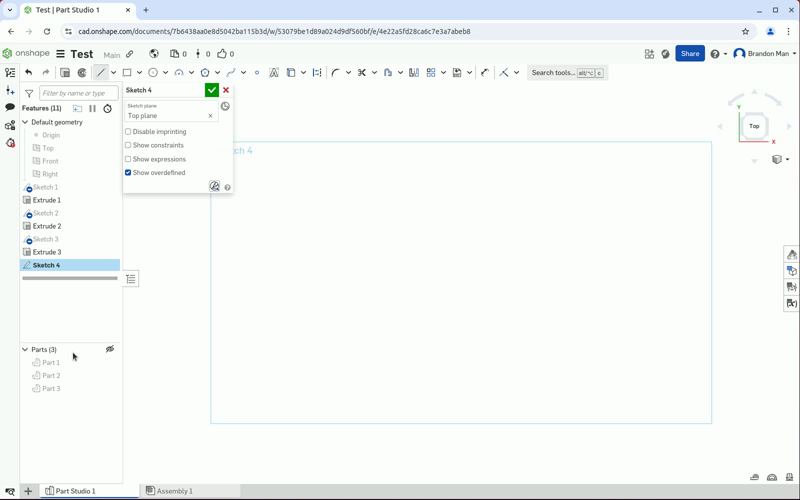
mouse_move(499, 354)
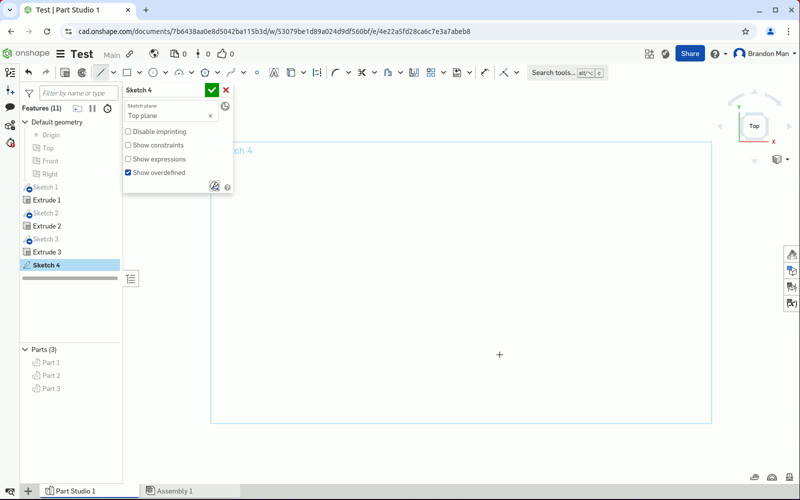
click(499, 354)
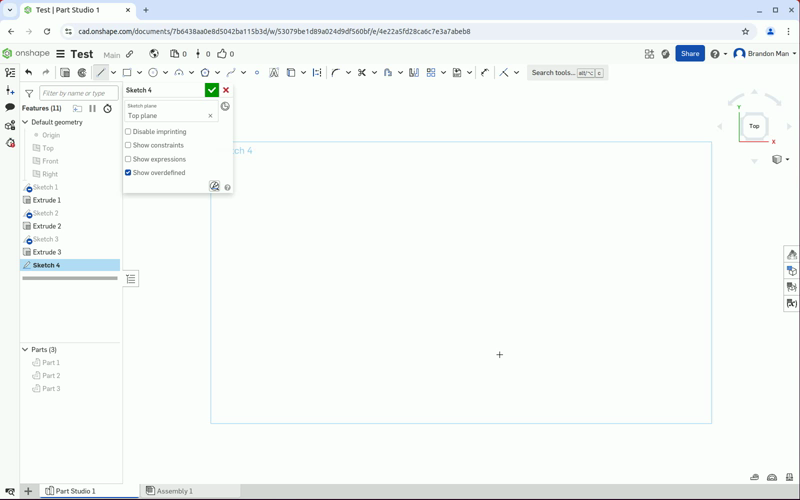
key_up(shift)
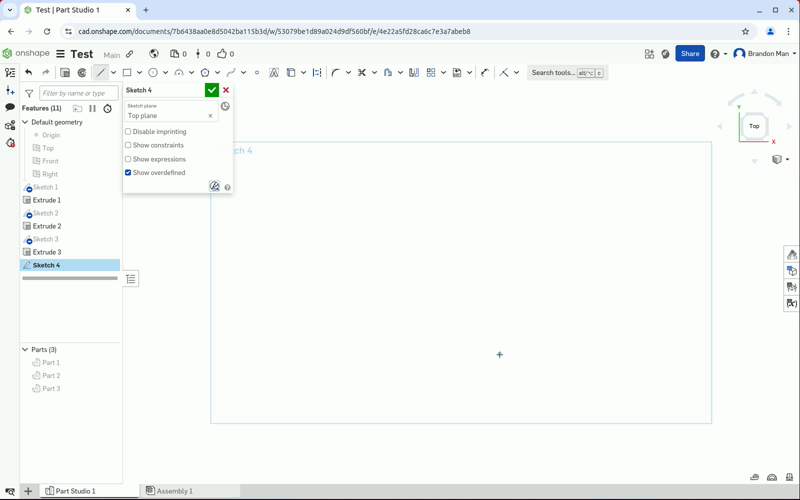
key_down(shift)
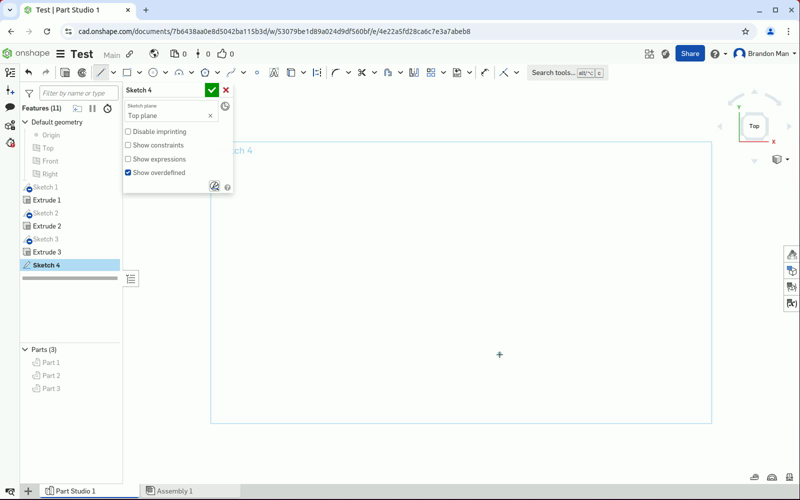
mouse_move(529, 354)
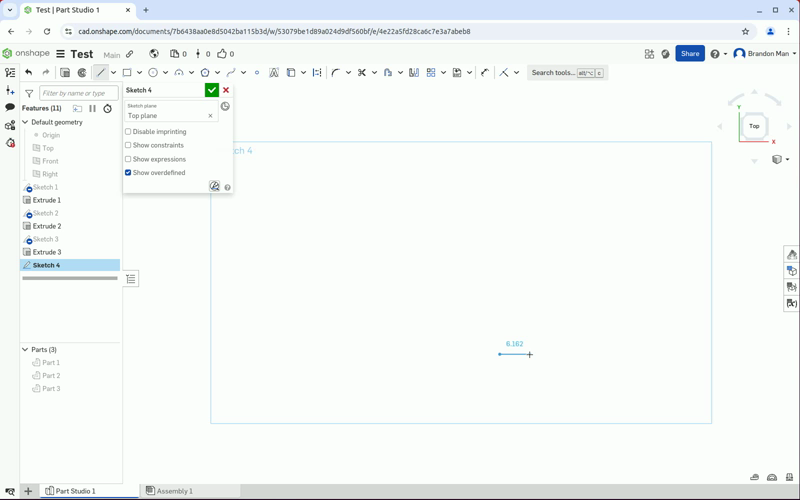
mouse_move(524, 354)
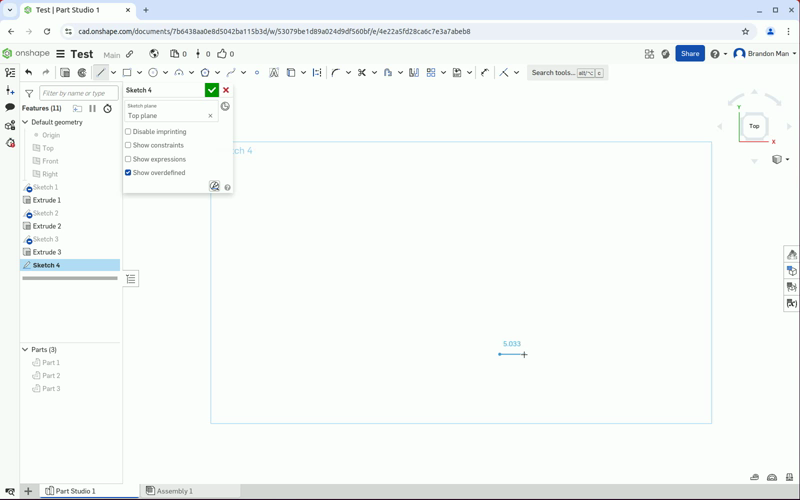
click(524, 354)
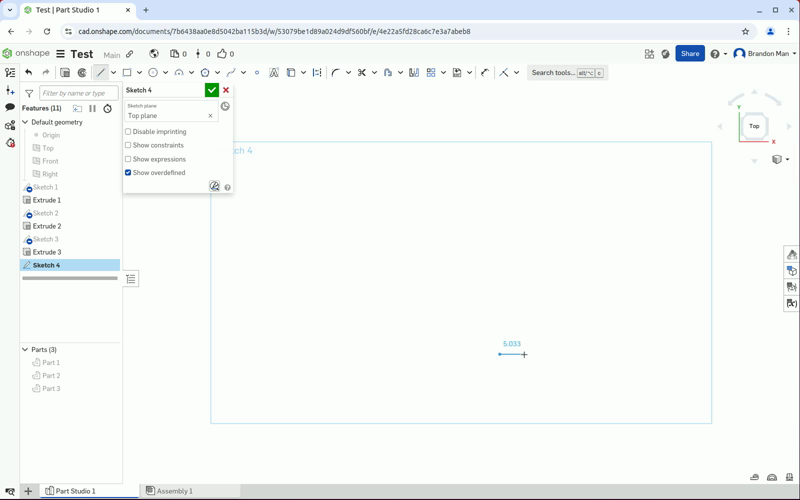
key_up(shift)
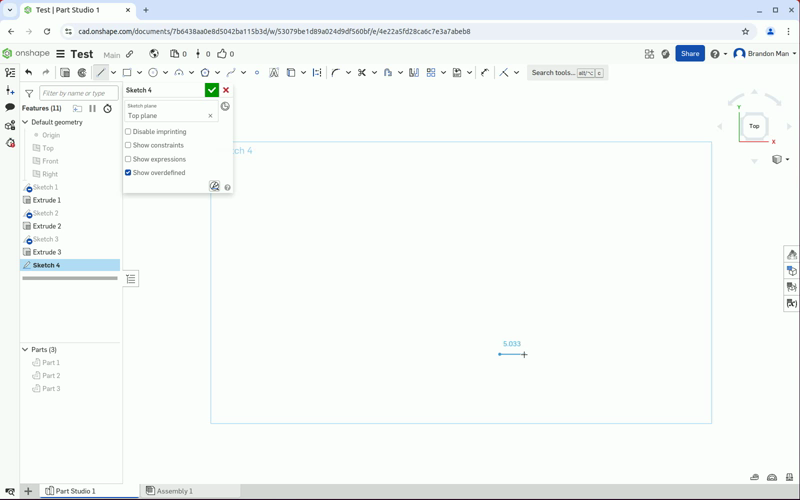
key_down(shift)
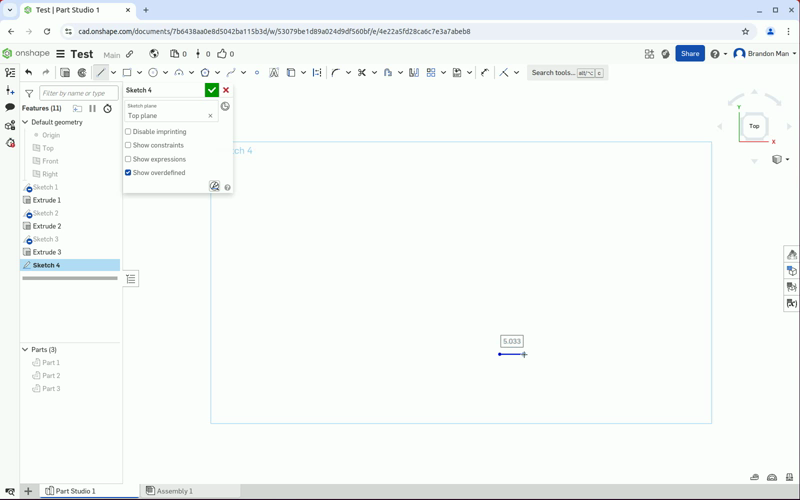
mouse_move(524, 231)
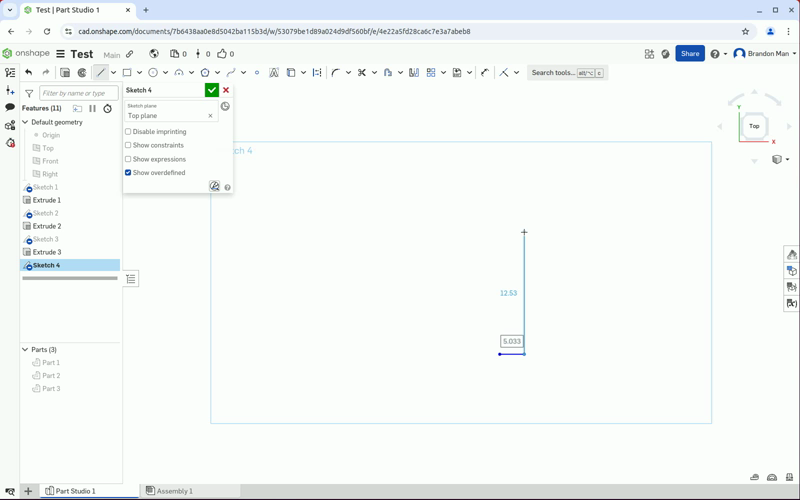
click(524, 231)
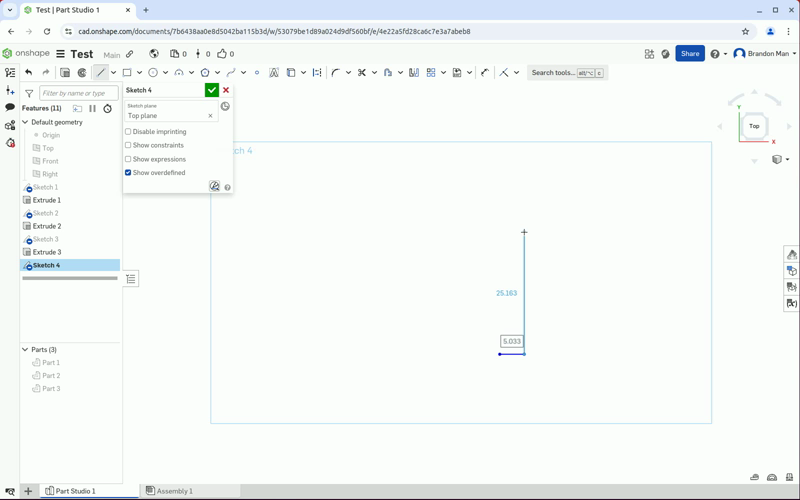
key_up(shift)
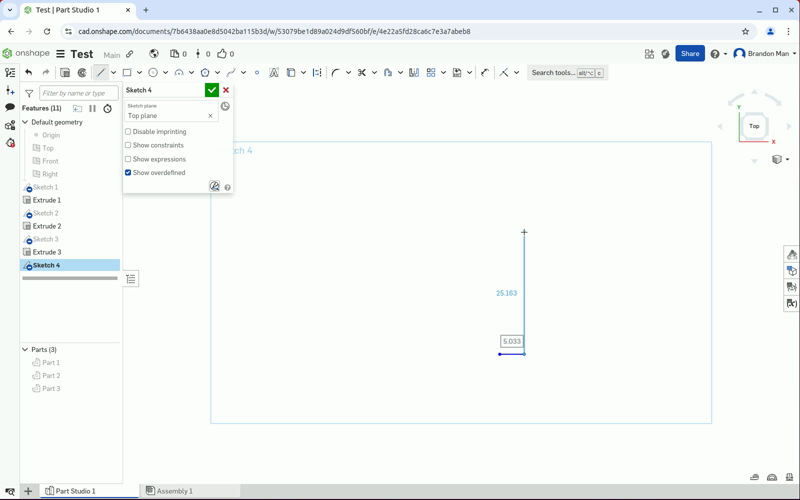
key_down(shift)
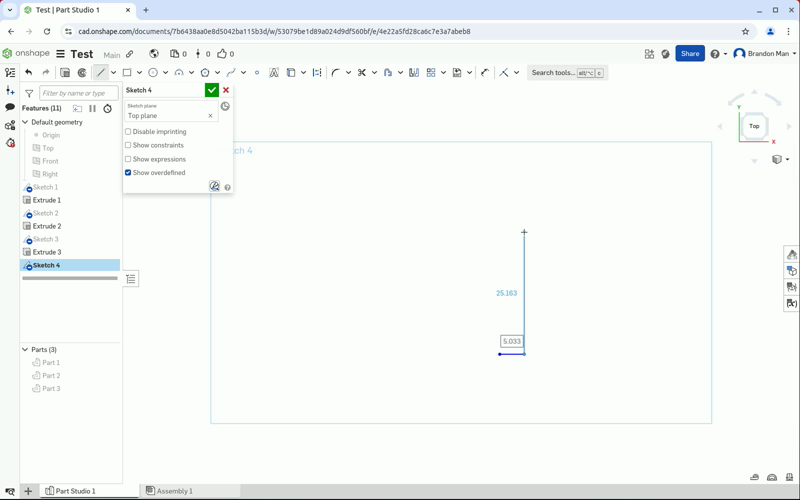
mouse_move(554, 231)
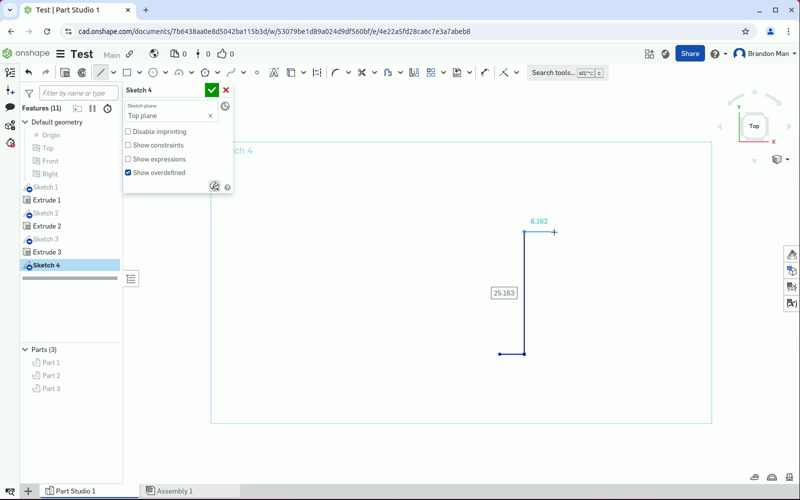
mouse_move(499, 231)
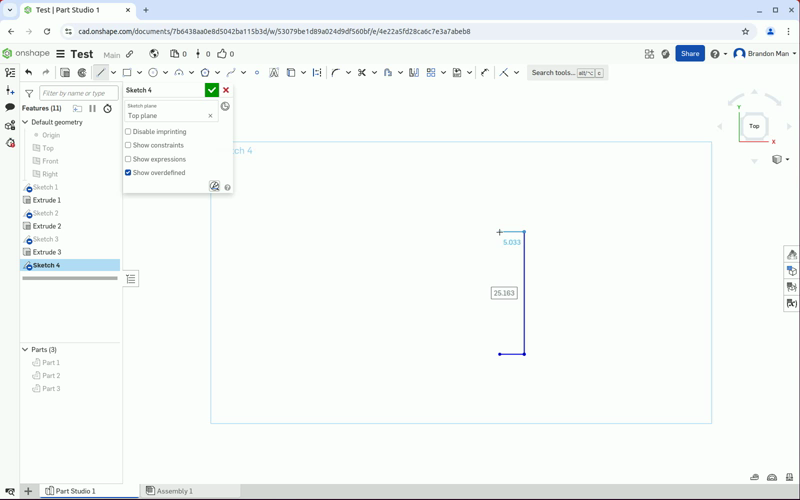
click(499, 231)
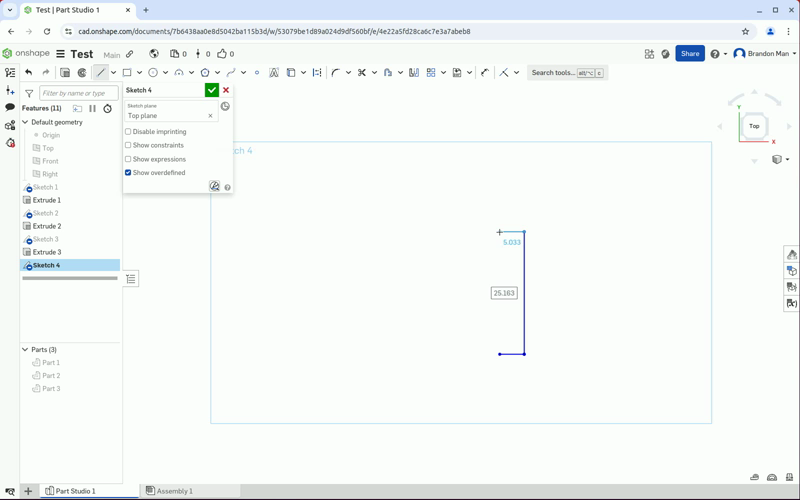
key_up(shift)
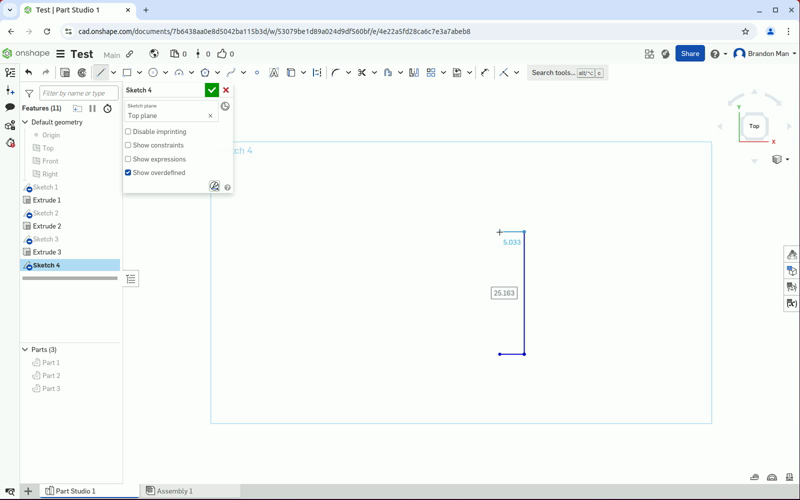
key_down(shift)
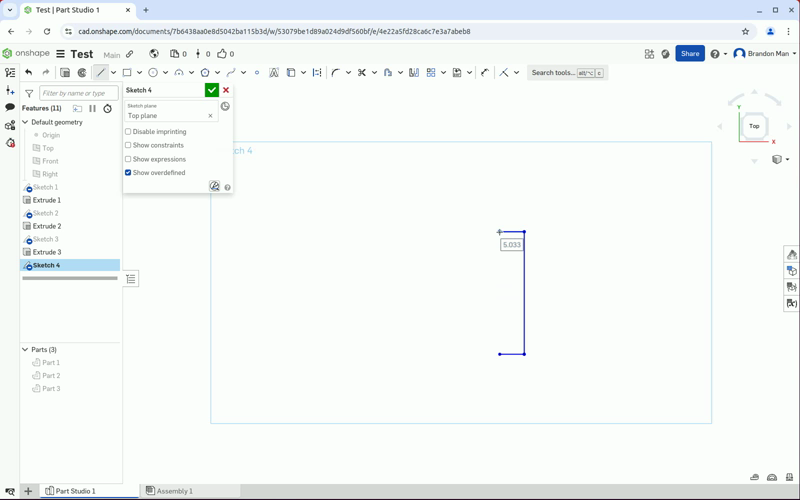
mouse_move(499, 354)
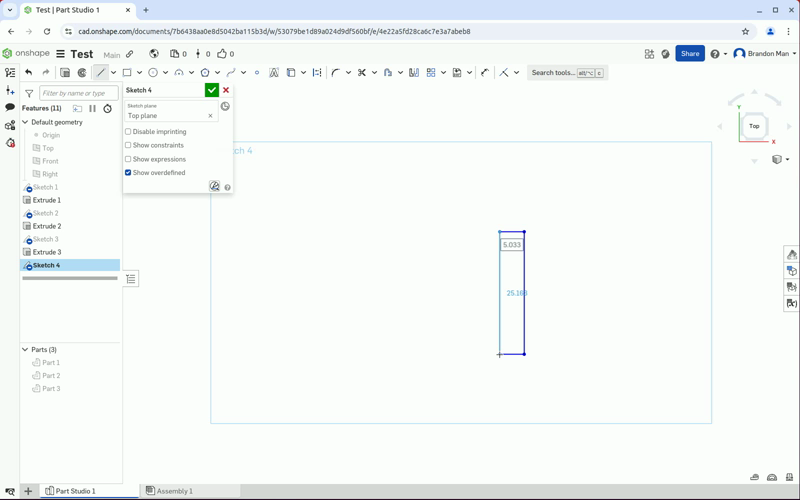
key_up(shift)
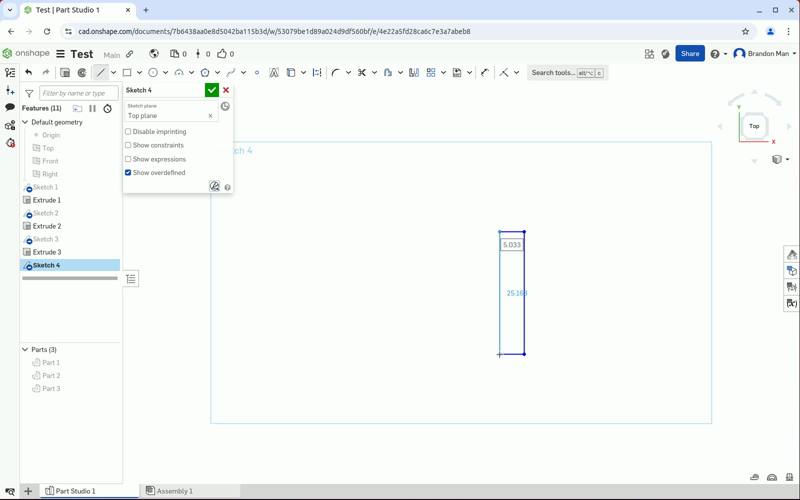
click(499, 354)
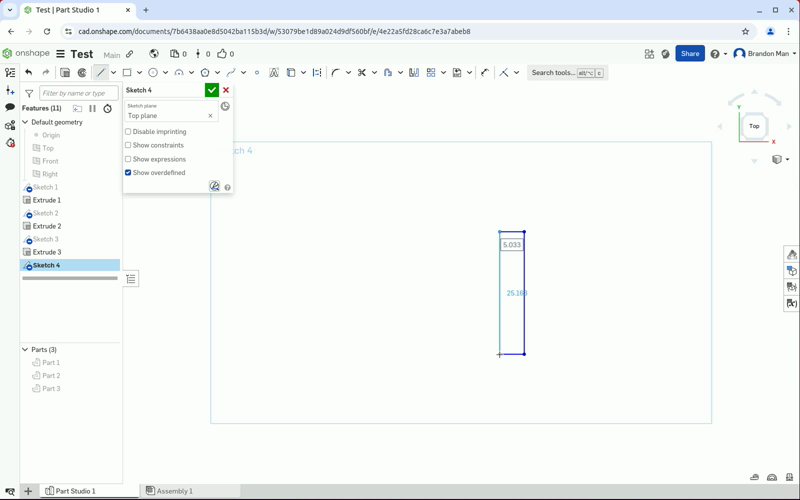
key(esc)
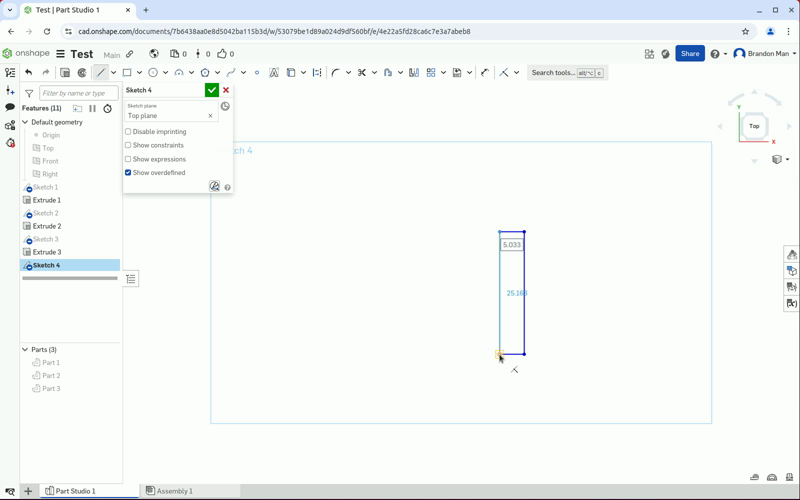
mouse_move(515, 289)
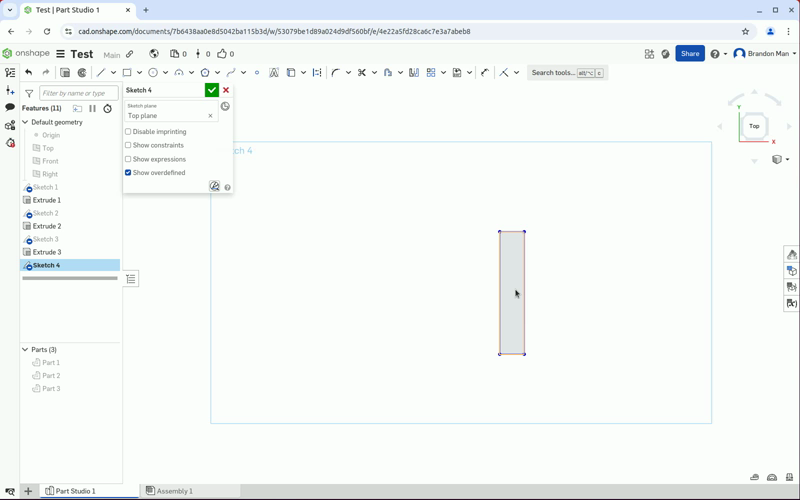
click(515, 289)
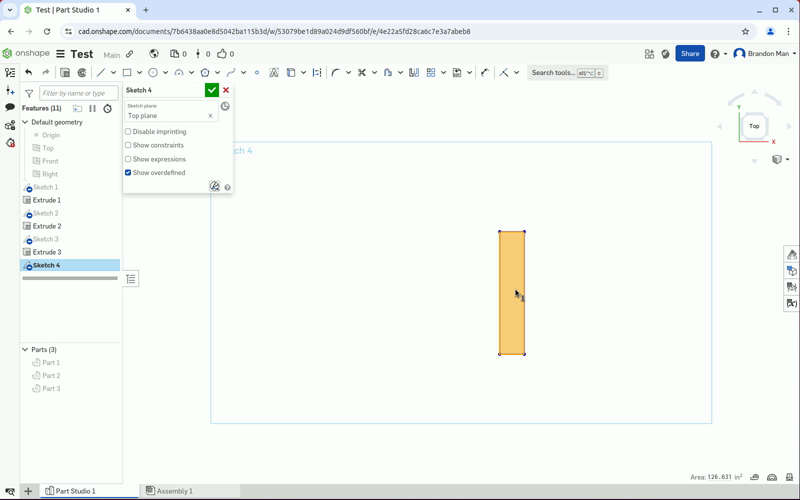
mouse_move(73, 352)
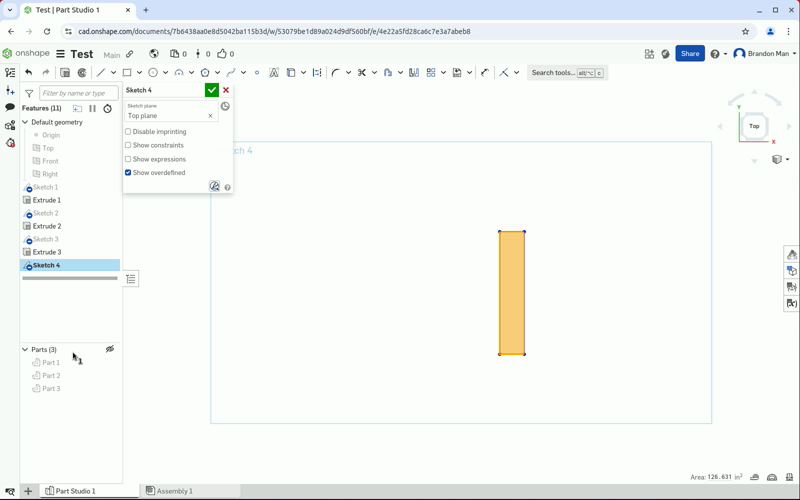
key(shift+y)
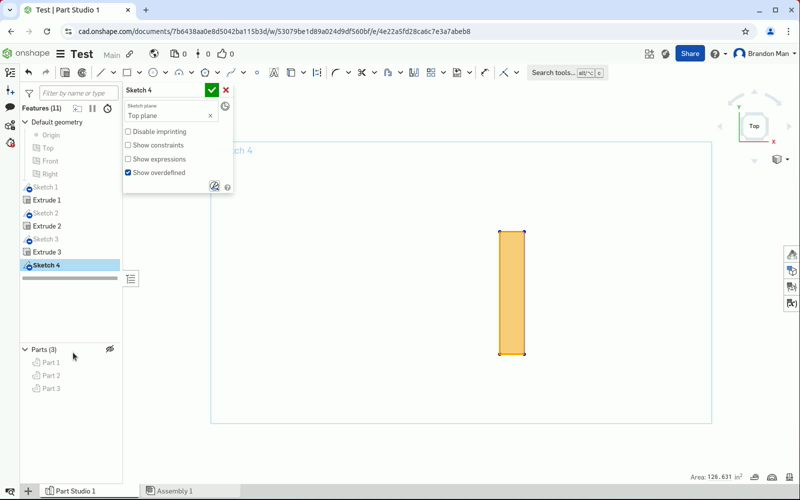
key(shift+e)
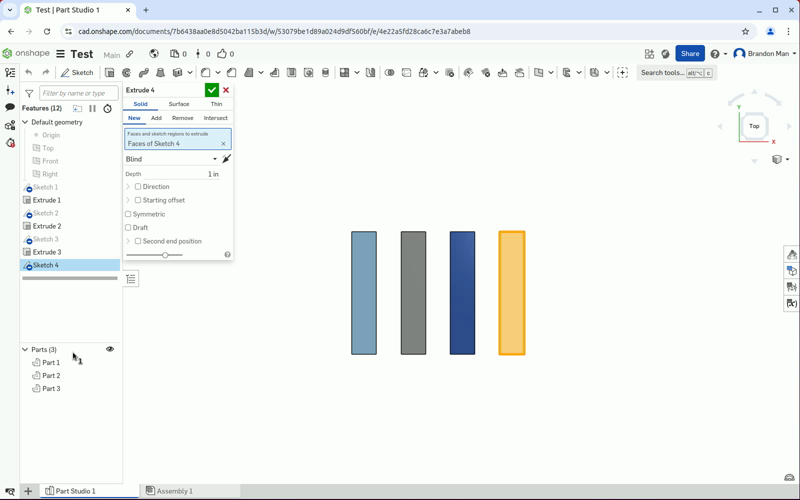
mouse_move(143, 106)
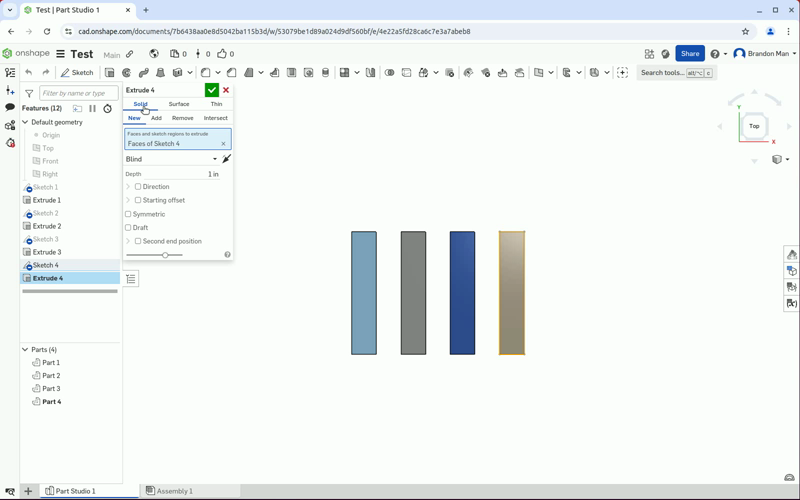
click(143, 106)
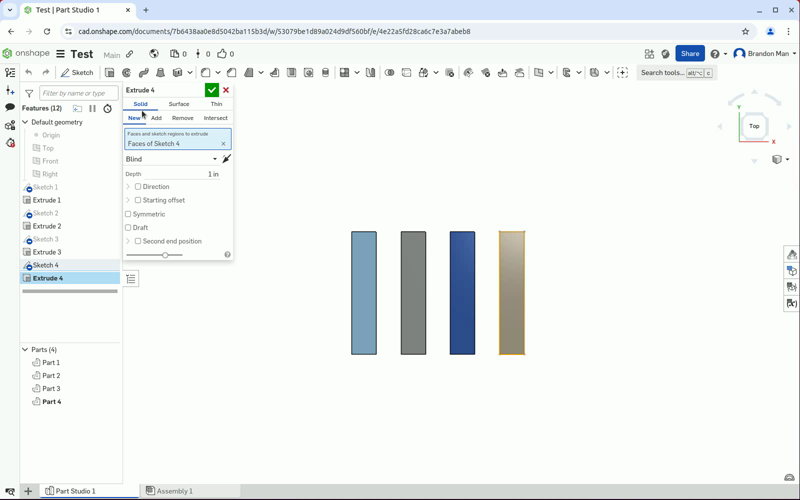
mouse_move(137, 120)
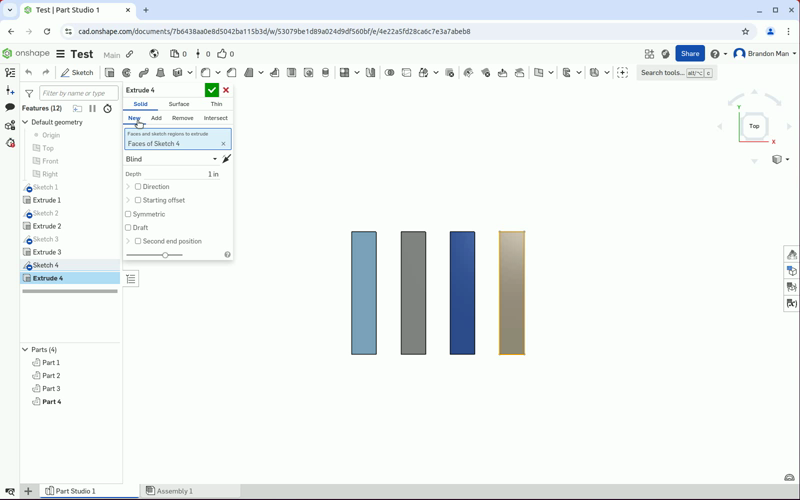
click(137, 120)
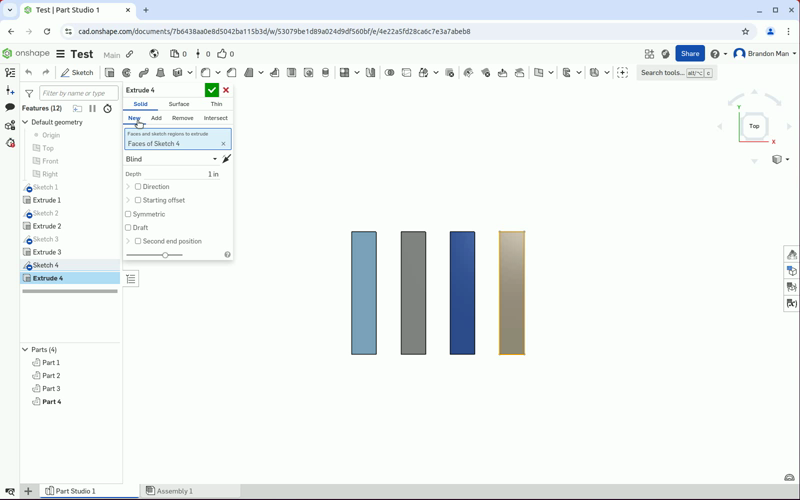
key(tab, 4)
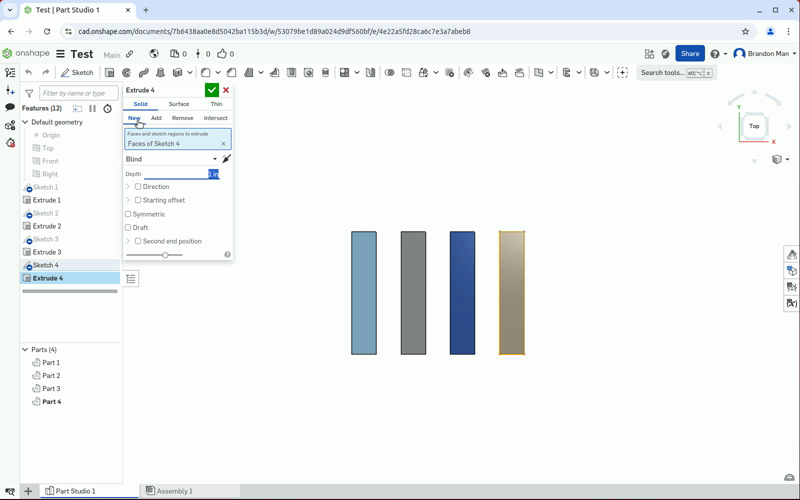
text(0.241)
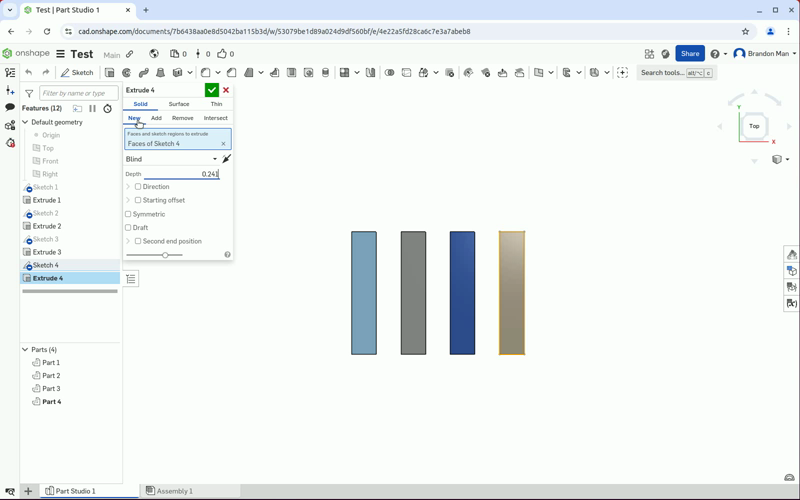
key(enter)
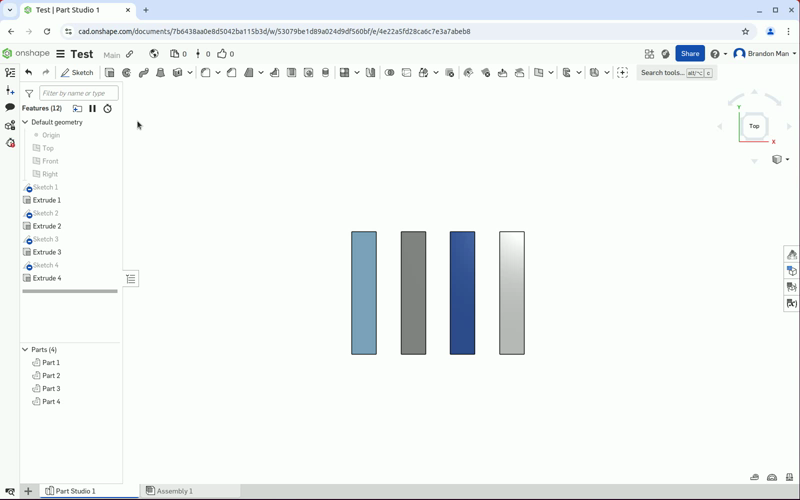
key(shift+h)
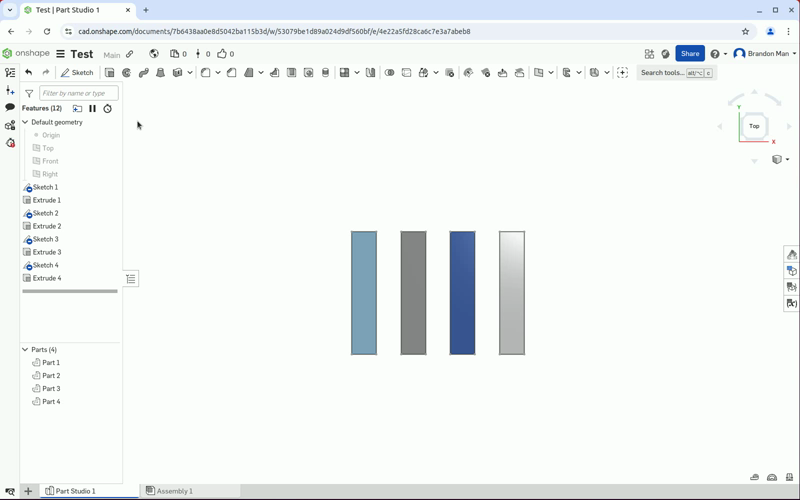
key(shift+h)
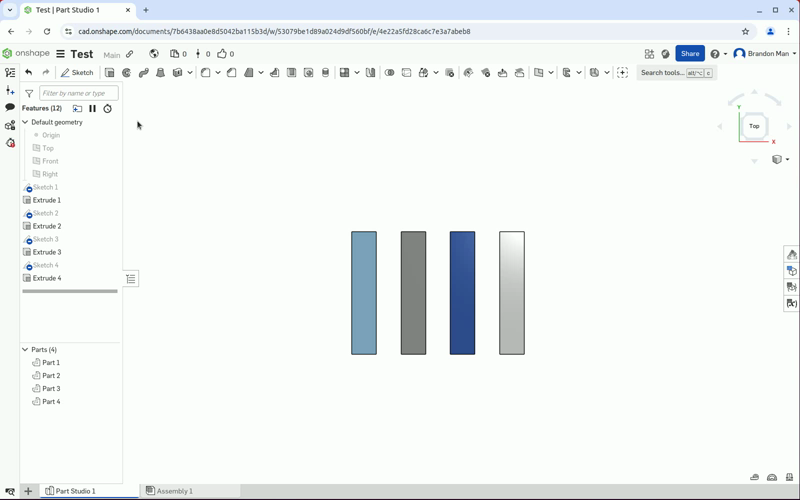
mouse_move(73, 189)
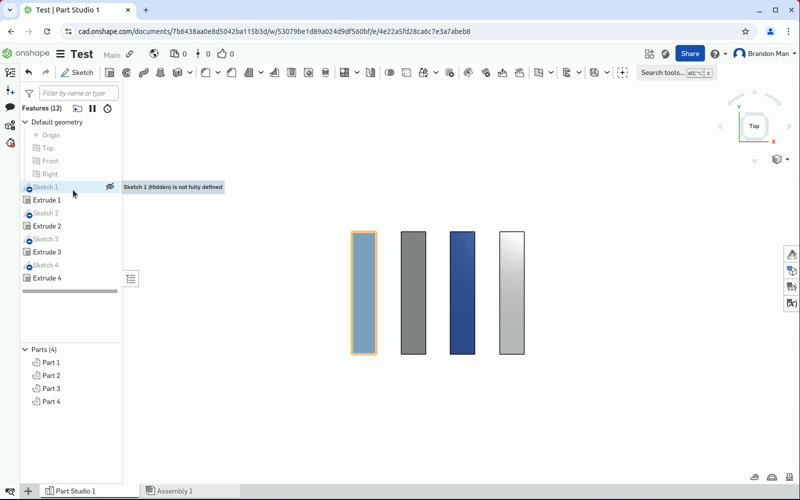
click(73, 189)
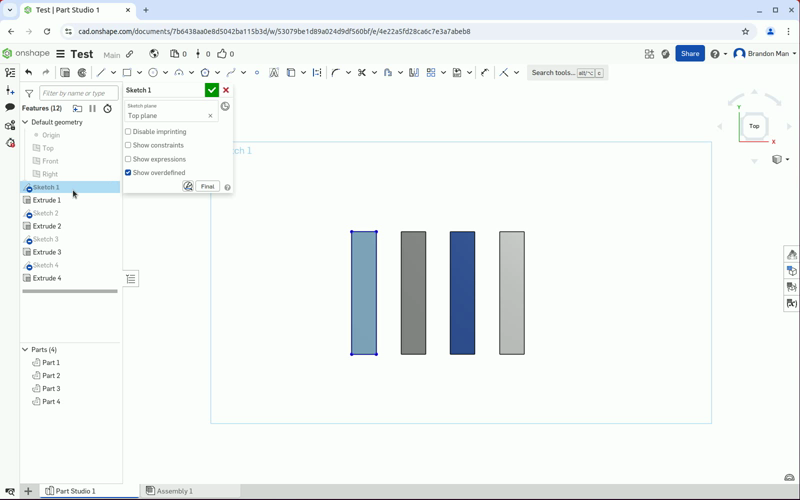
mouse_move(229, 92)
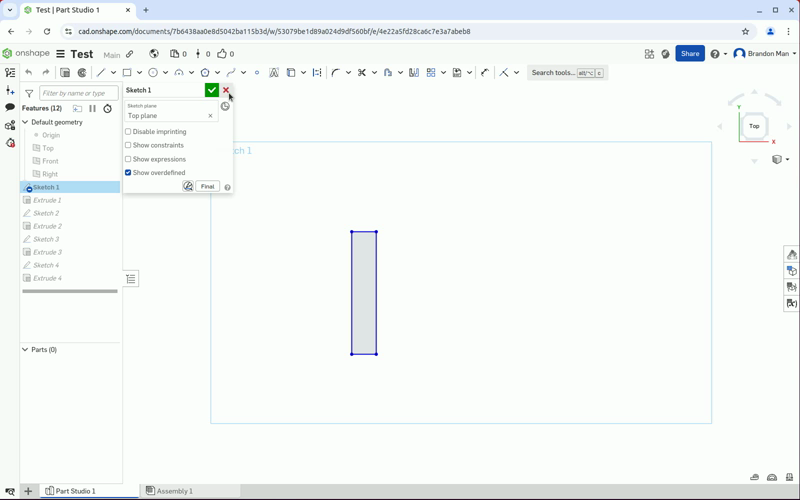
click(229, 92)
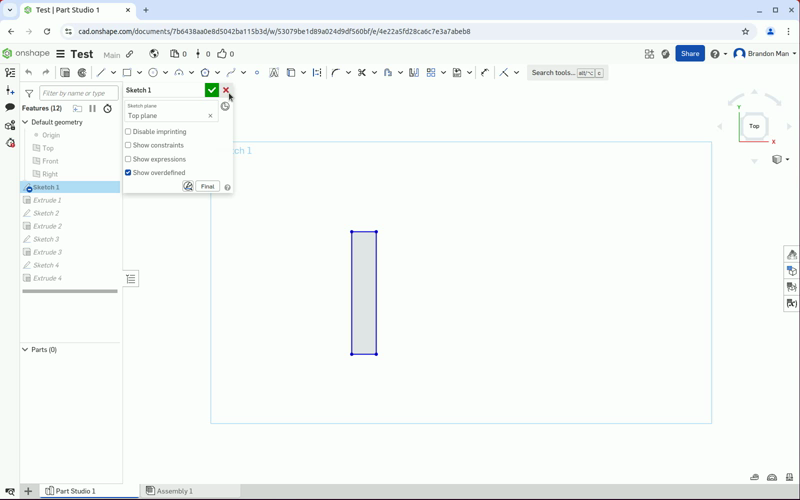
key(shift+s)
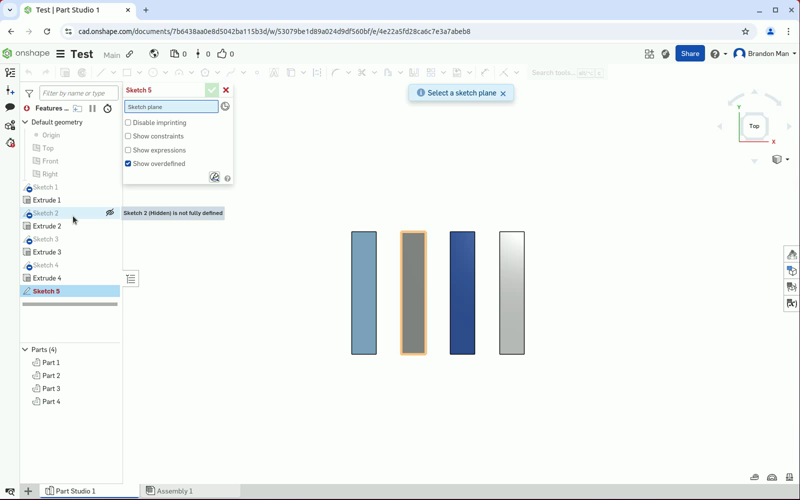
scroll(3)
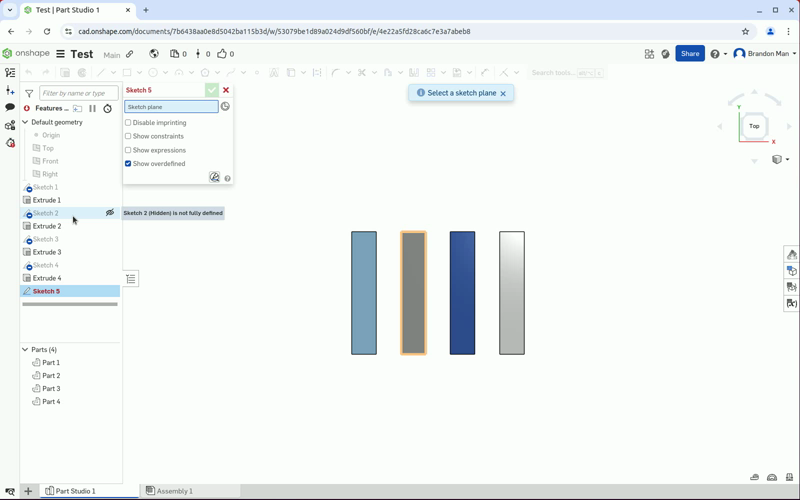
mouse_move(73, 150)
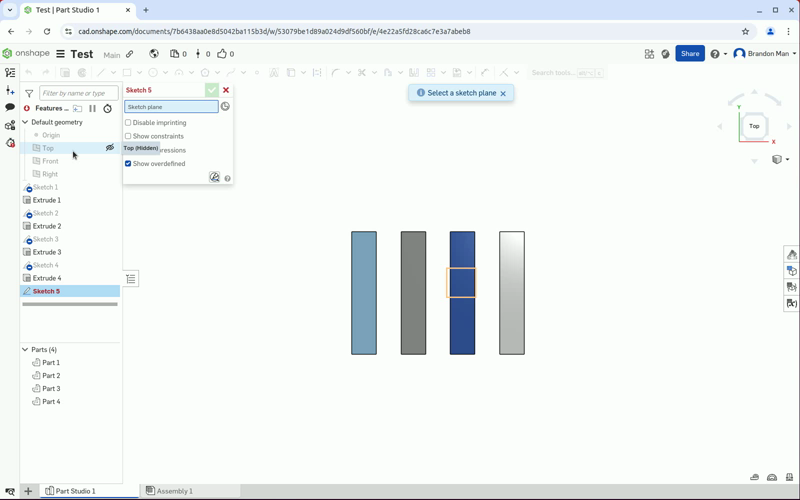
click(73, 150)
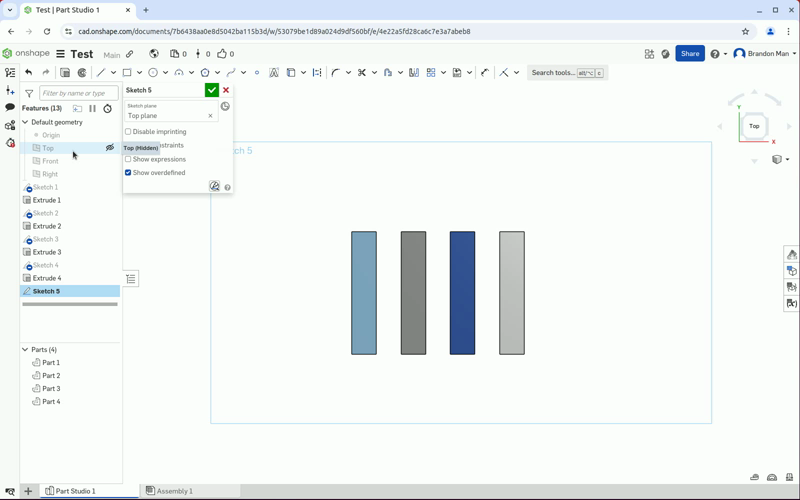
mouse_move(73, 352)
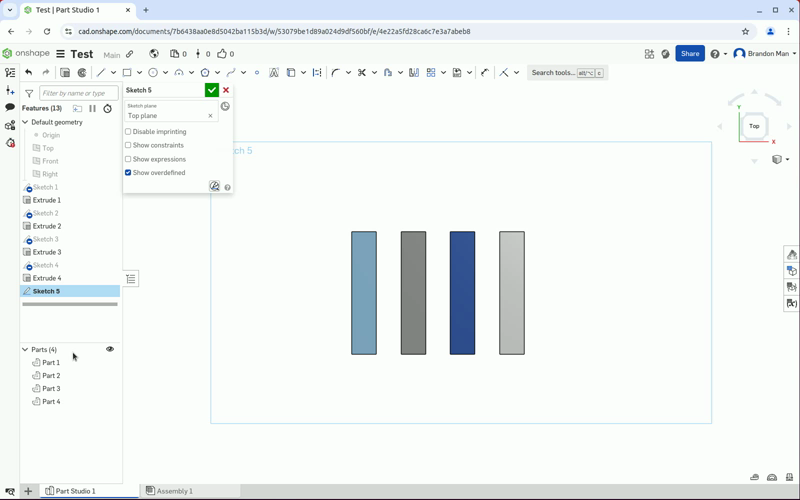
key(y)
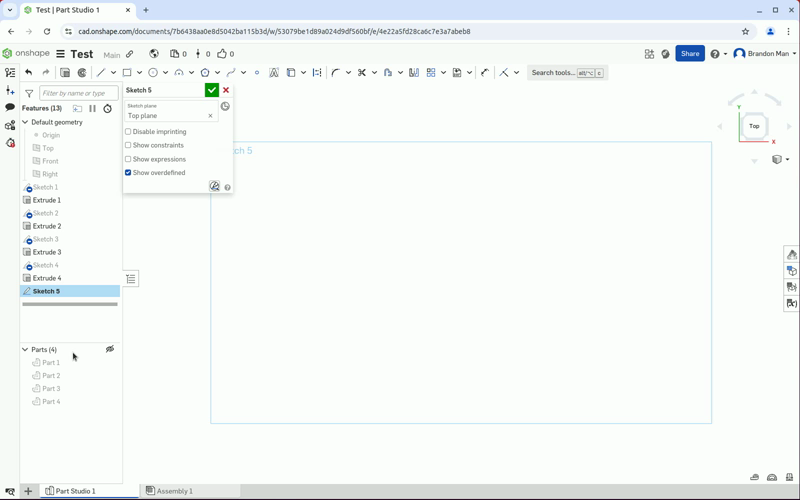
key(l)
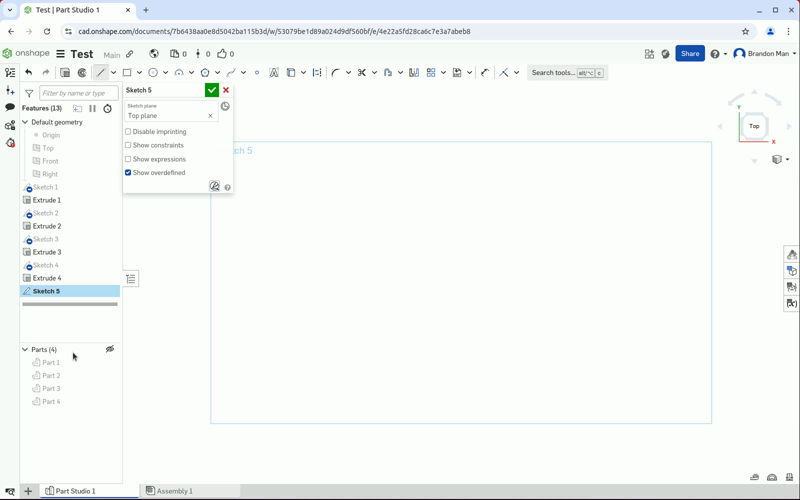
key_down(shift)
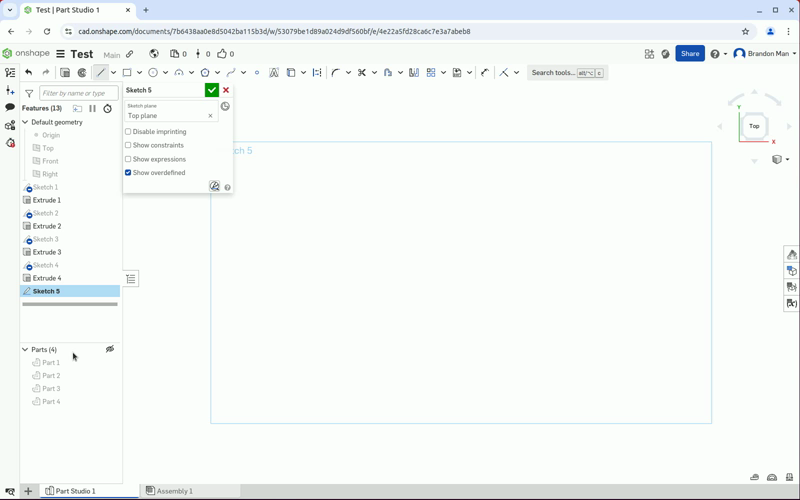
mouse_move(548, 354)
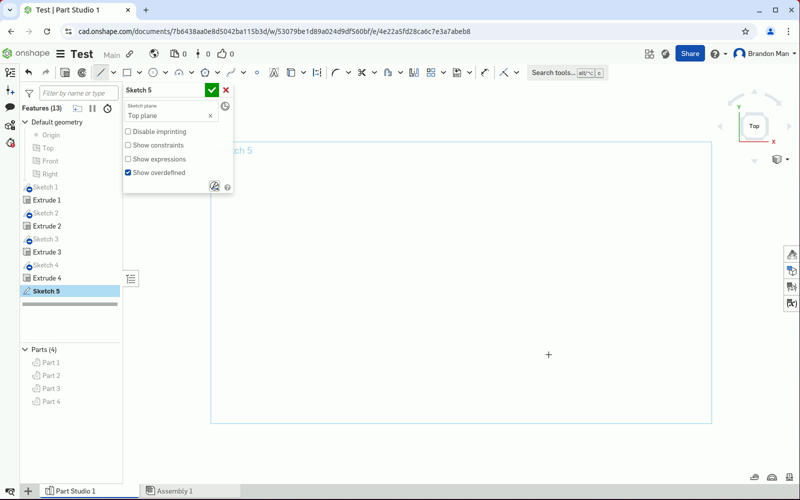
click(548, 354)
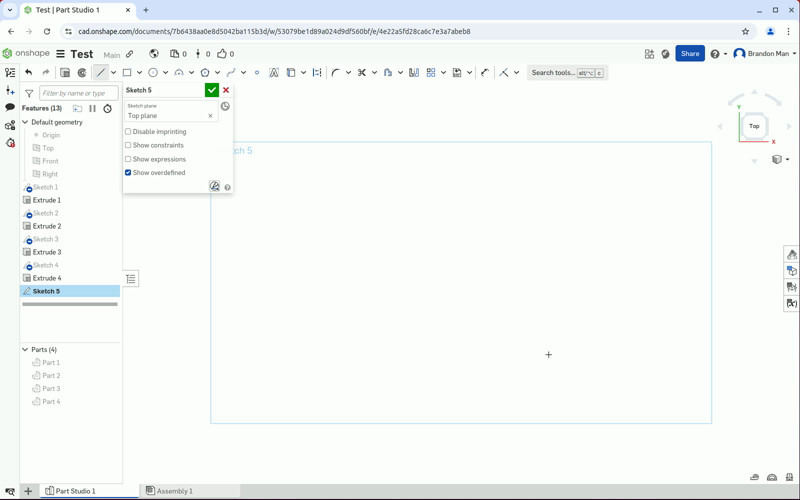
key_up(shift)
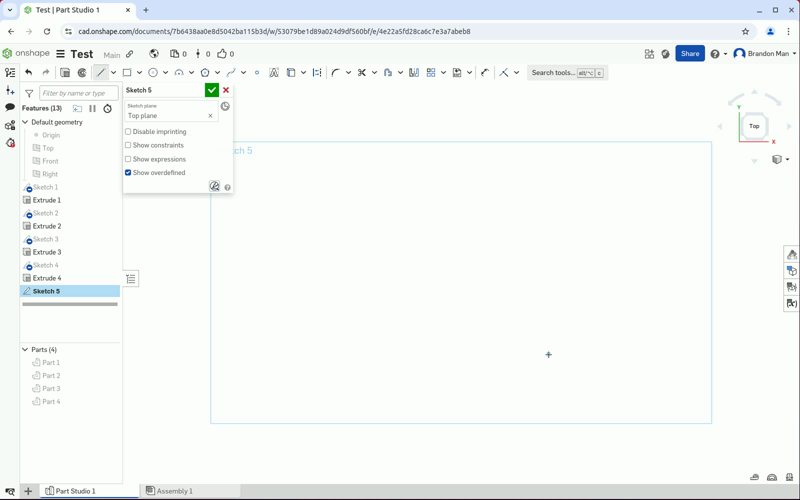
key_down(shift)
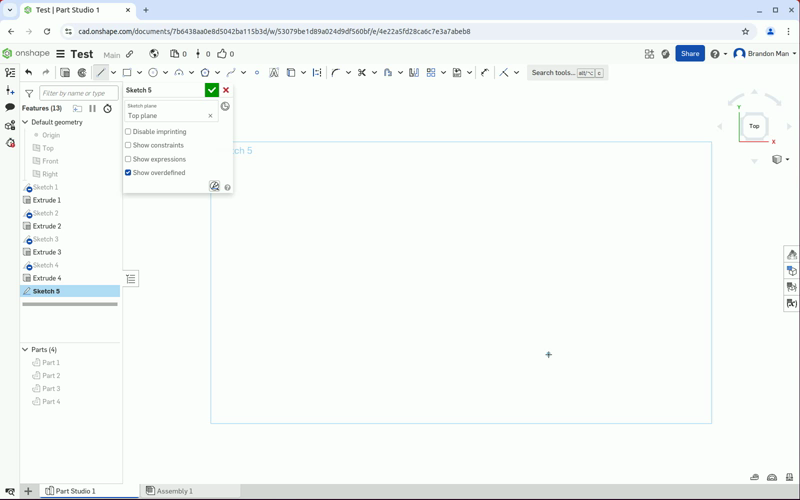
mouse_move(578, 354)
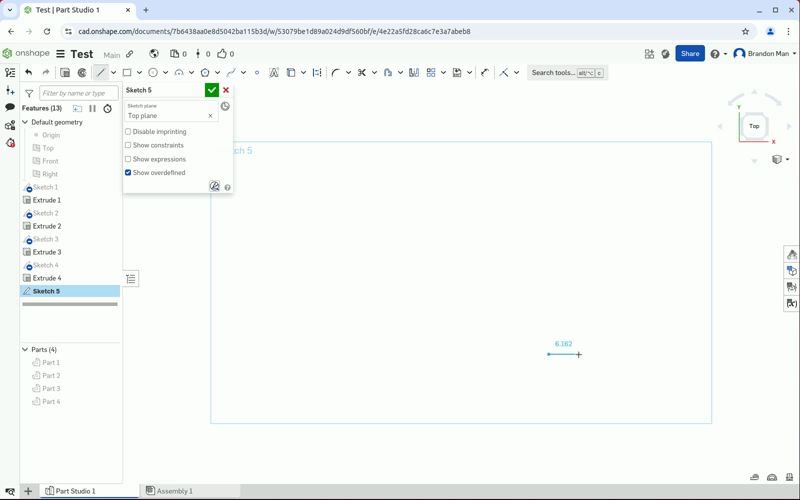
mouse_move(573, 354)
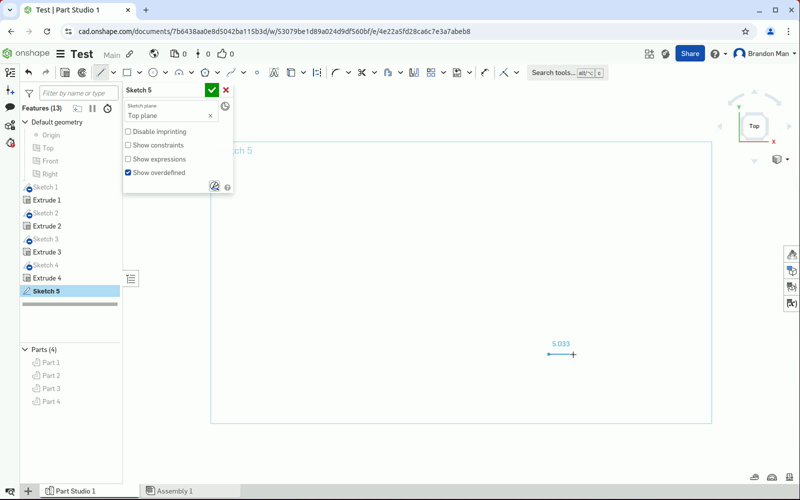
click(573, 354)
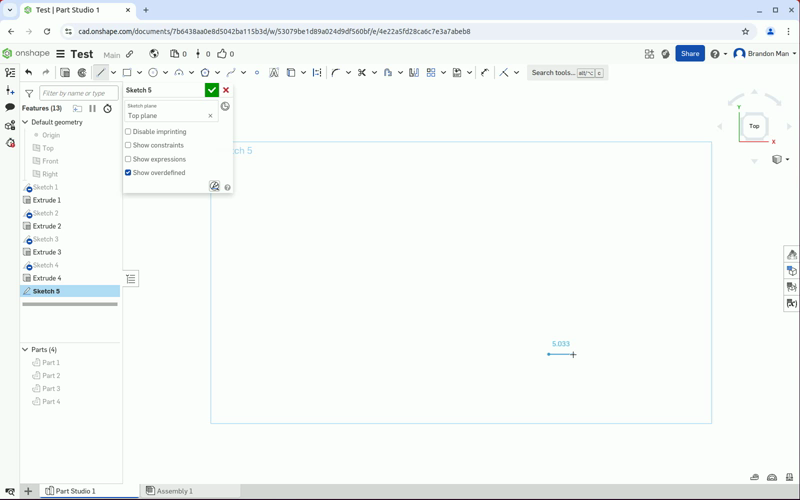
key_up(shift)
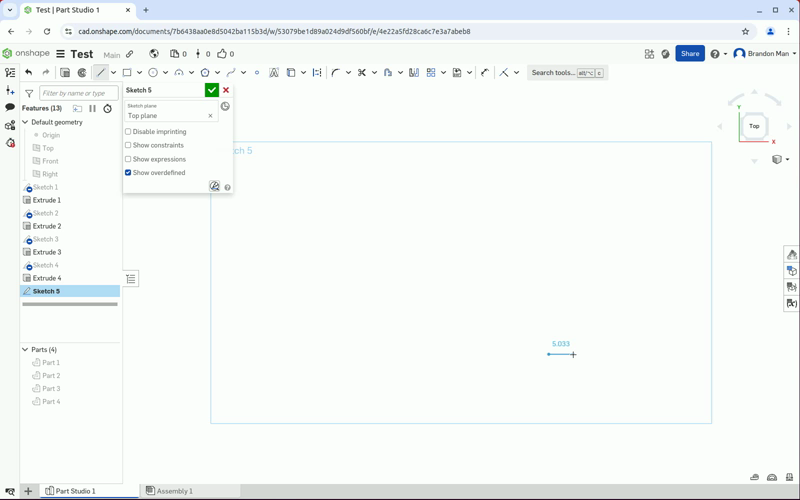
key_down(shift)
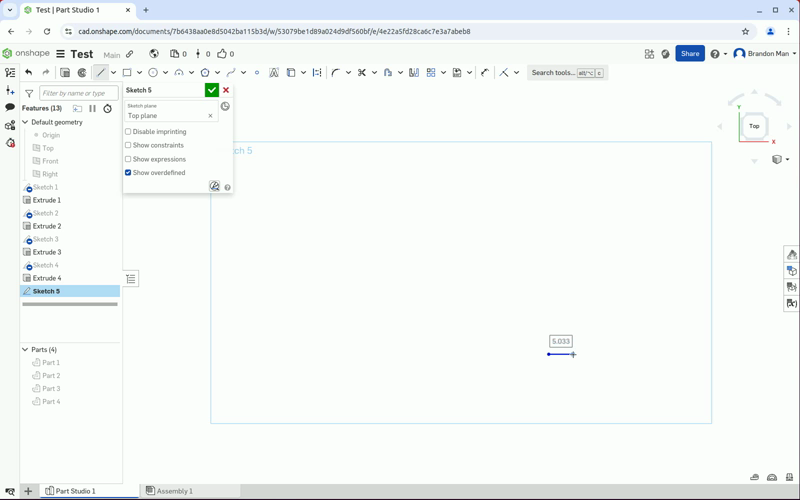
mouse_move(573, 231)
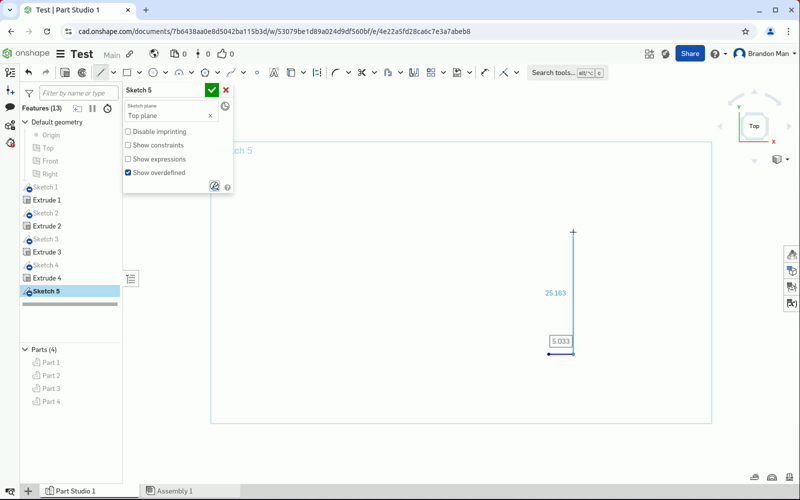
click(573, 231)
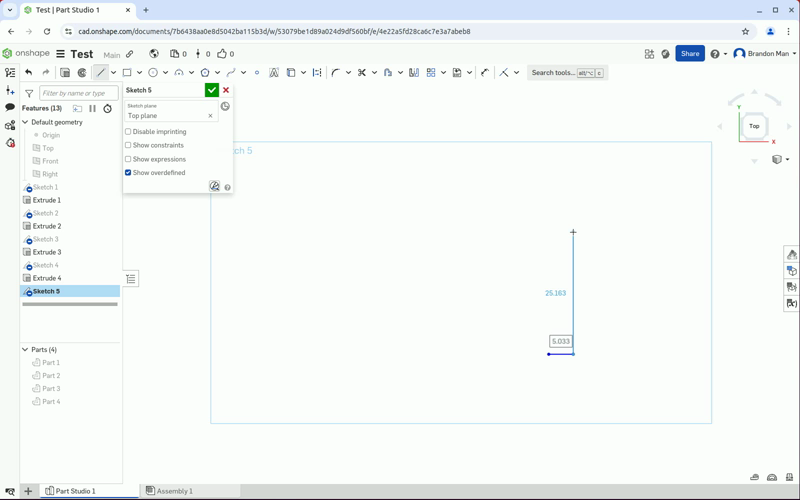
key_up(shift)
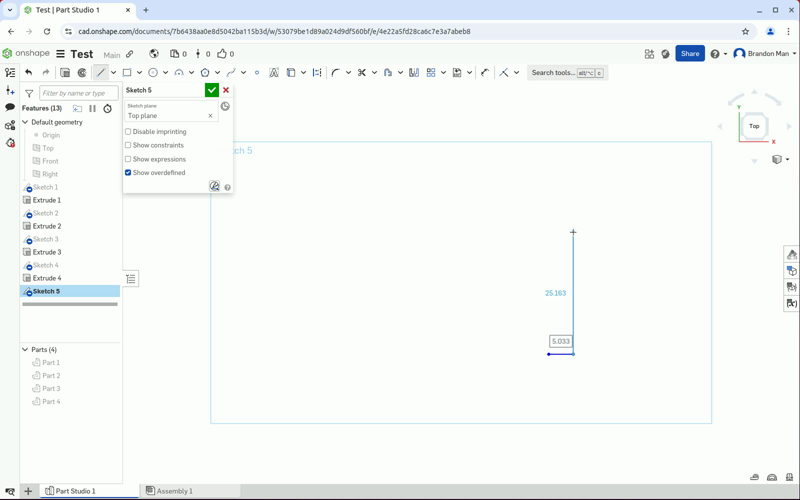
key_down(shift)
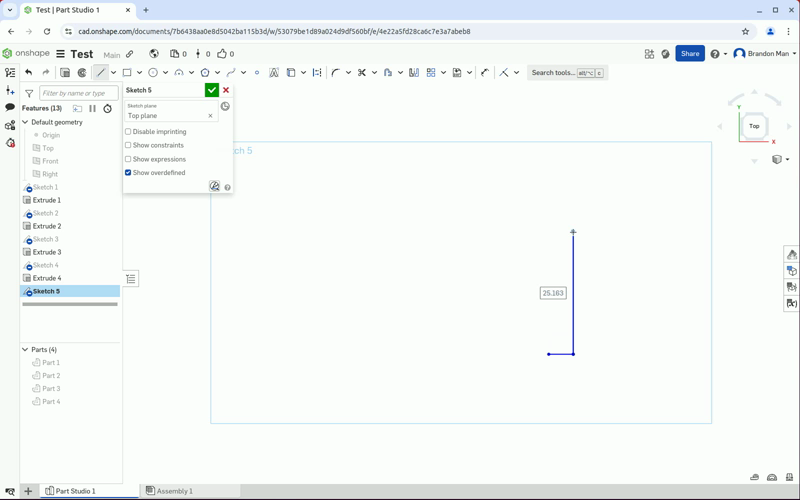
mouse_move(589, 231)
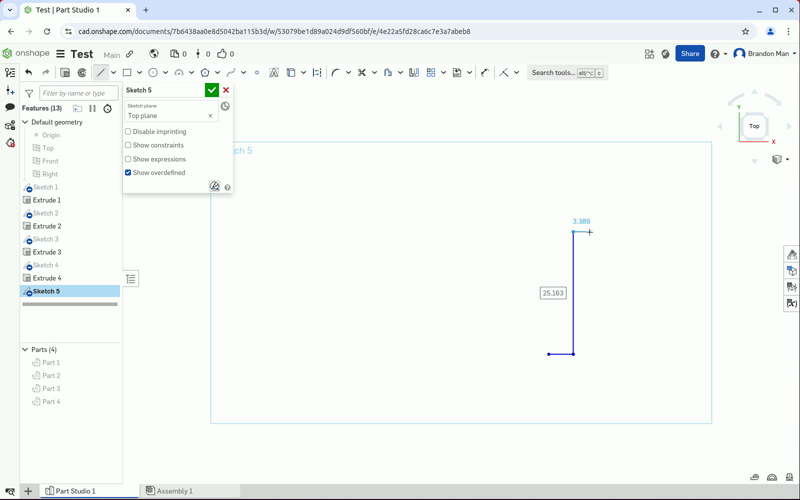
mouse_move(548, 231)
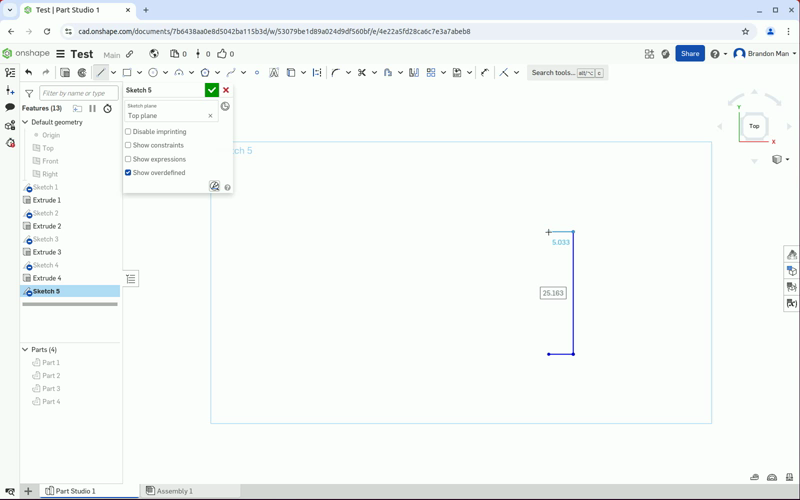
click(548, 231)
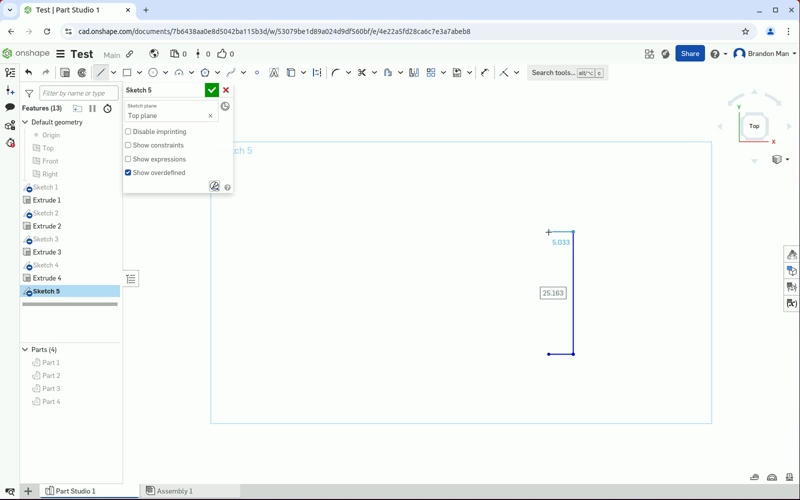
key_up(shift)
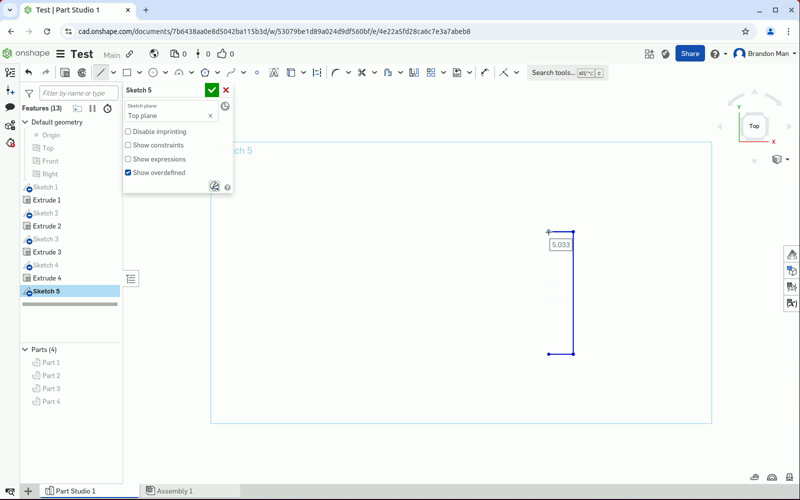
key_down(shift)
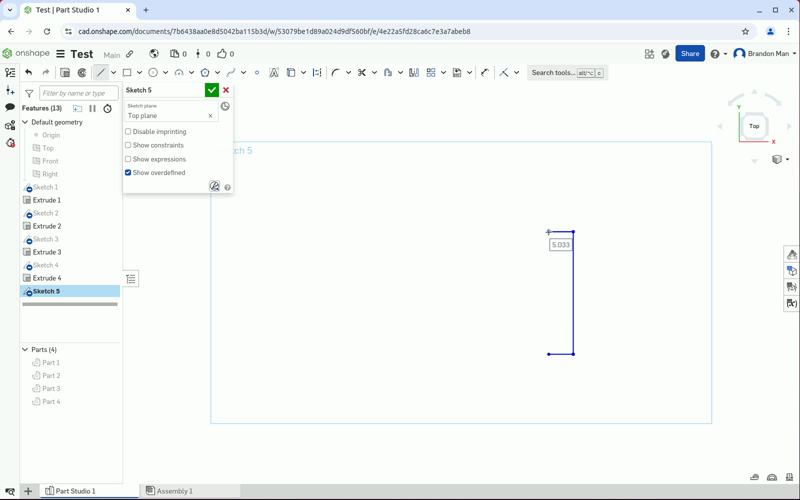
mouse_move(548, 354)
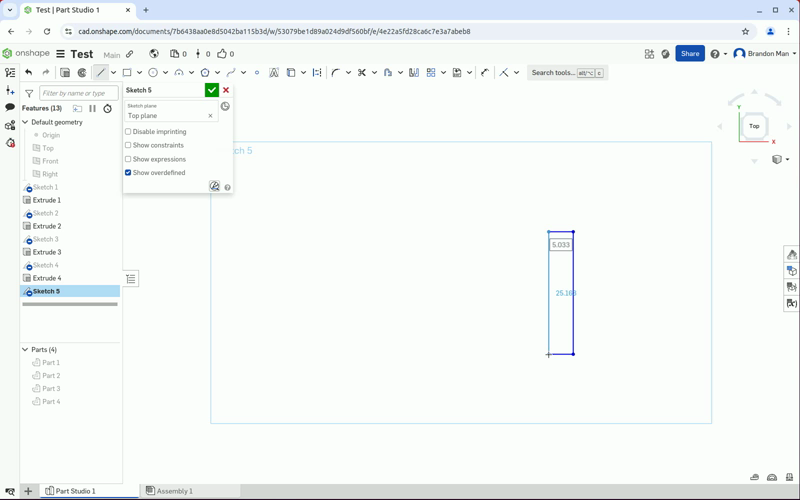
key_up(shift)
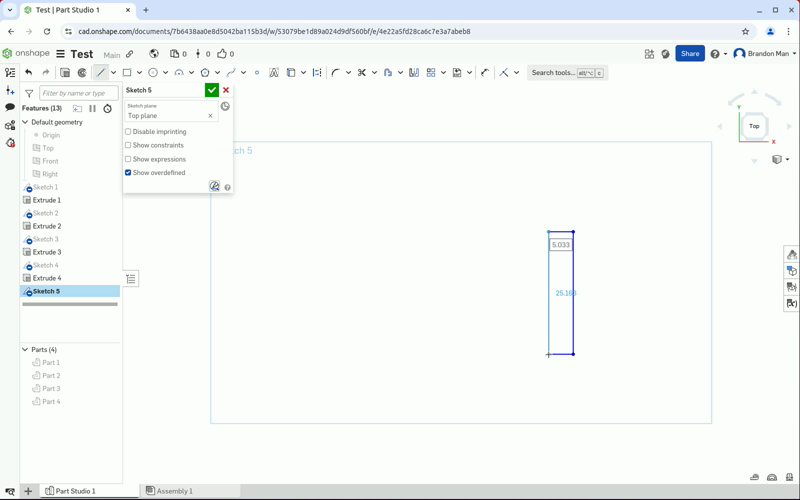
click(548, 354)
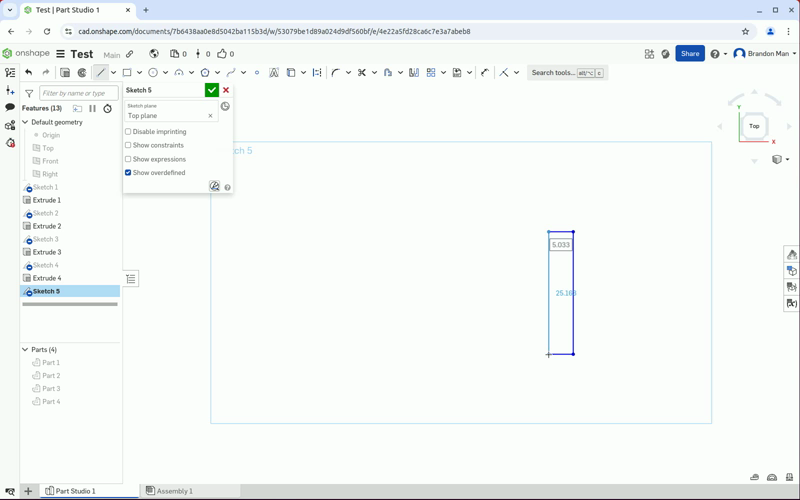
key(esc)
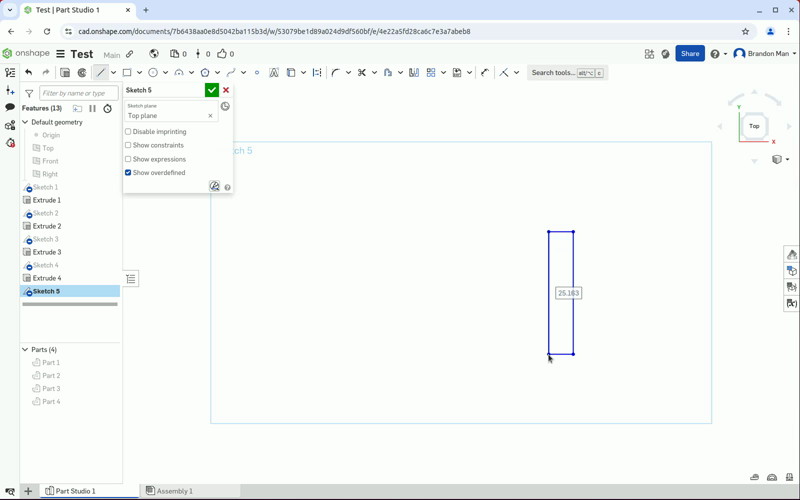
mouse_move(570, 238)
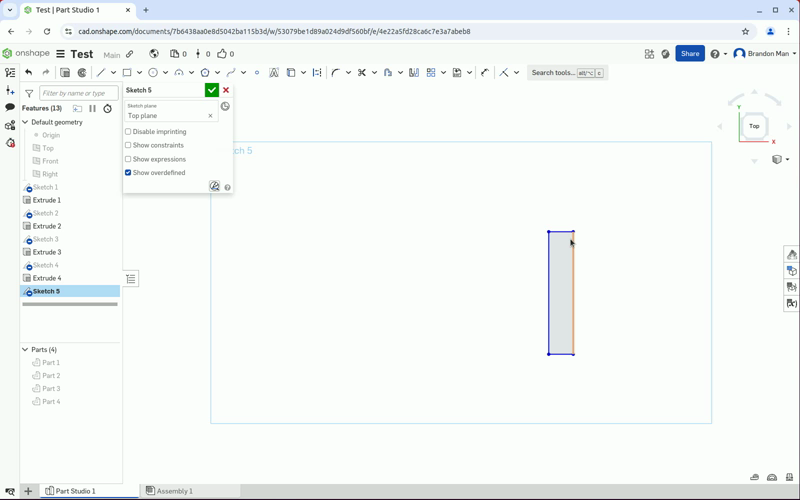
click(570, 238)
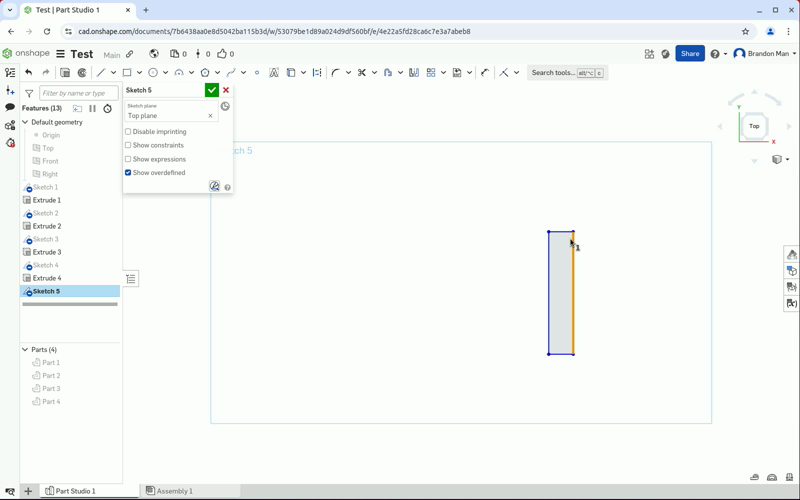
mouse_move(73, 352)
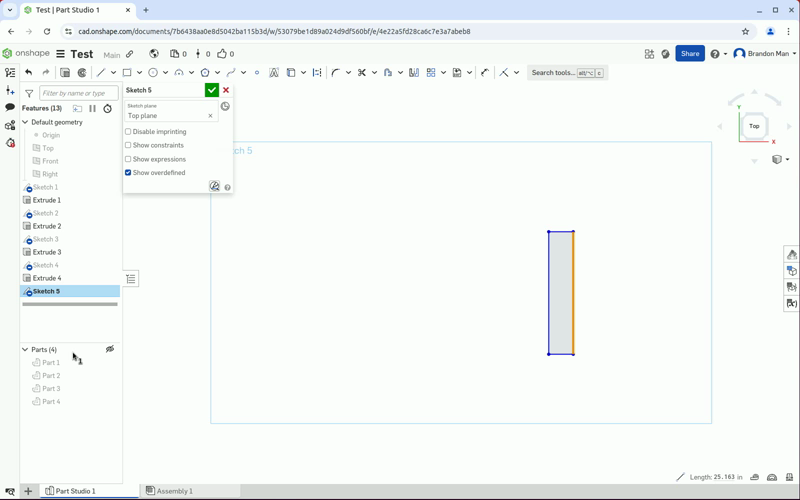
key(shift+y)
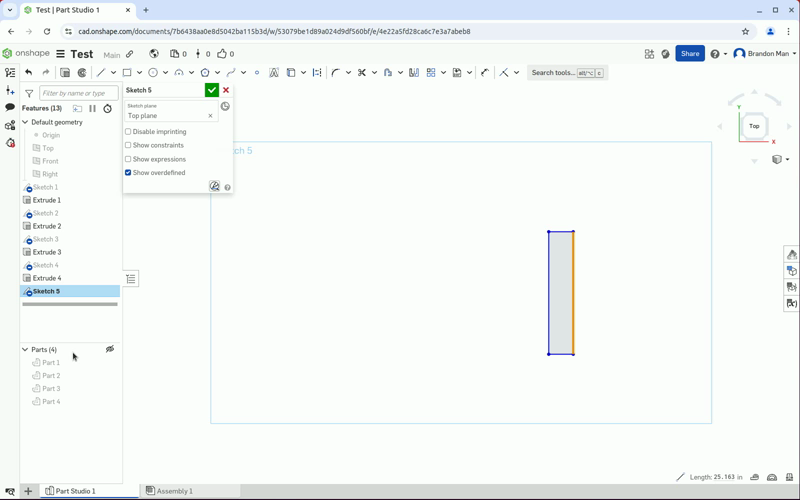
key(shift+e)
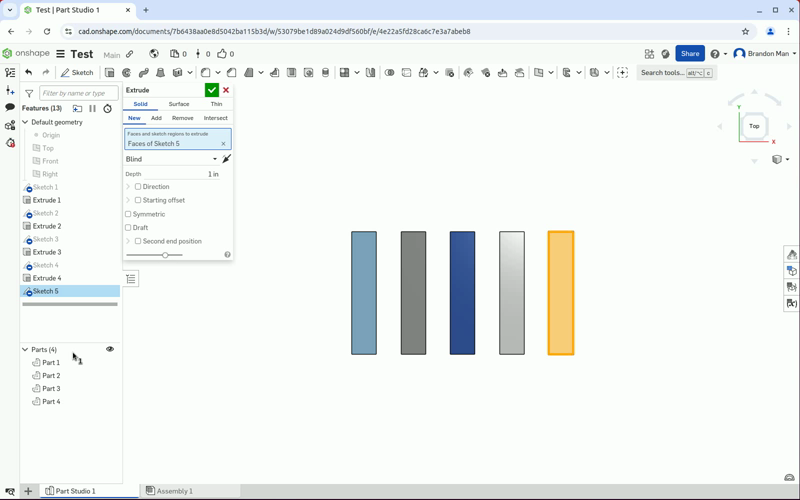
mouse_move(143, 106)
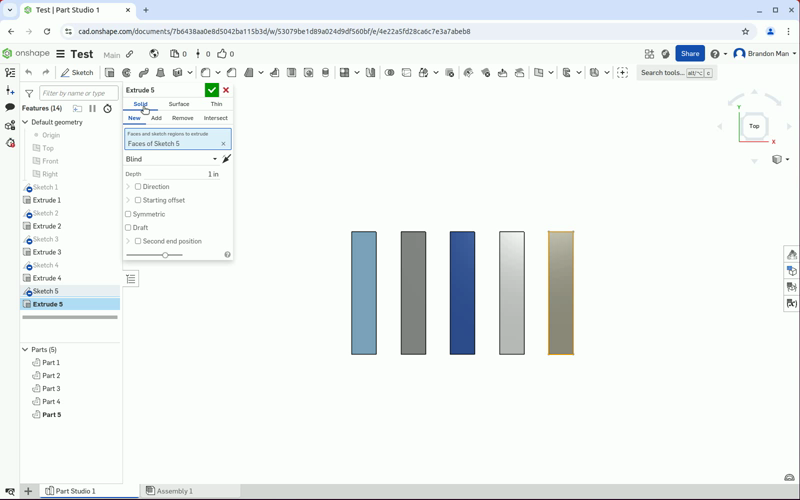
click(143, 106)
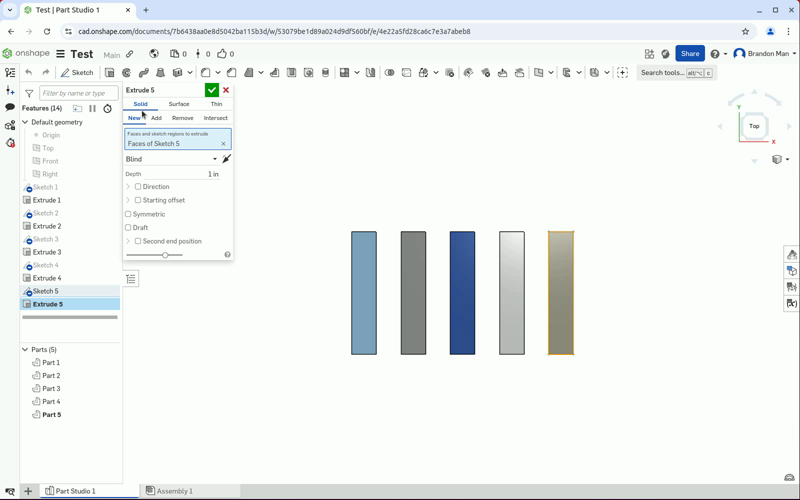
mouse_move(137, 120)
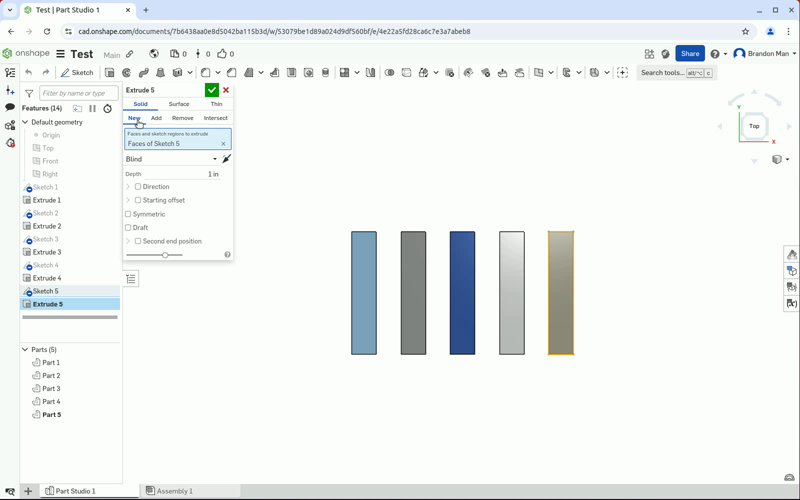
click(137, 120)
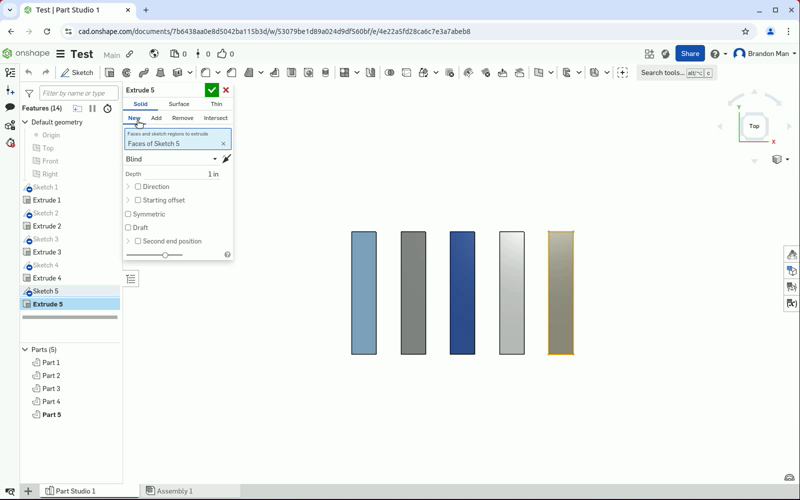
key(tab, 4)
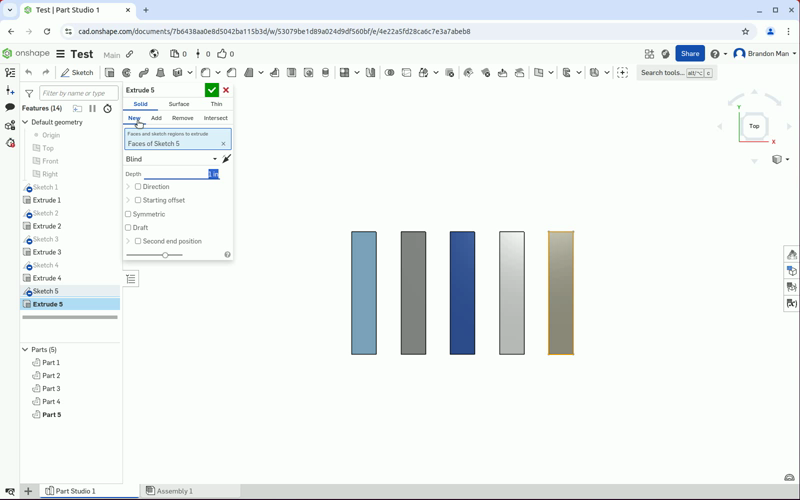
text(0.241)
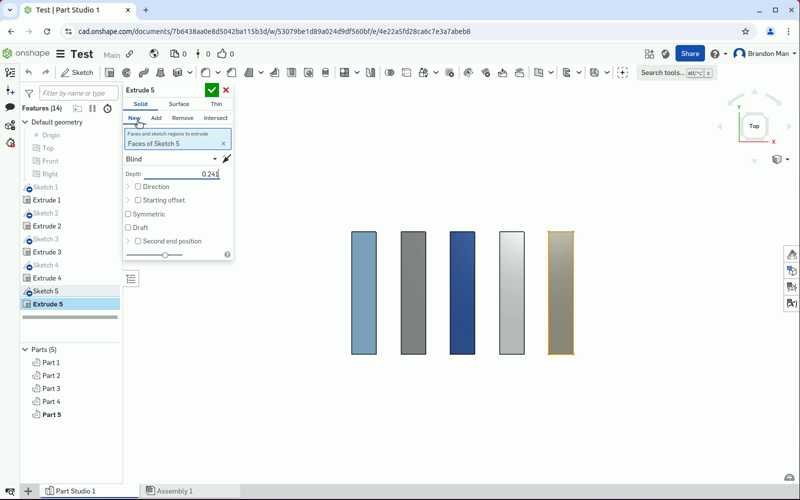
key(enter)
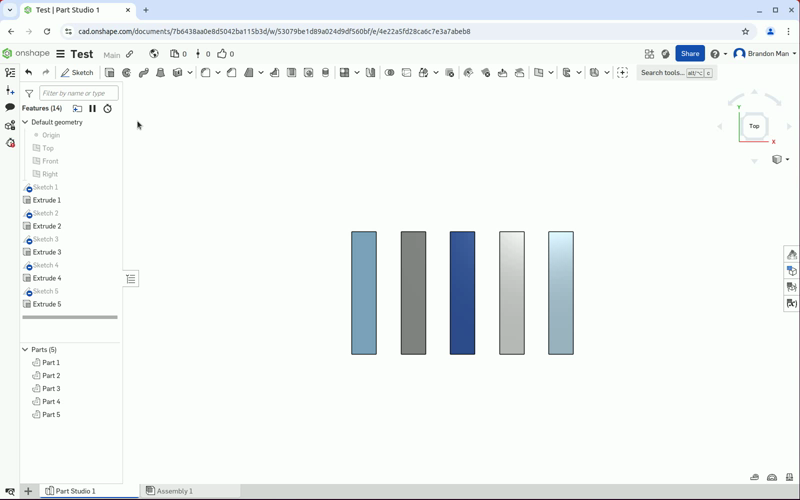
key(shift+h)
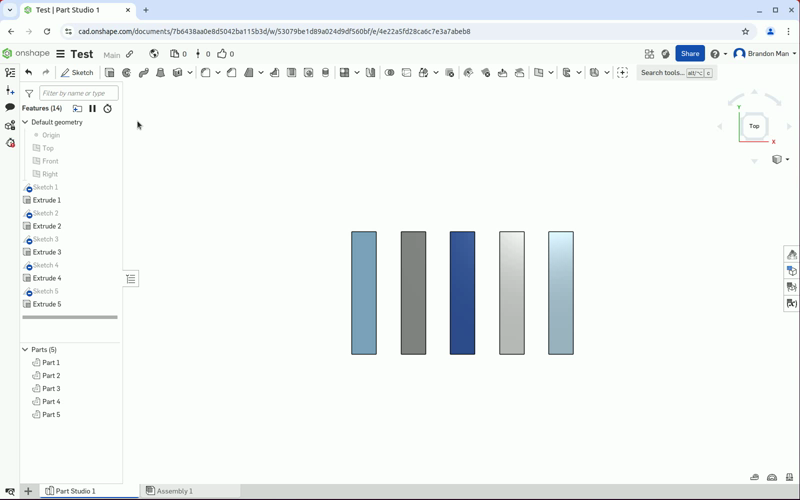
key(shift+h)
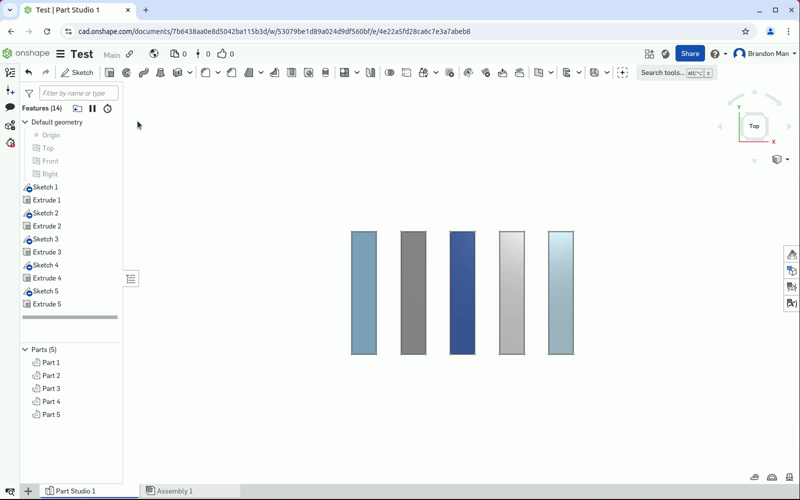
key(shift+7)
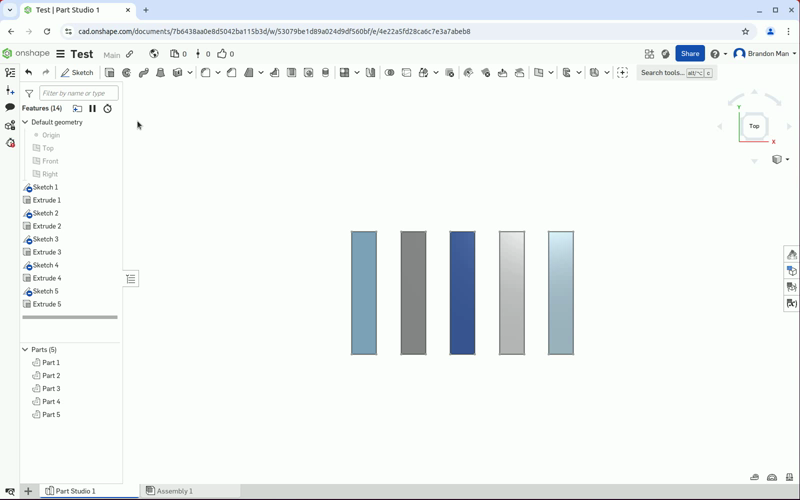
key(up, 3)
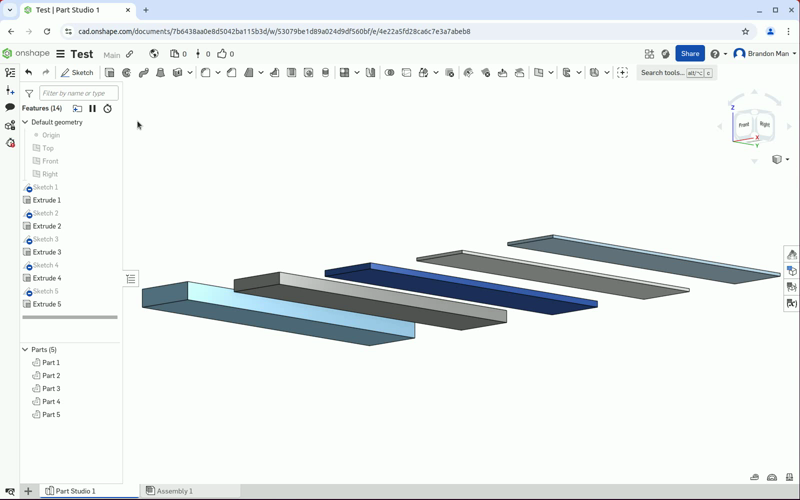
key(left, 3)
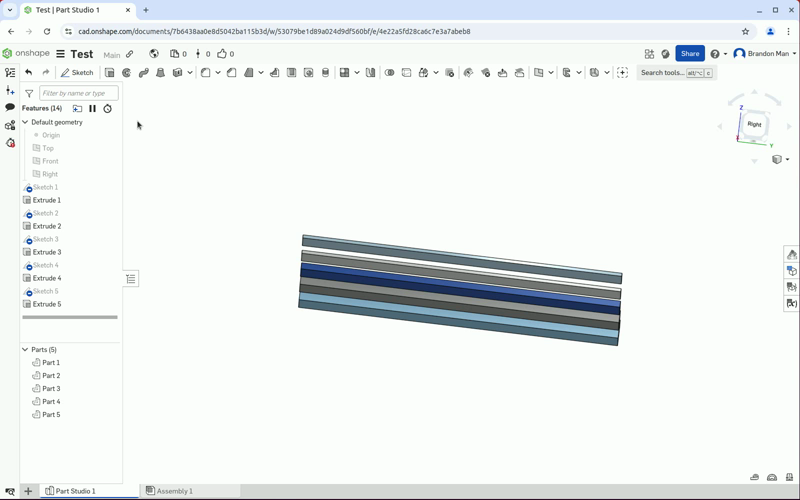
key(right, 3)
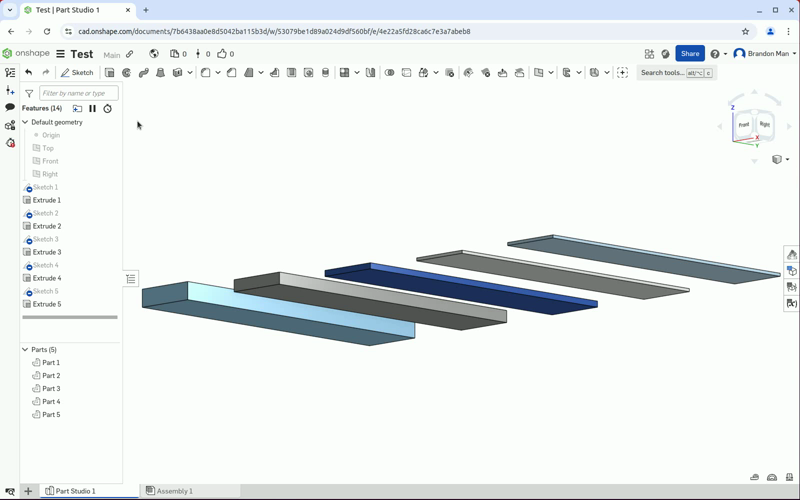
key(down, 3)
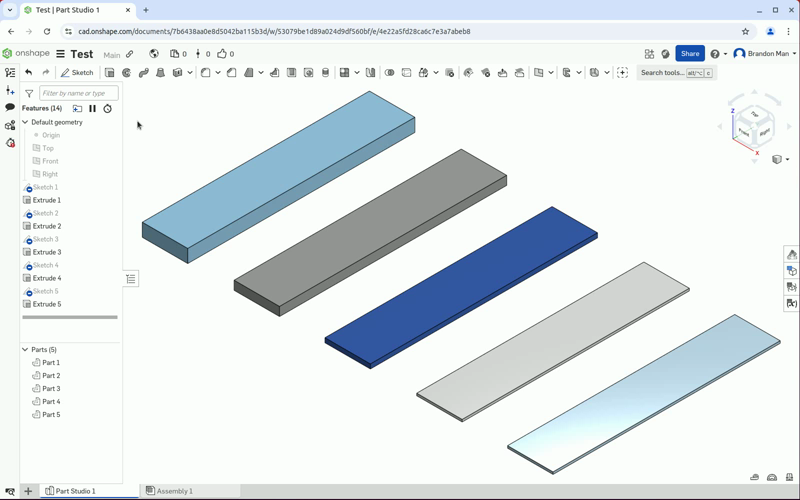
mouse_move(73, 189)
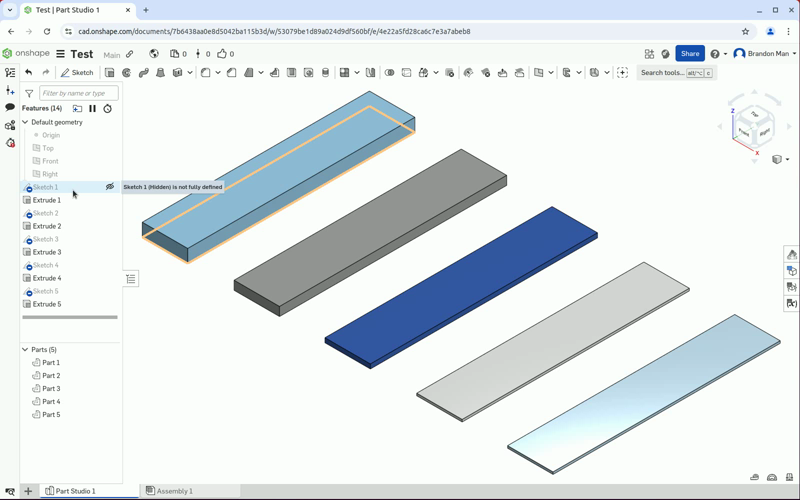
click(73, 189)